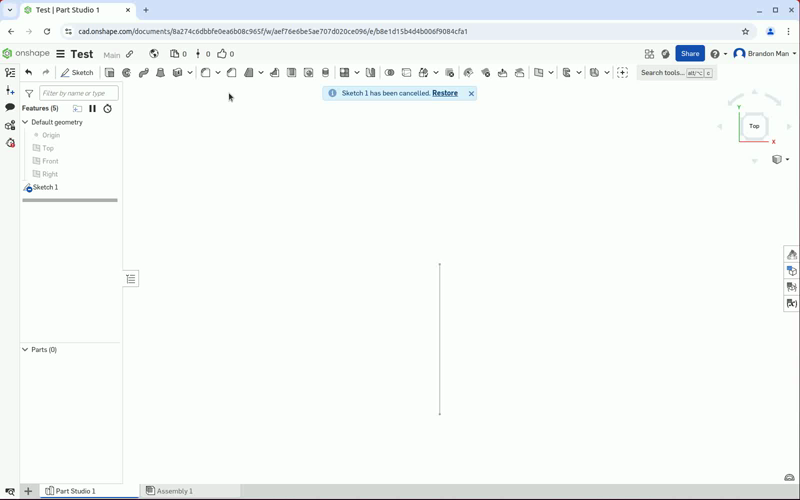
key(shift+h)
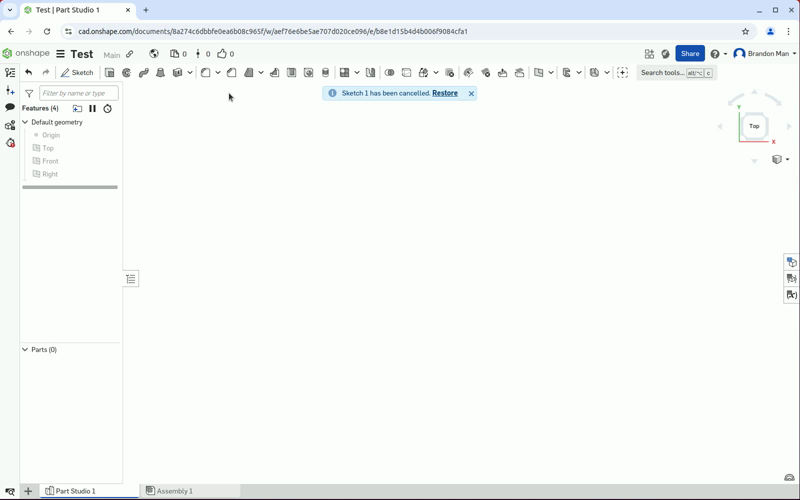
mouse_move(73, 352)
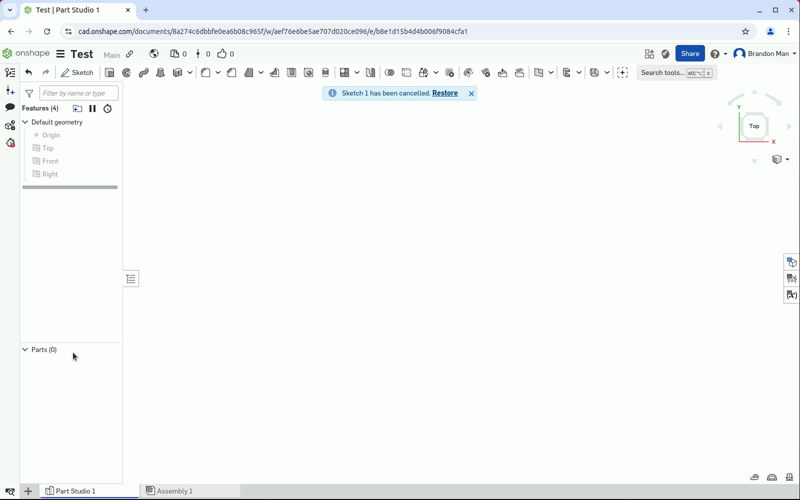
key(y)
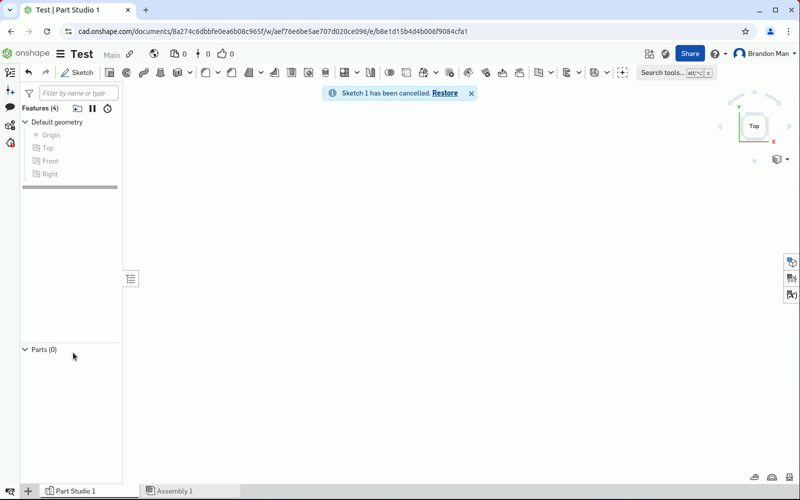
key(shift+p)
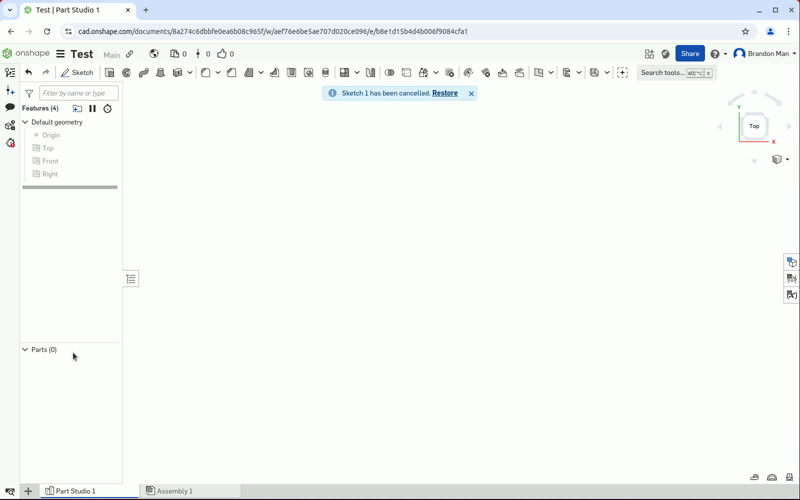
key(space)
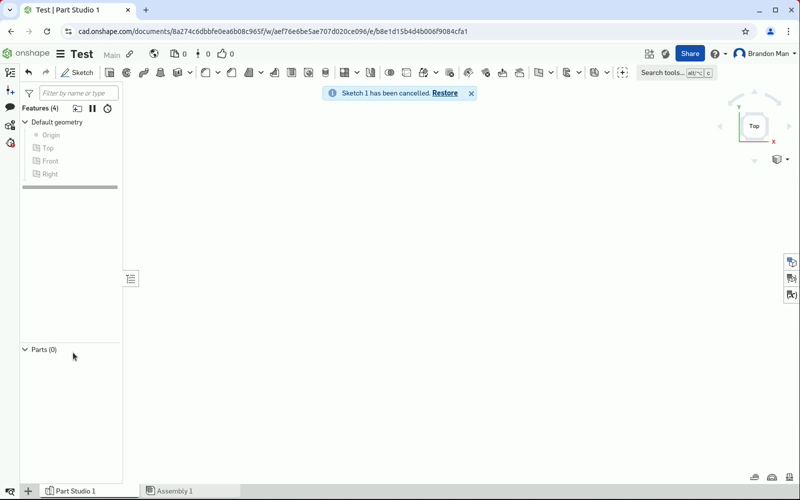
key_down(shift)
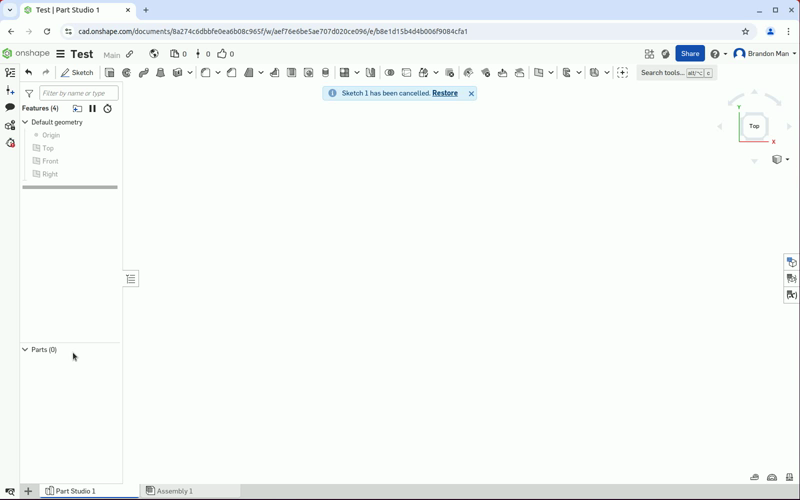
key(up)
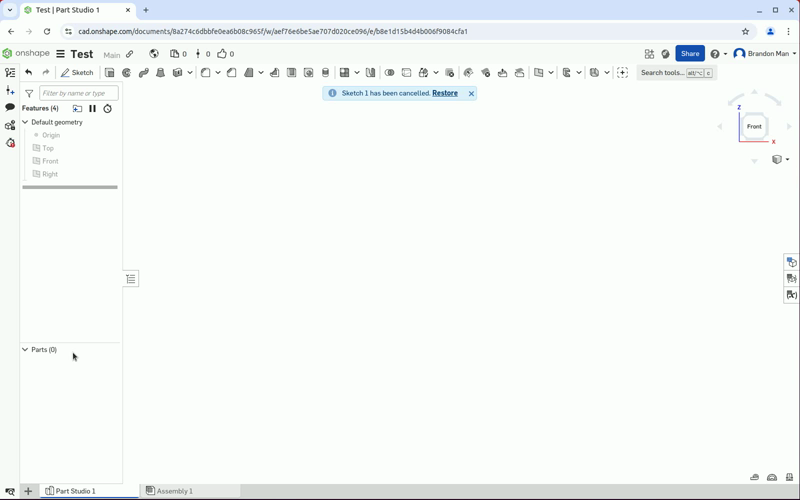
key_up(shift)
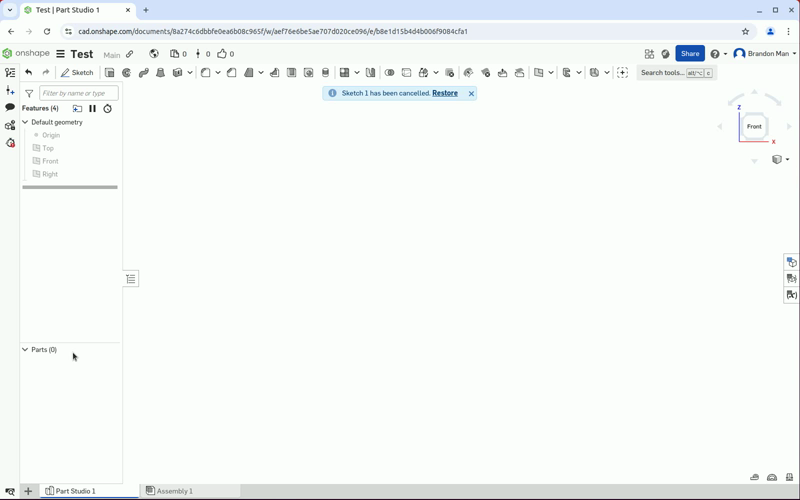
mouse_move(73, 352)
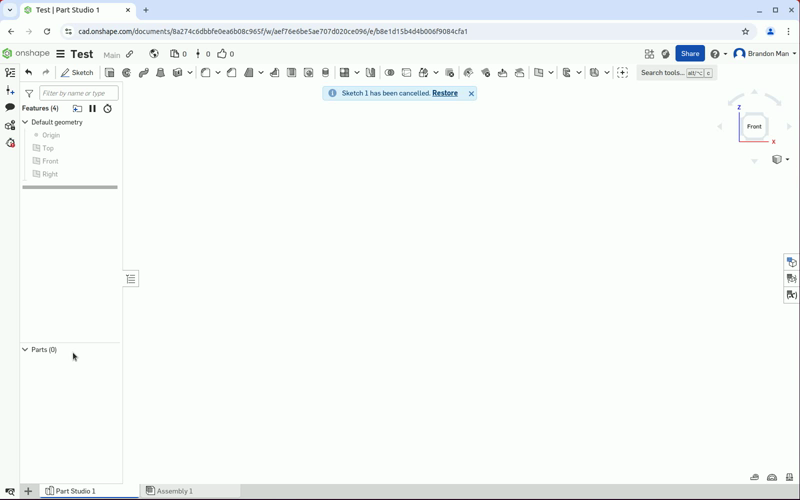
key(shift+y)
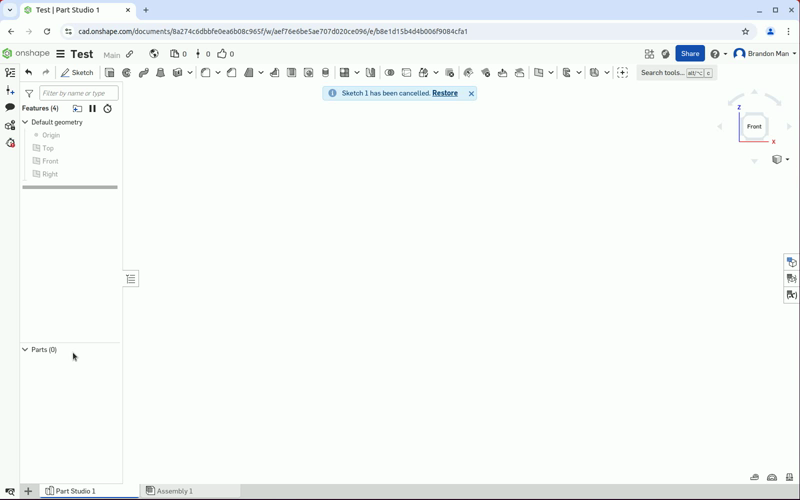
key(shift+s)
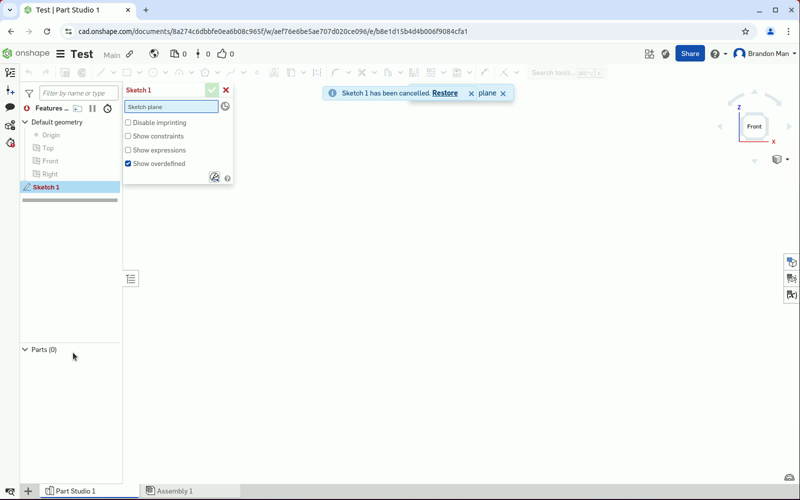
mouse_move(73, 163)
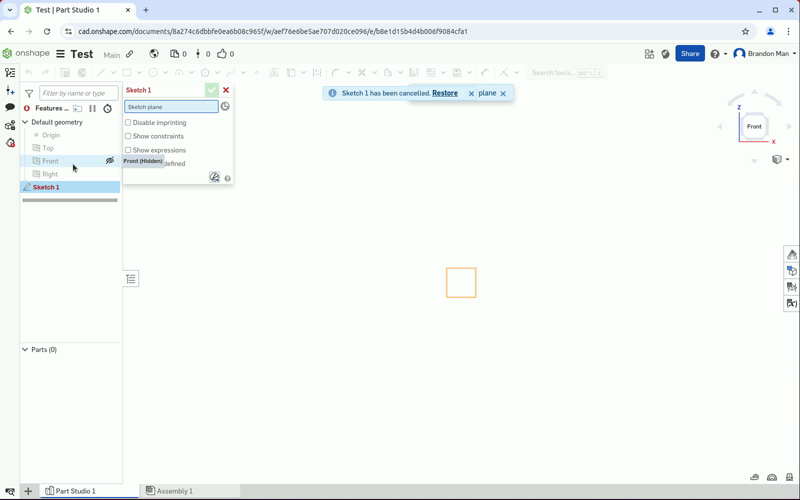
click(73, 163)
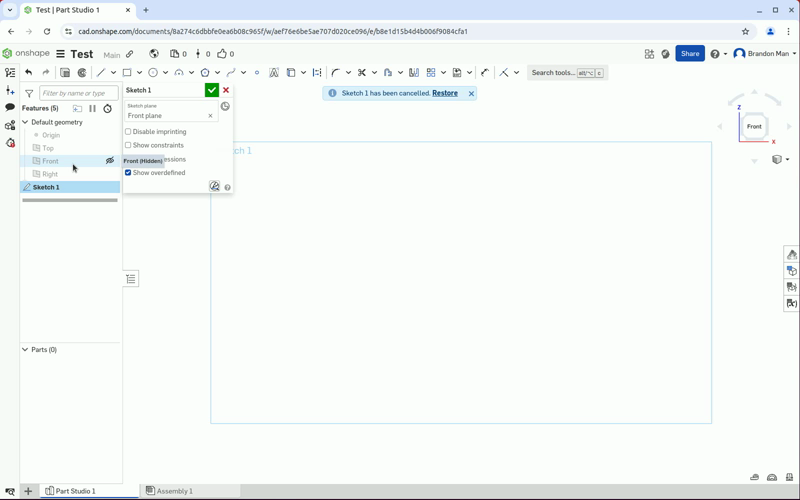
mouse_move(73, 352)
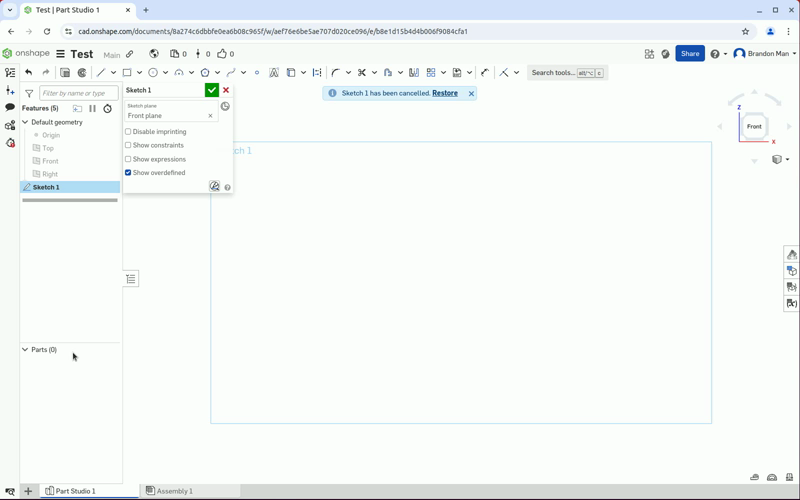
key(y)
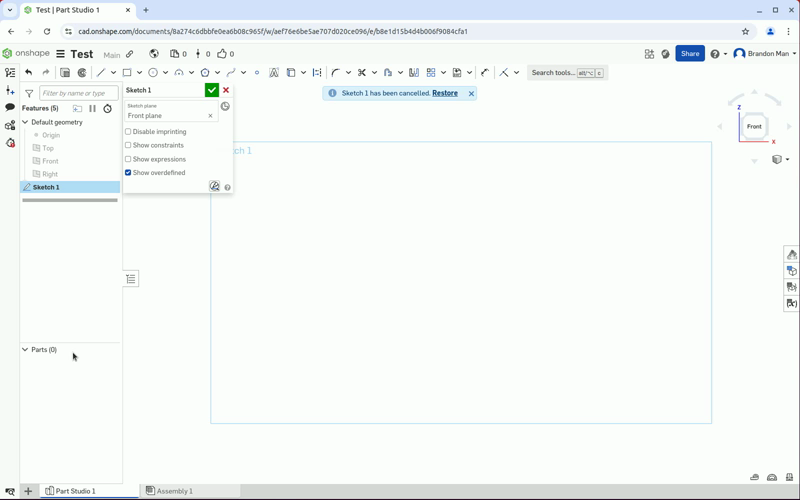
key(l)
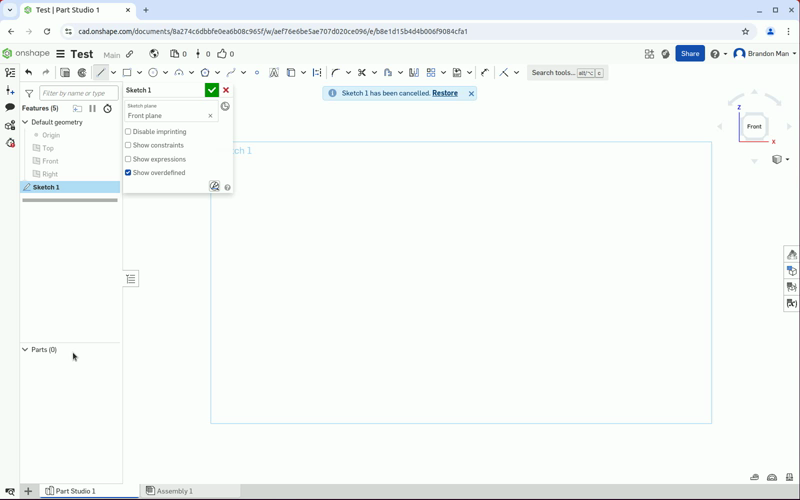
key_down(shift)
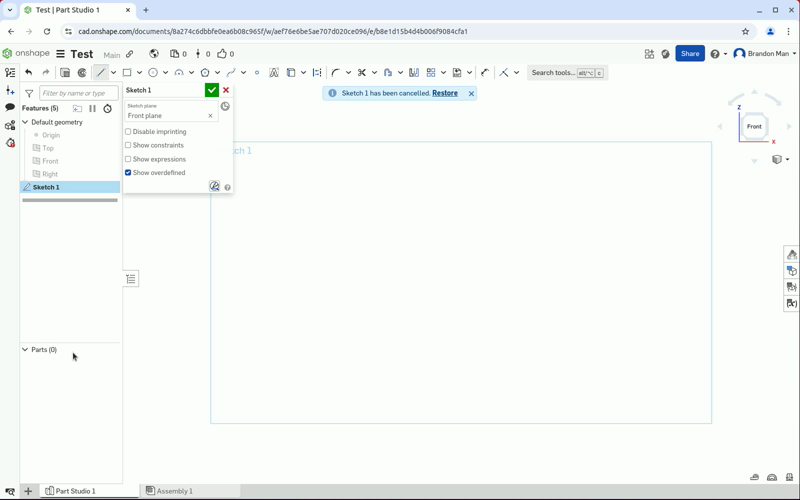
mouse_move(460, 290)
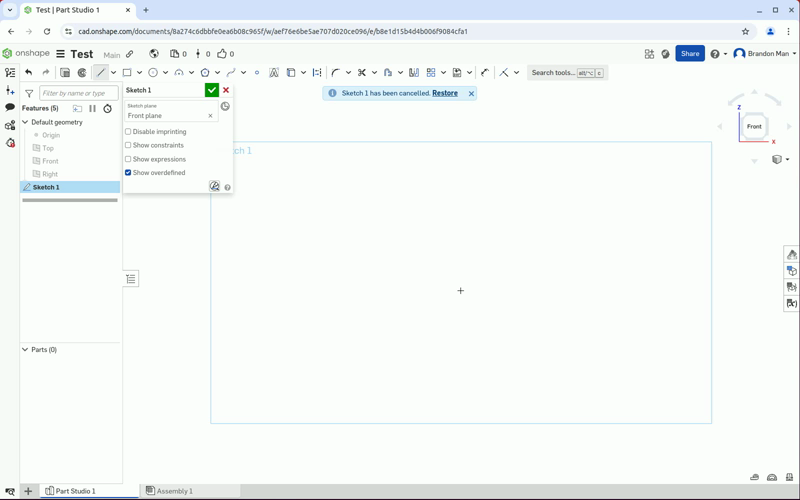
click(460, 290)
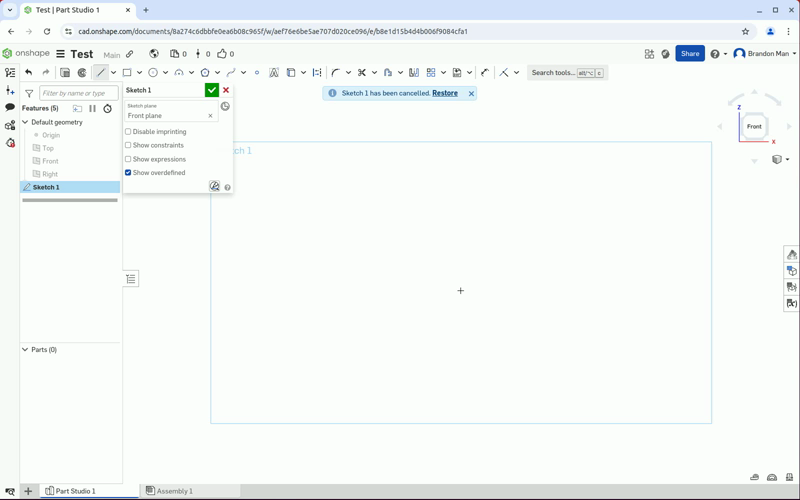
key_up(shift)
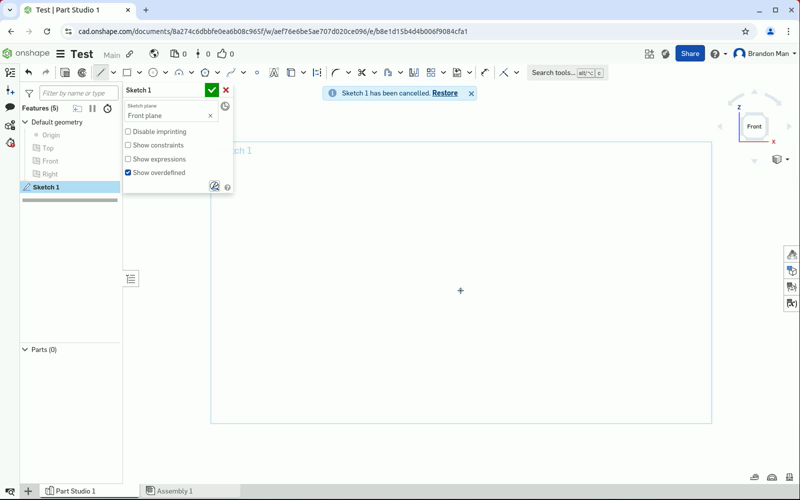
key_down(shift)
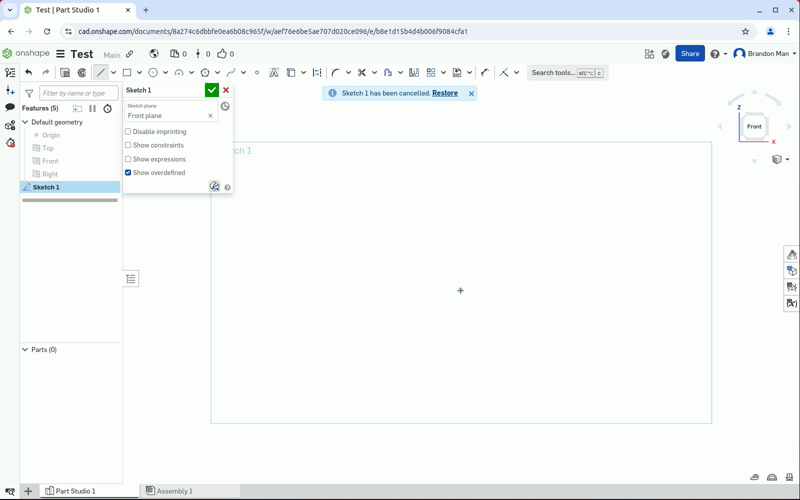
mouse_move(566, 290)
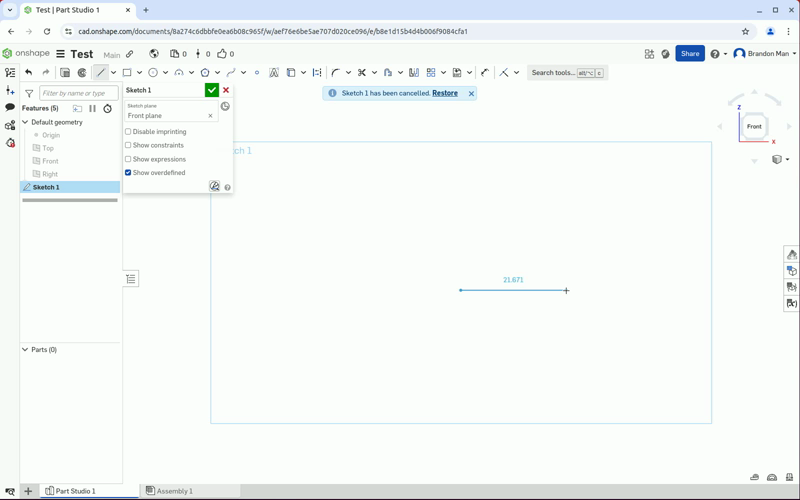
click(566, 290)
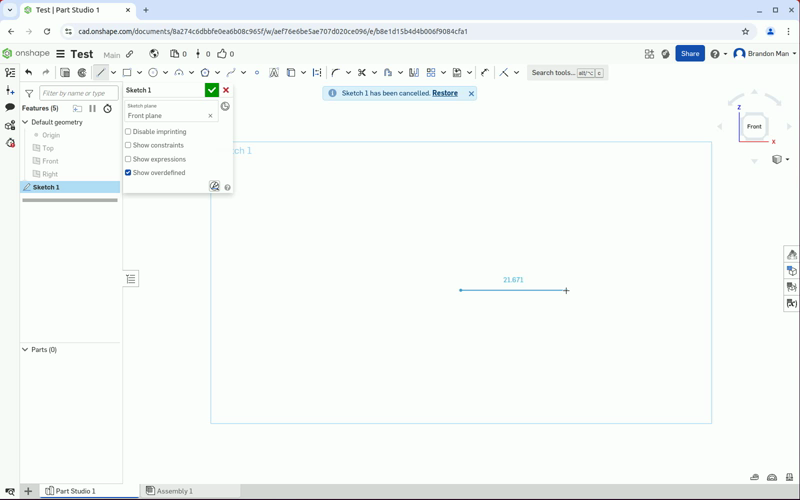
key_up(shift)
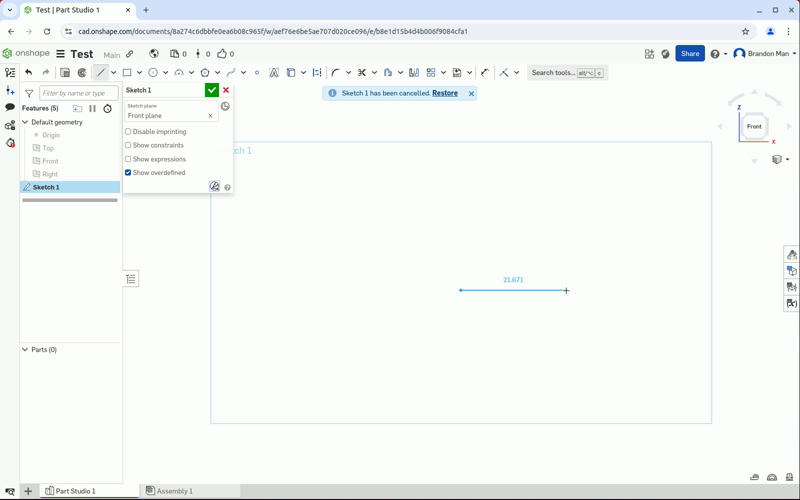
key(esc)
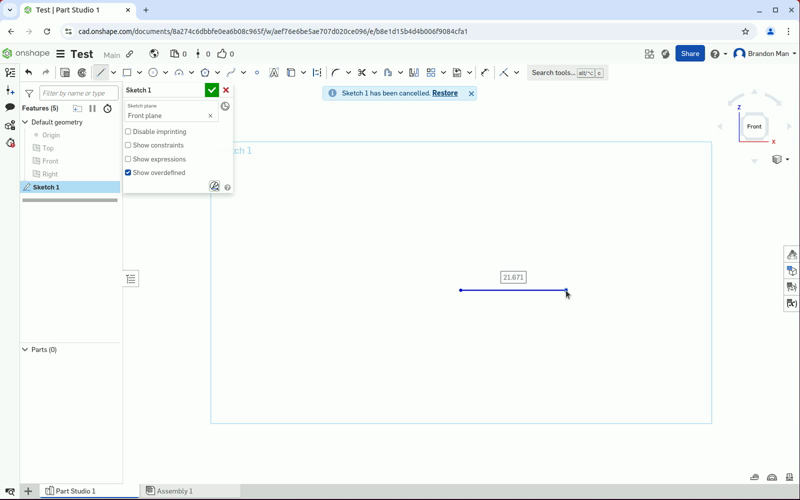
key(a)
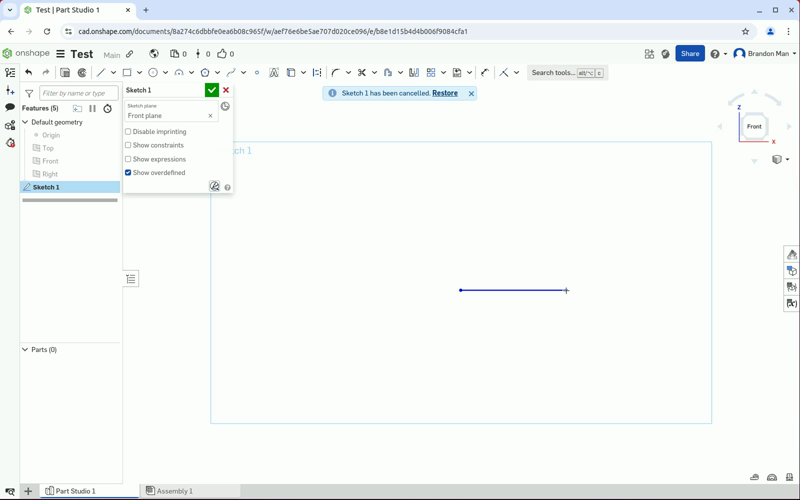
mouse_move(566, 290)
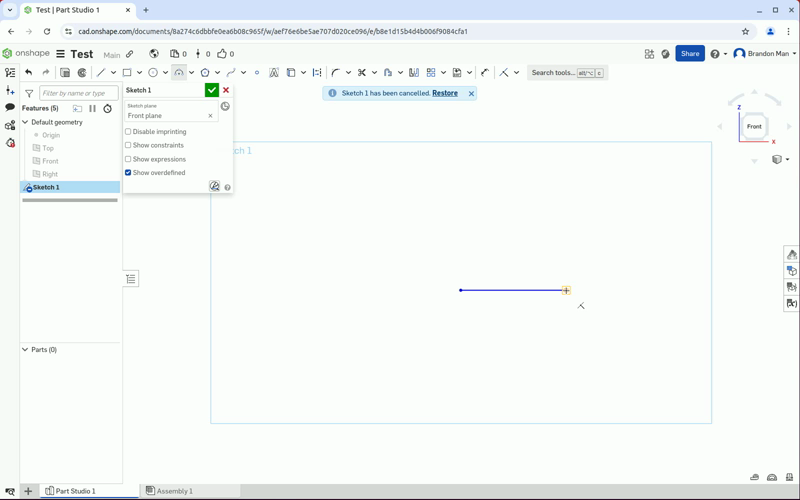
click(566, 290)
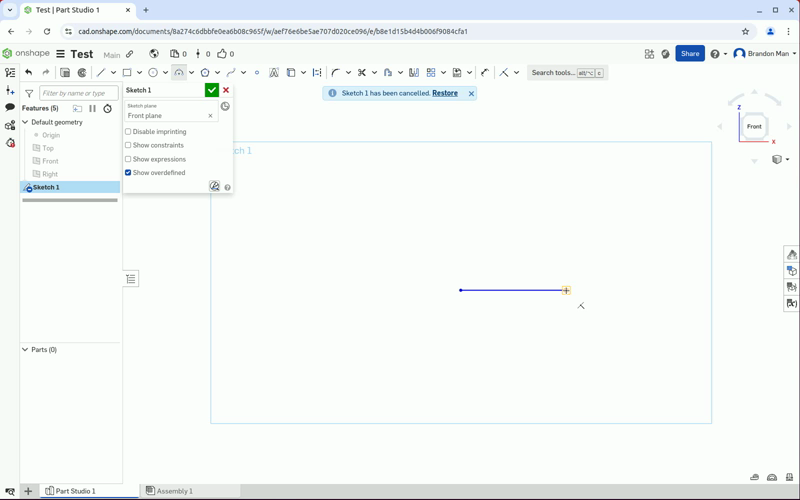
key_down(shift)
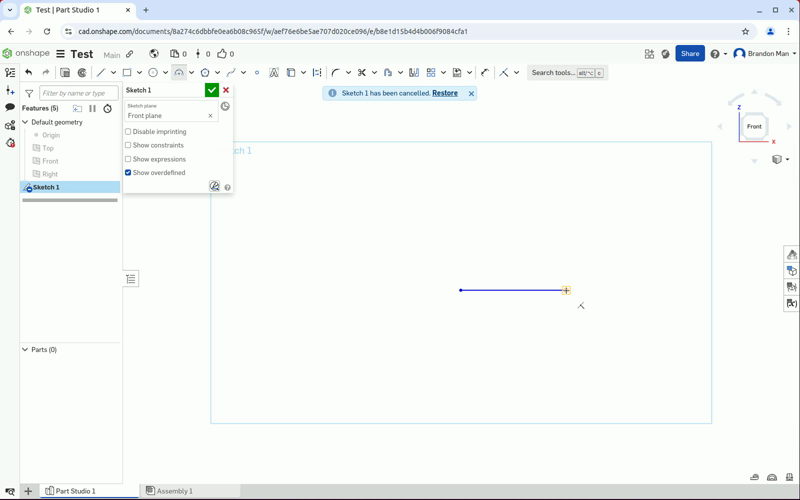
mouse_move(566, 275)
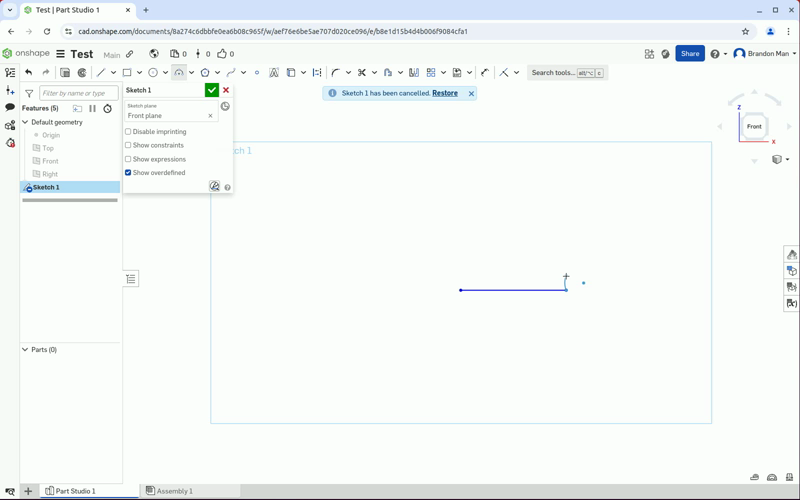
click(566, 275)
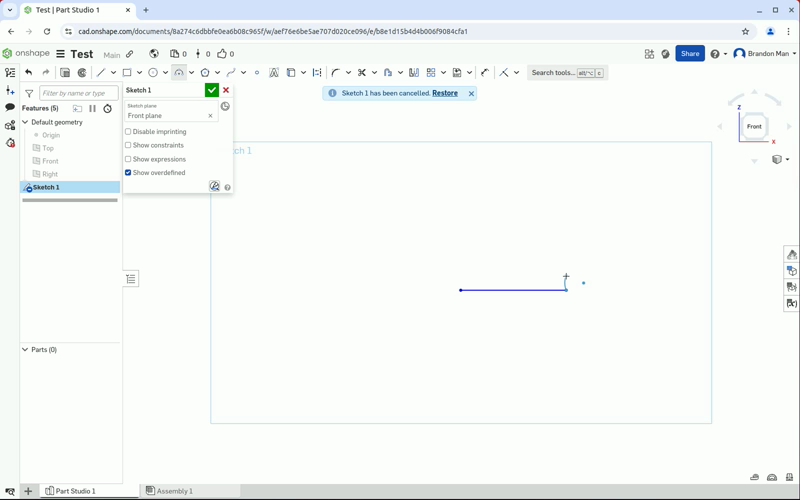
mouse_move(573, 282)
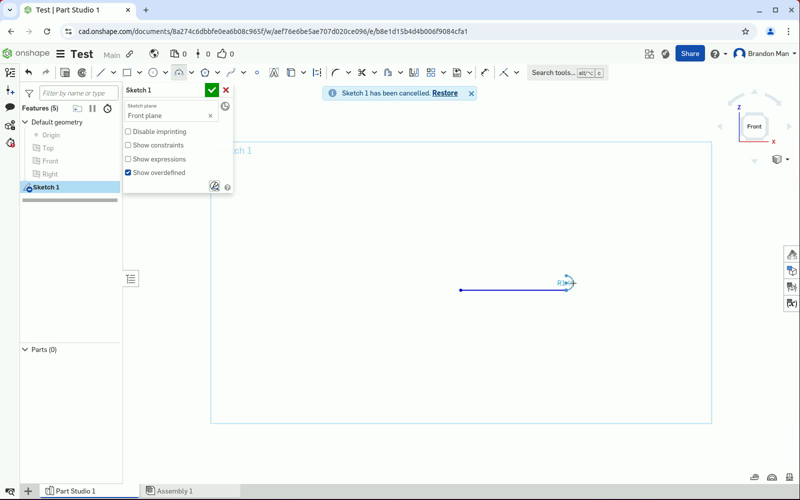
click(573, 282)
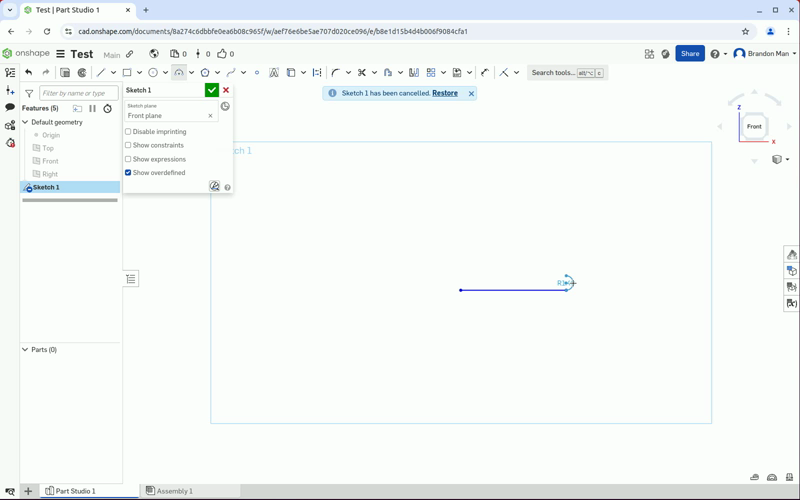
key_up(shift)
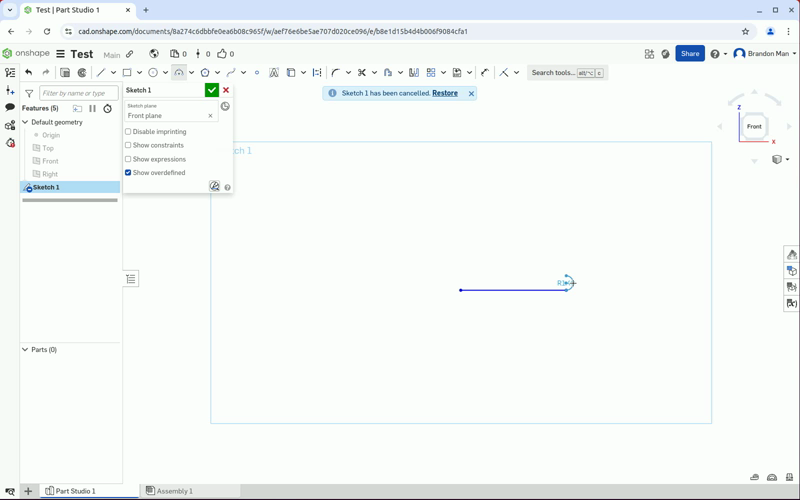
key(esc)
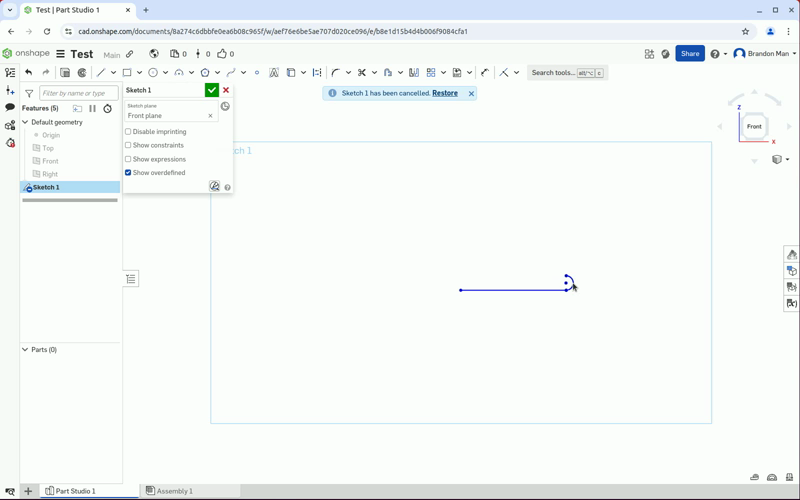
key(l)
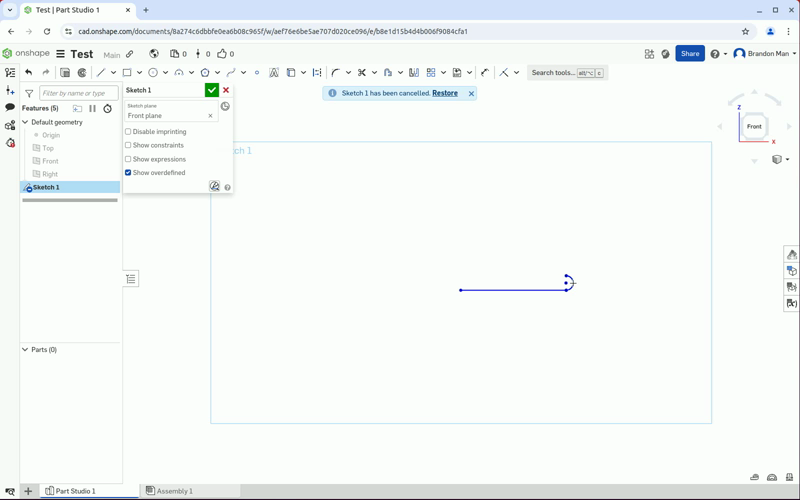
mouse_move(566, 275)
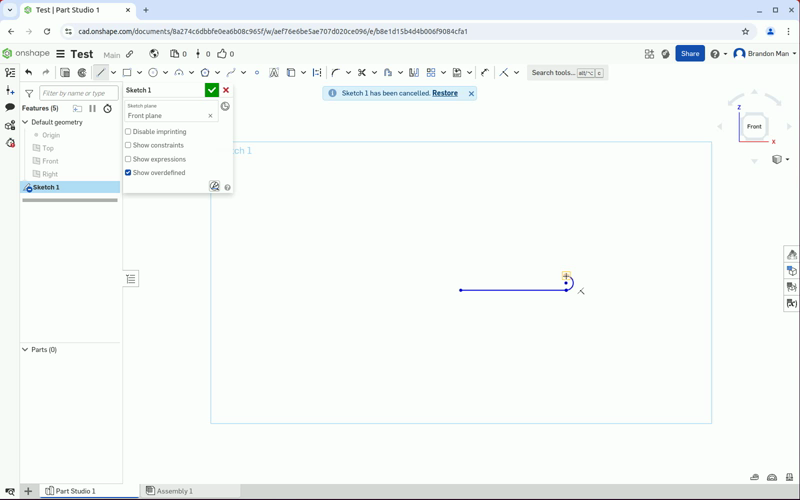
click(566, 275)
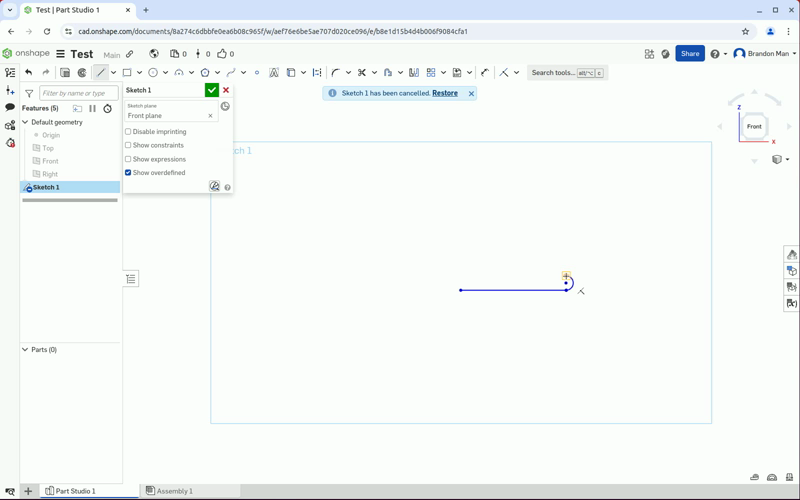
key_down(shift)
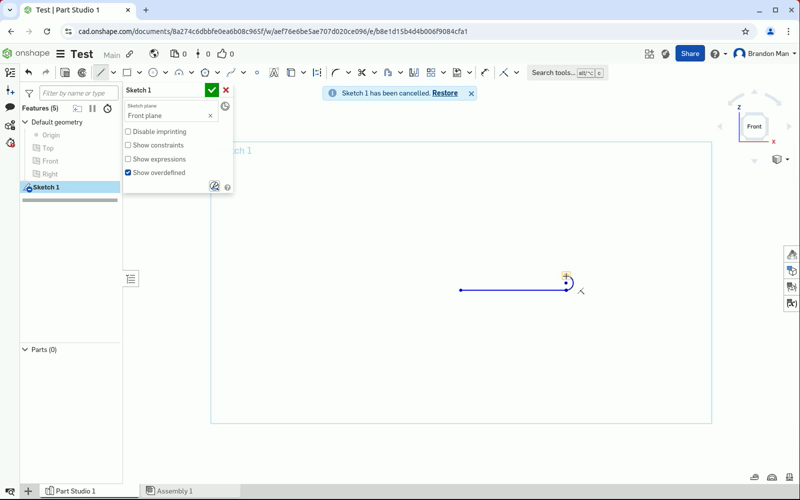
mouse_move(460, 275)
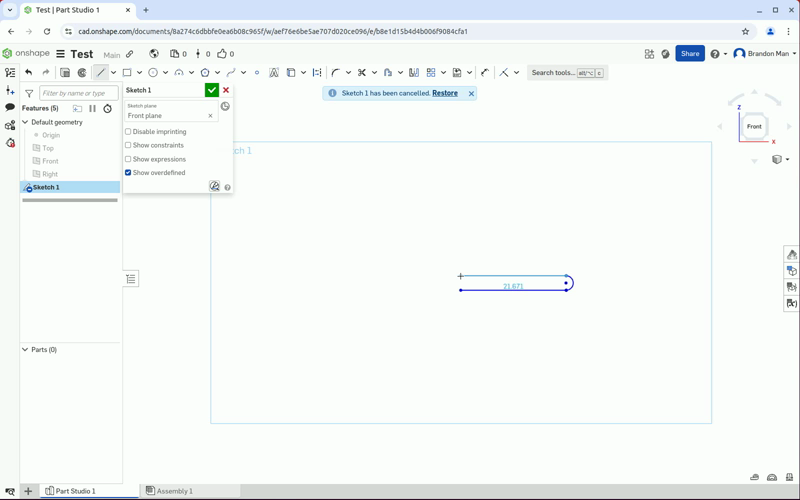
click(460, 275)
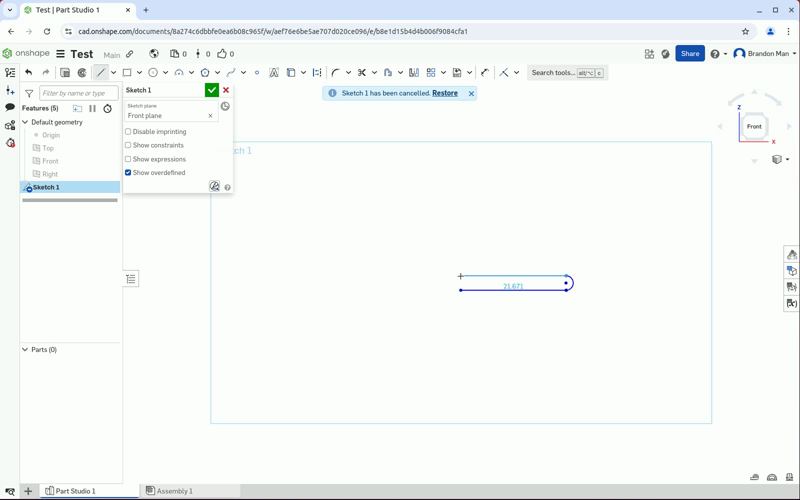
key_up(shift)
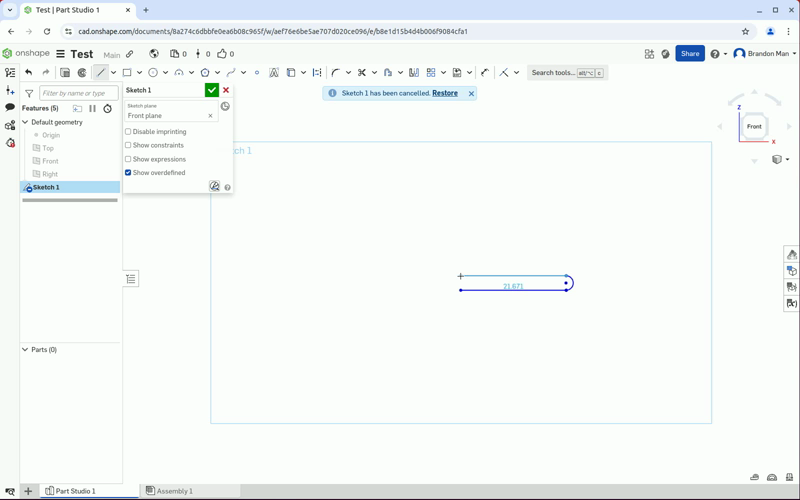
key(esc)
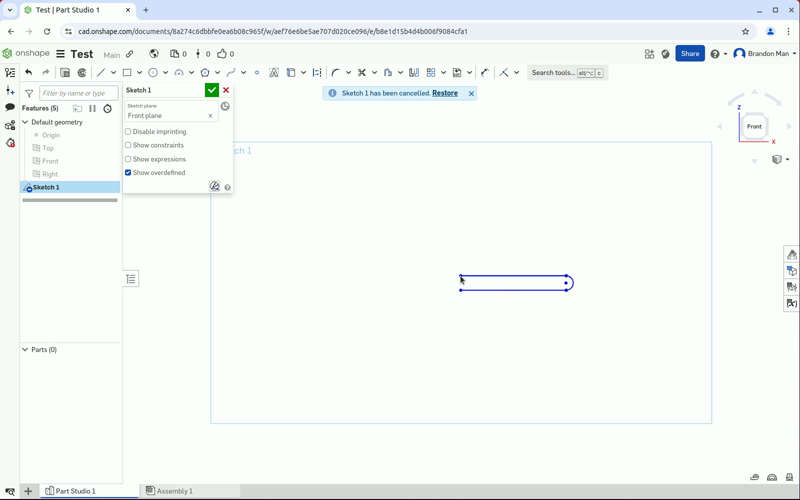
key(a)
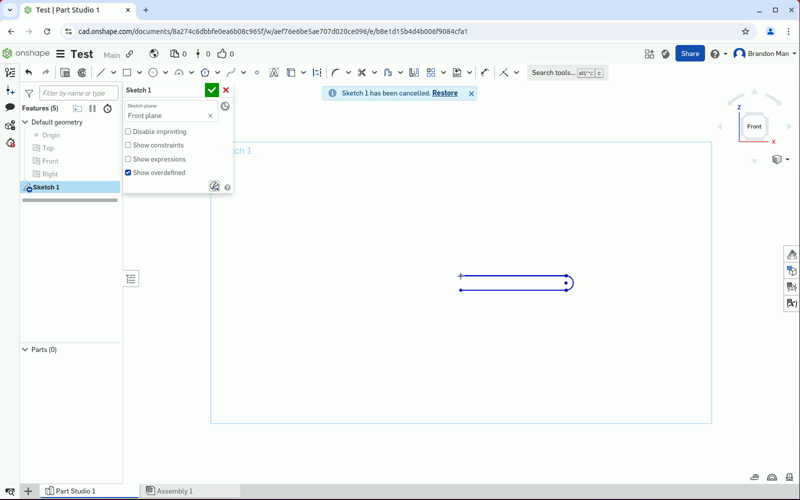
mouse_move(460, 275)
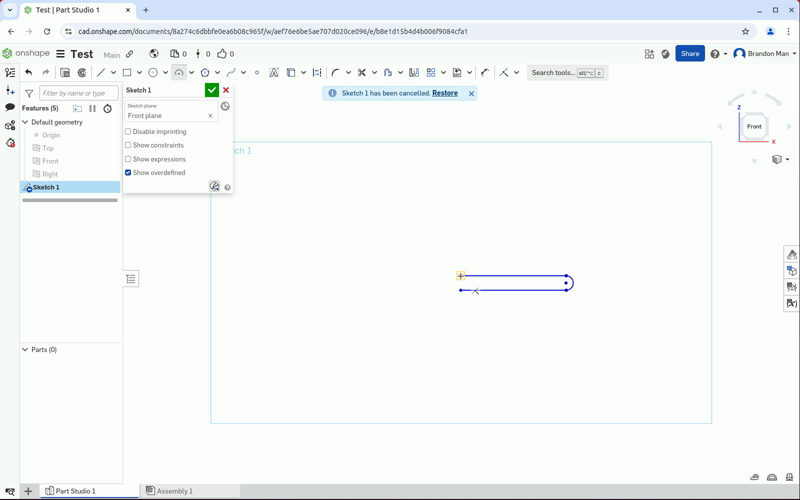
click(460, 275)
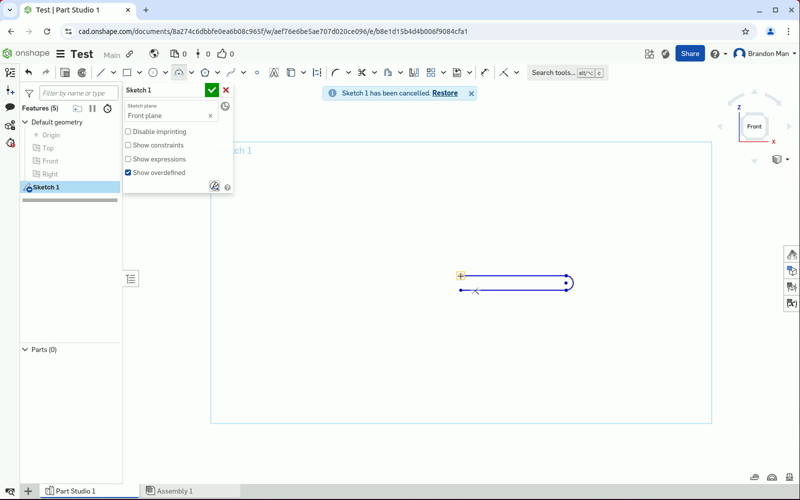
mouse_move(460, 290)
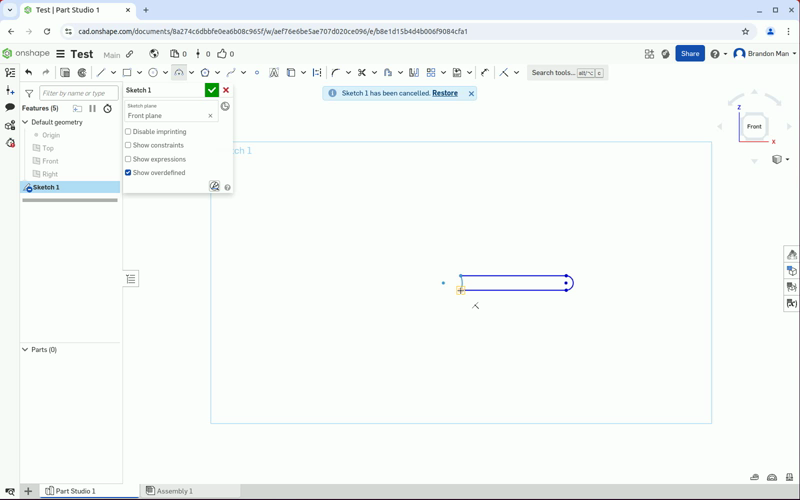
click(460, 290)
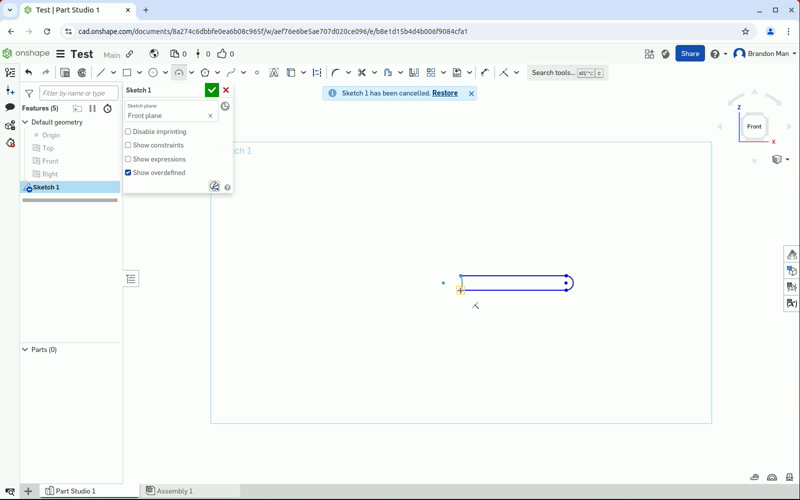
key_down(shift)
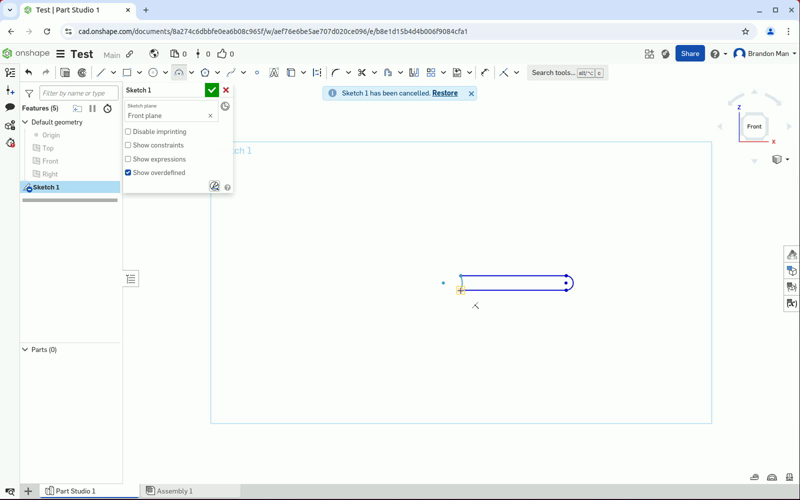
mouse_move(453, 282)
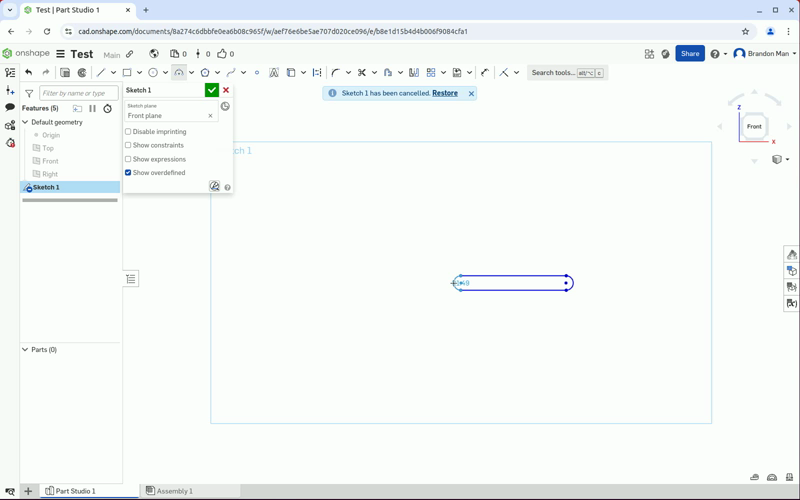
click(453, 282)
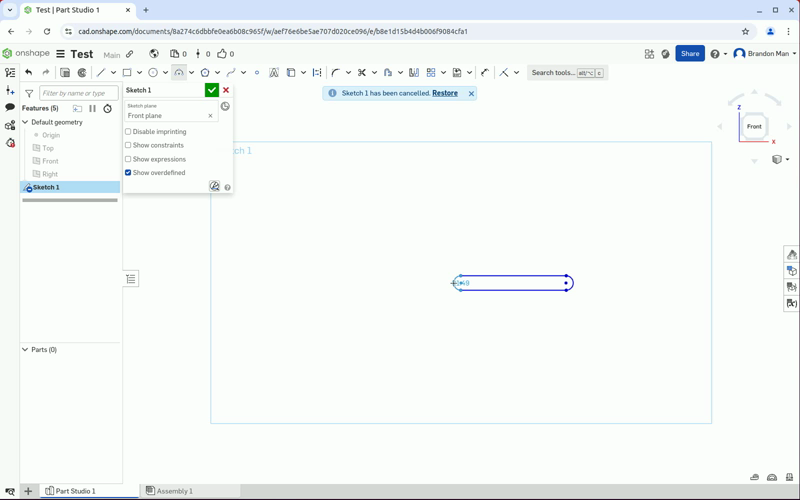
key_up(shift)
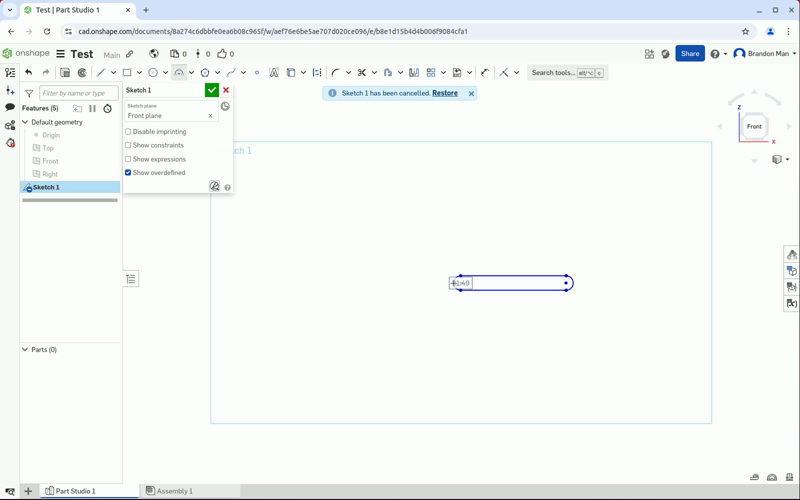
key(esc)
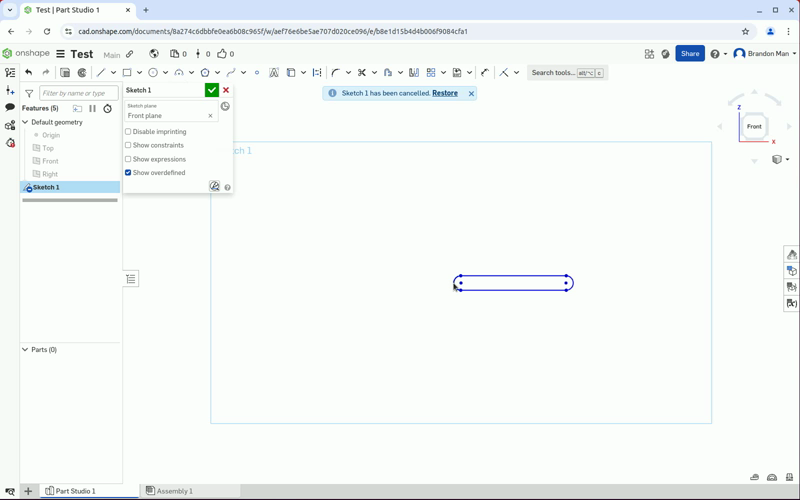
key(c)
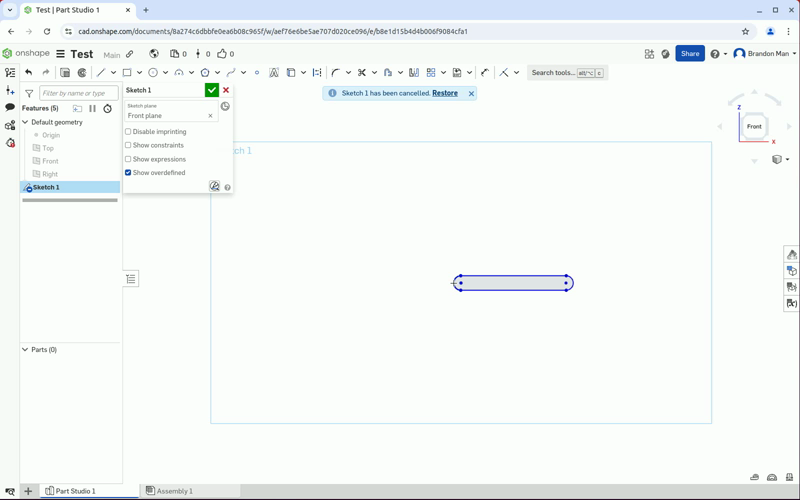
key_down(shift)
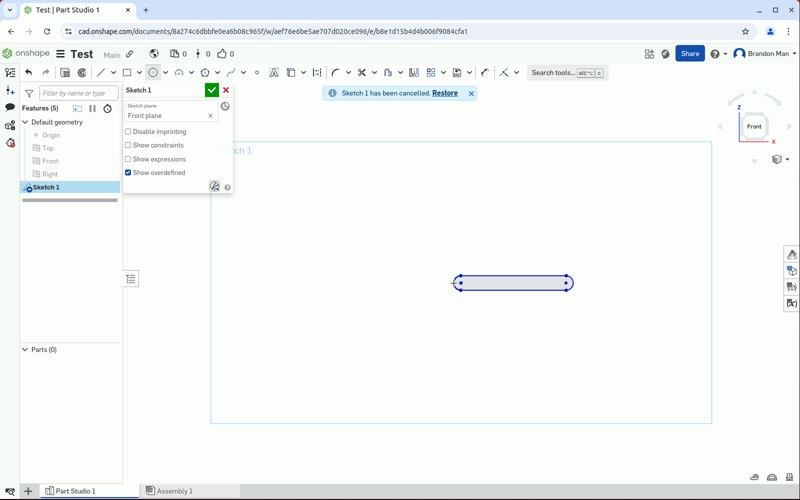
mouse_move(460, 282)
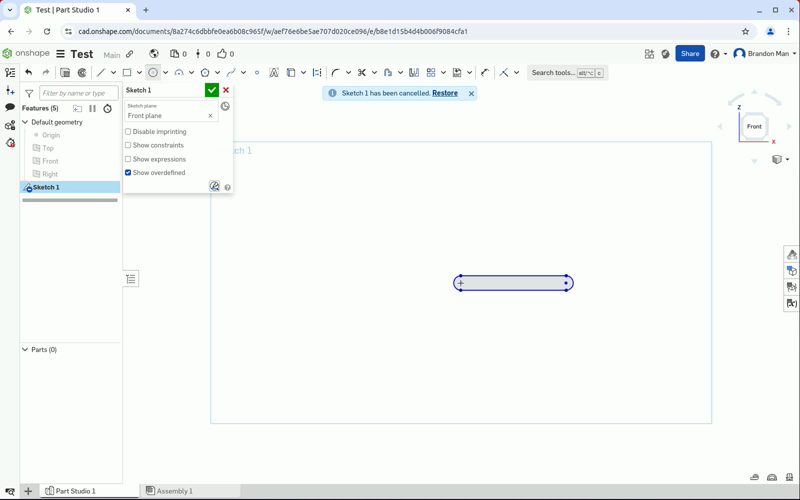
click(460, 282)
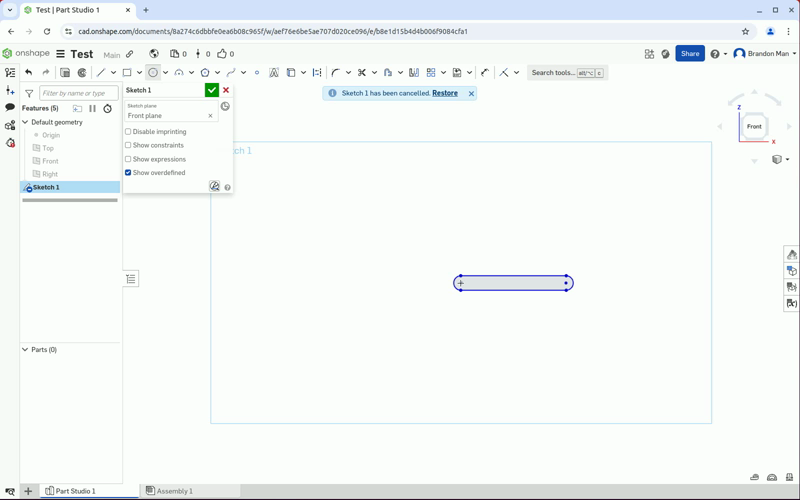
key_up(shift)
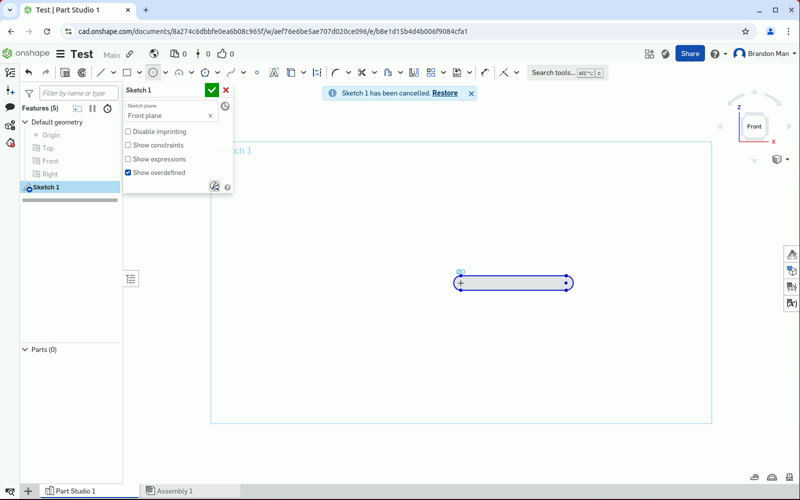
mouse_move(465, 282)
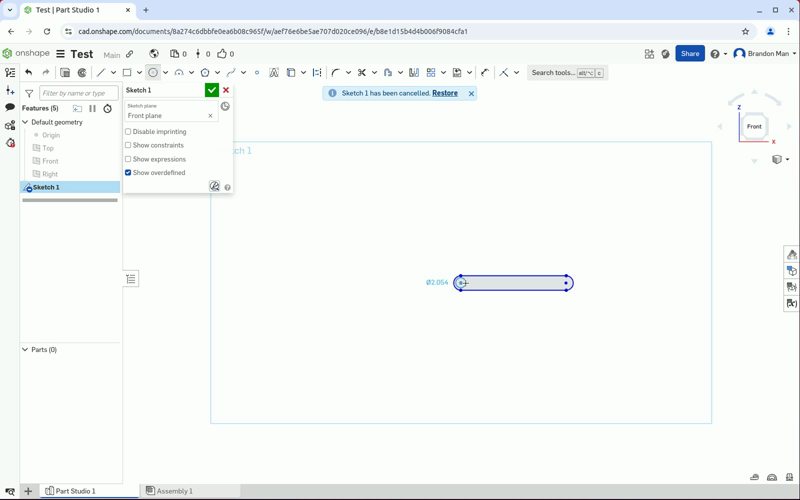
click(465, 282)
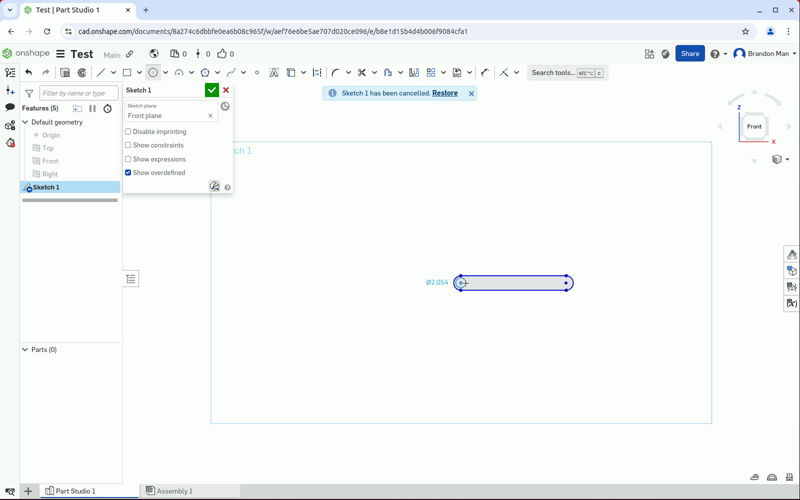
key(esc)
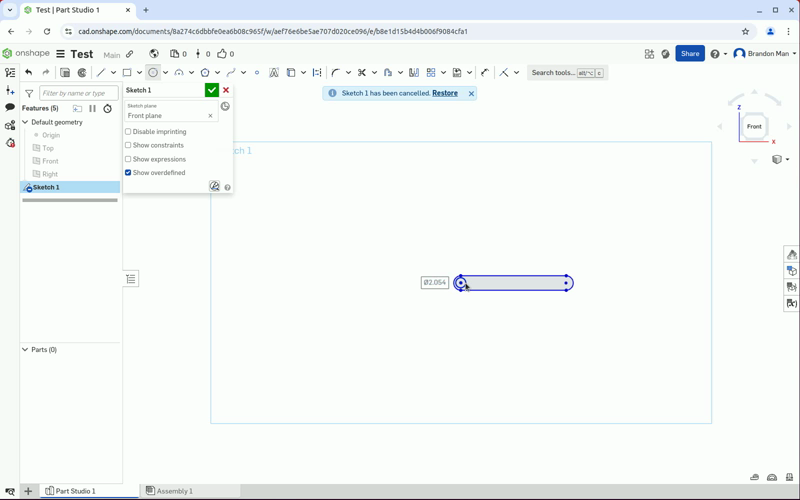
key(c)
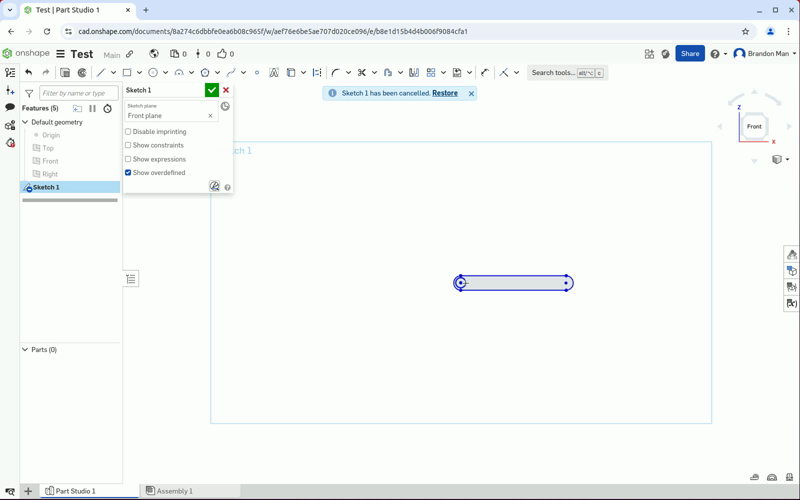
key_down(shift)
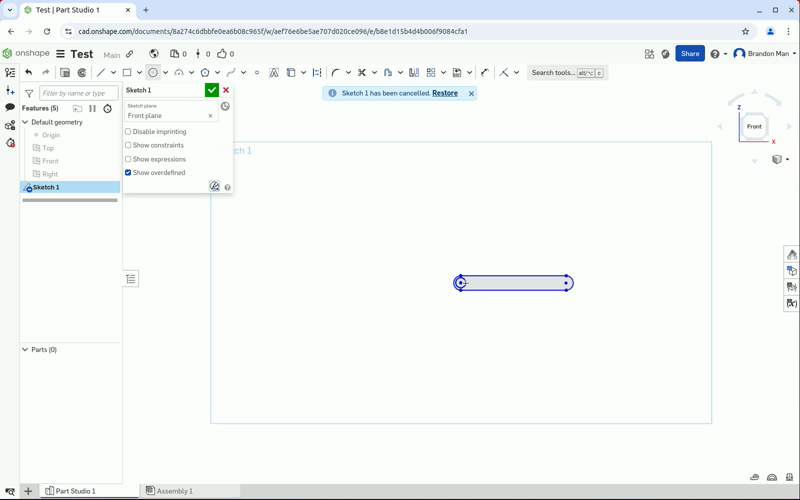
mouse_move(566, 282)
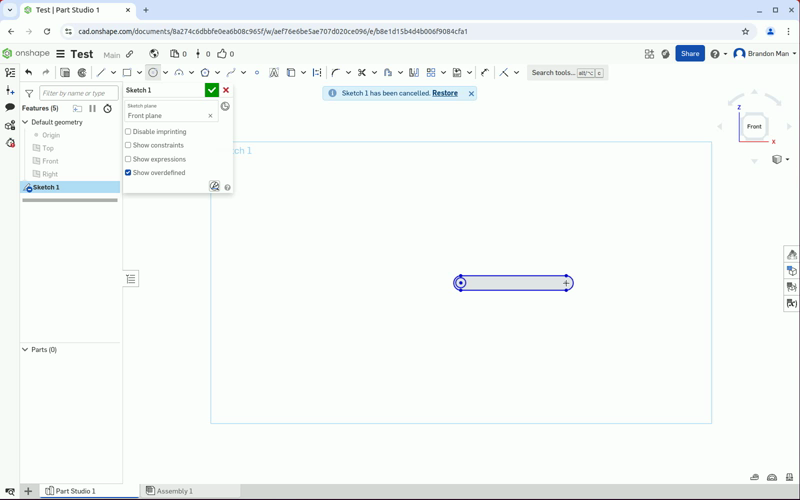
click(566, 282)
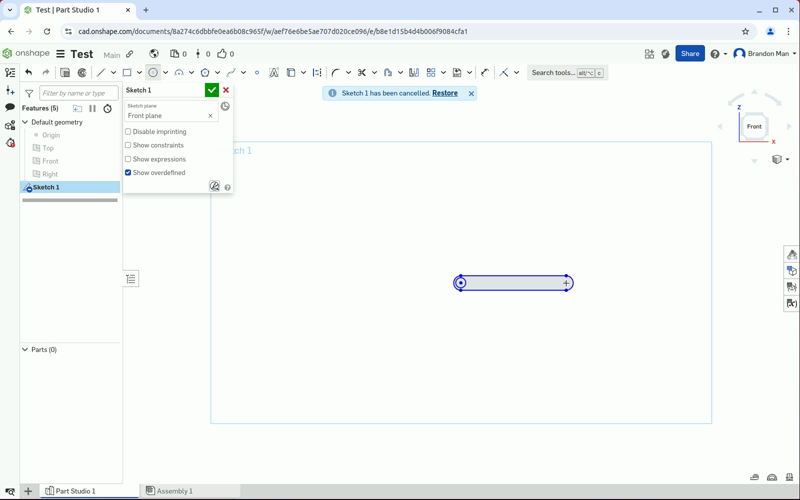
key_up(shift)
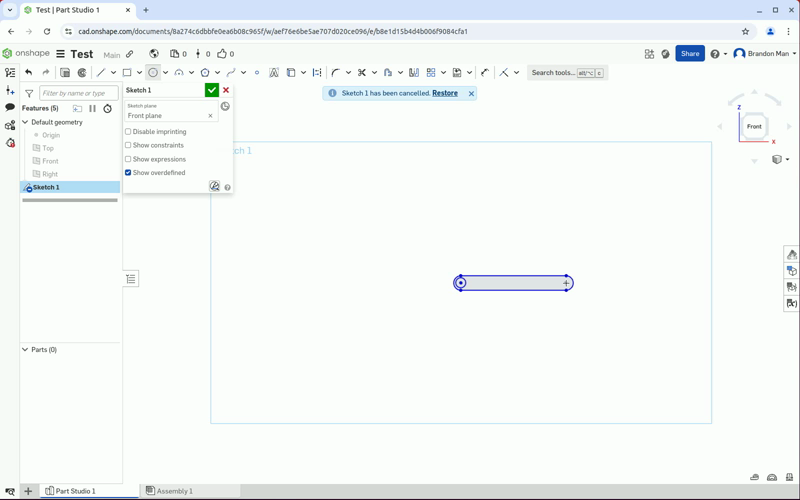
mouse_move(570, 282)
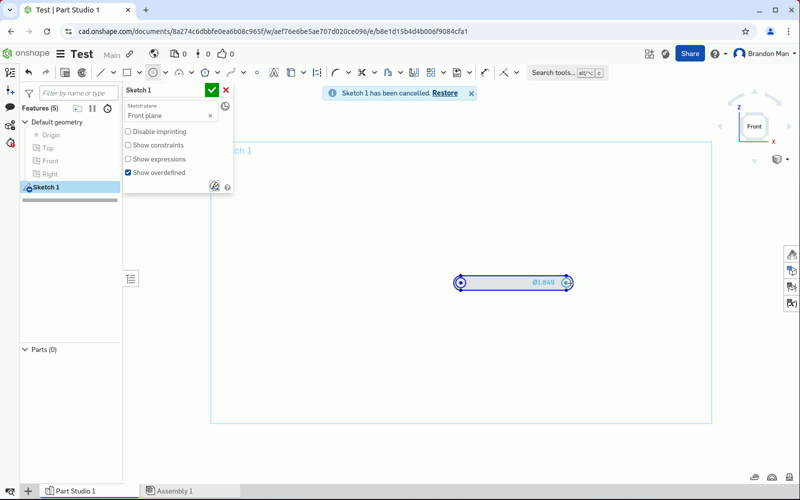
scroll(6)
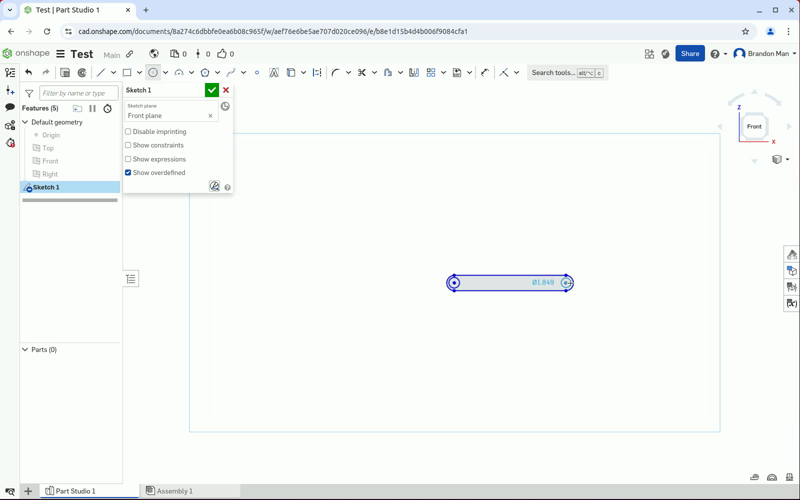
scroll(6)
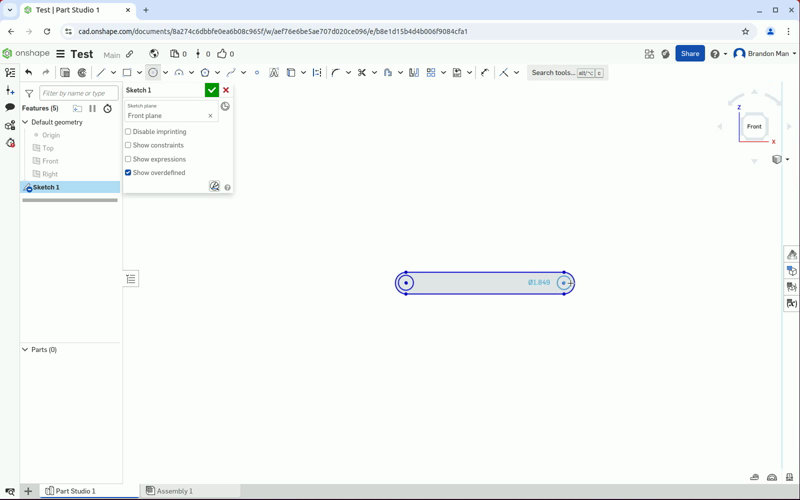
scroll(6)
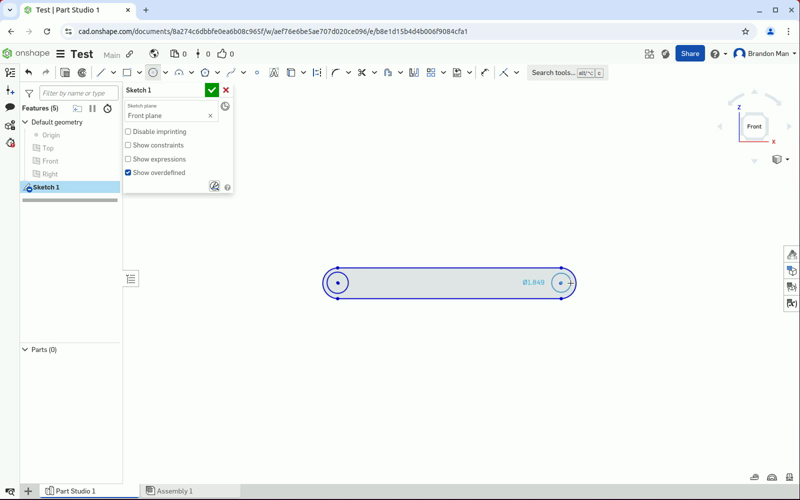
scroll(6)
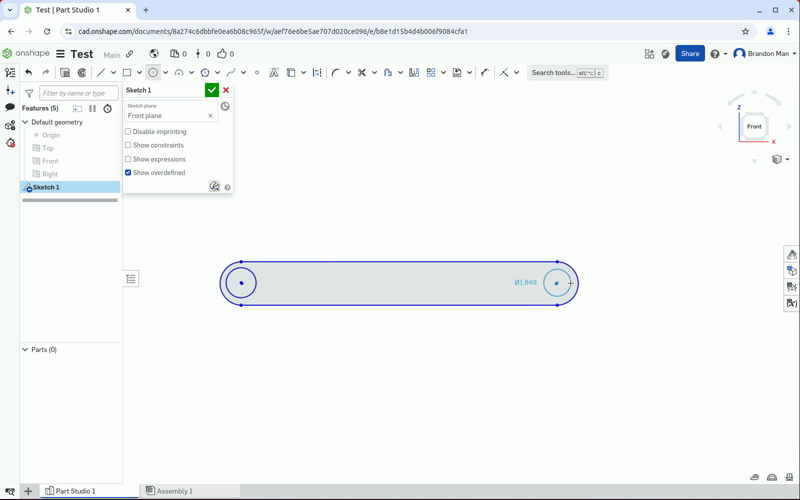
scroll(6)
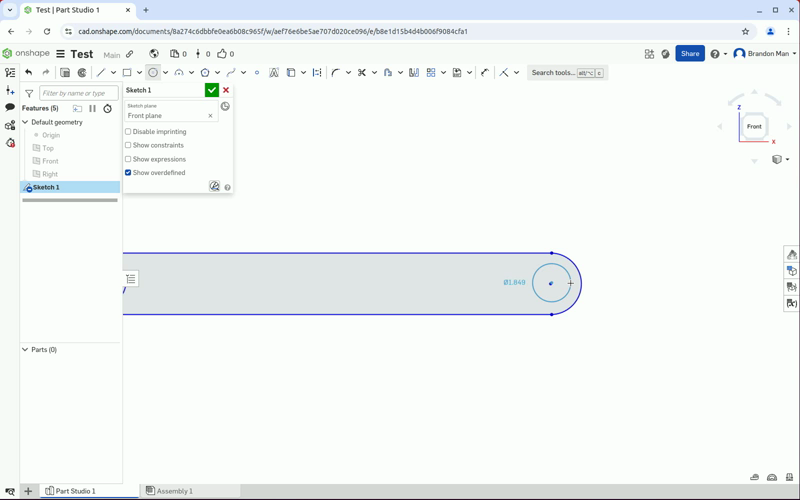
scroll(6)
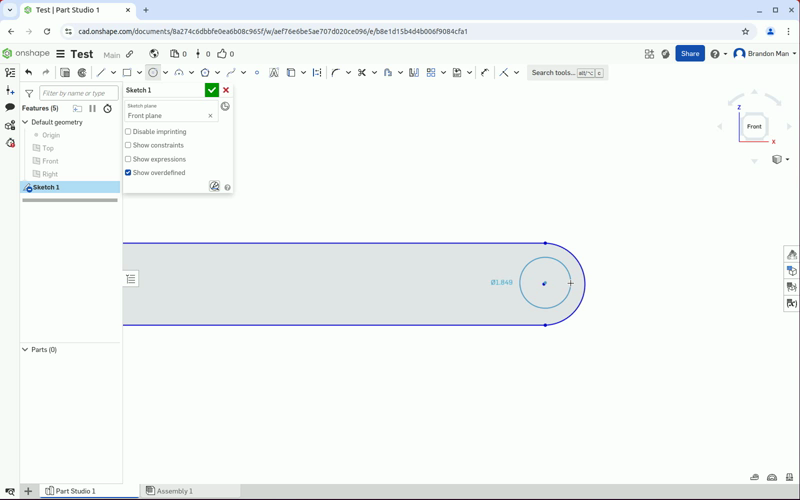
scroll(6)
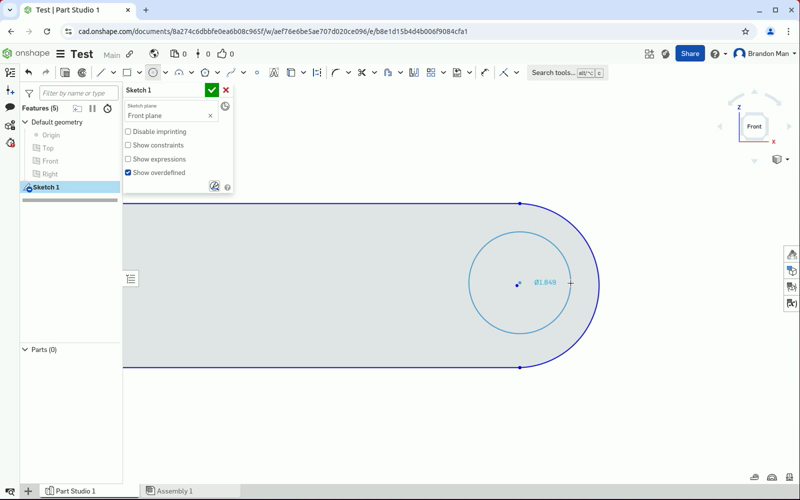
click(570, 282)
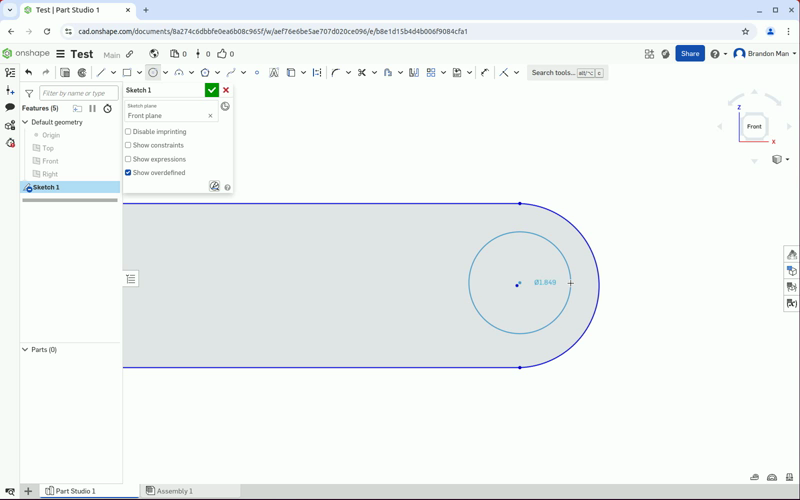
scroll(-6)
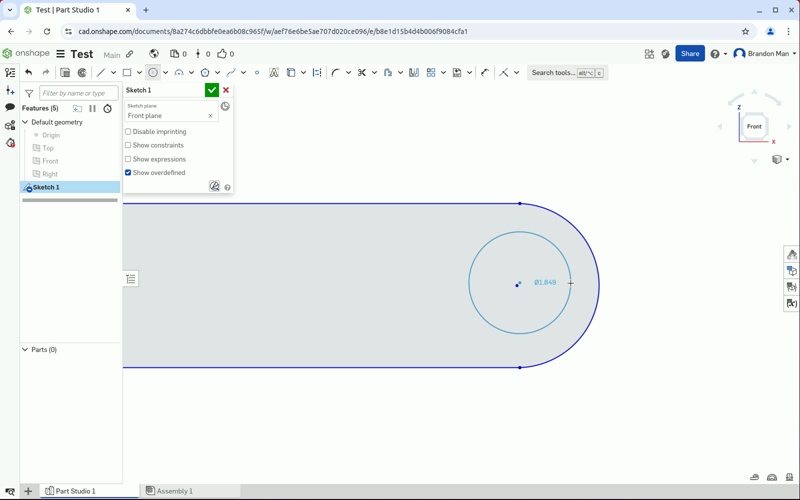
scroll(-6)
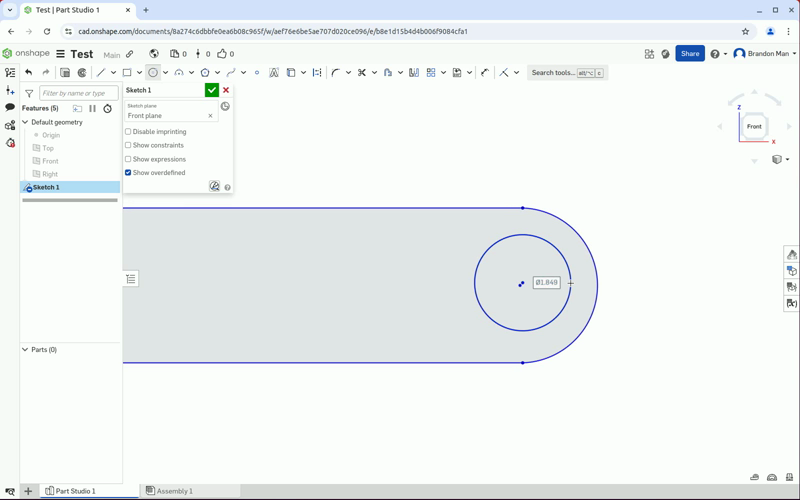
scroll(-6)
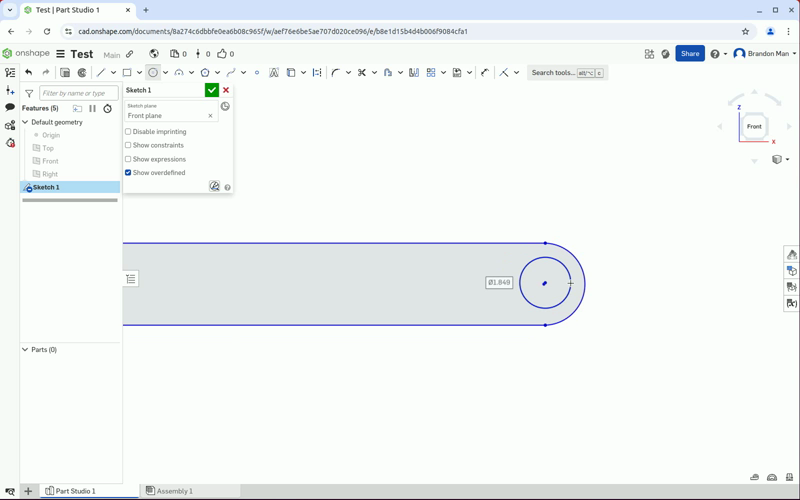
scroll(-6)
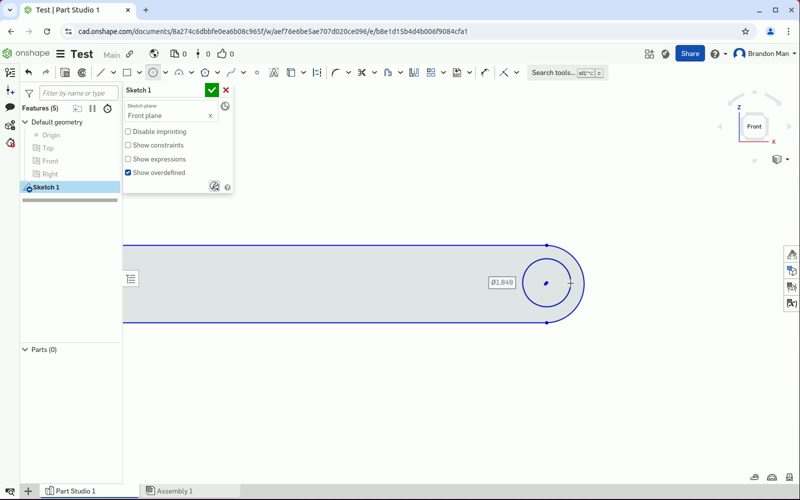
scroll(-6)
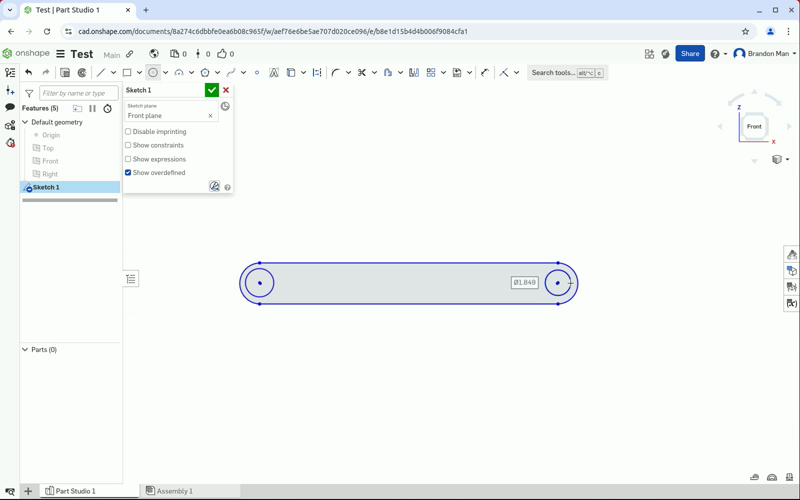
scroll(-6)
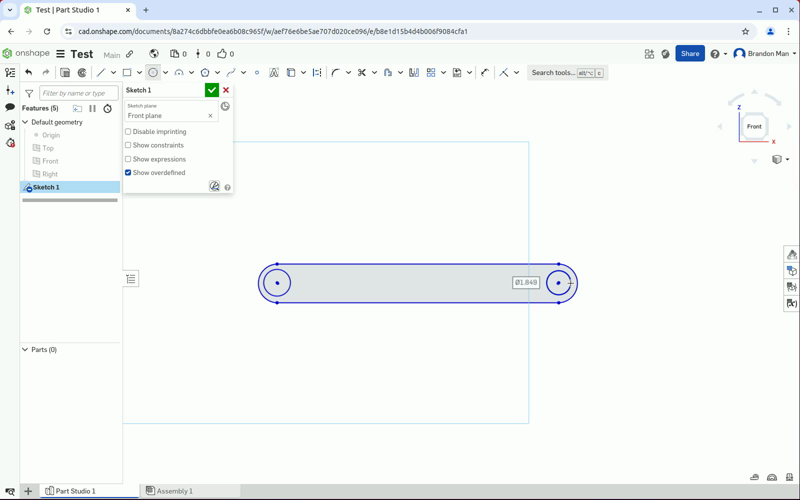
scroll(-6)
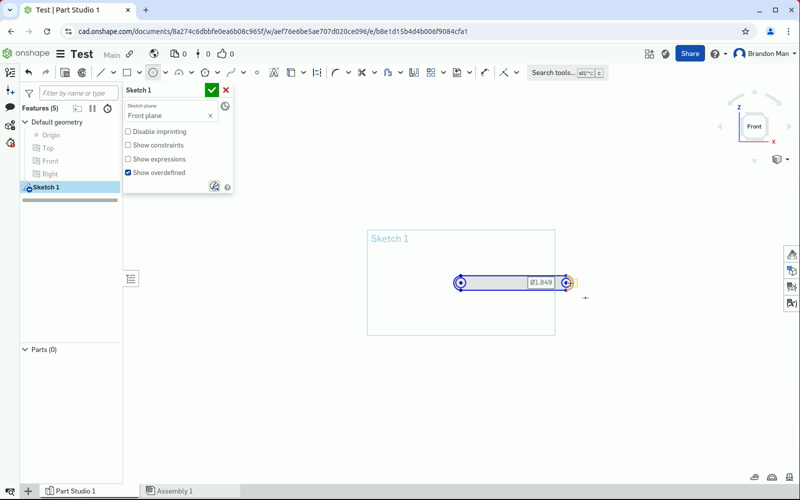
key(esc)
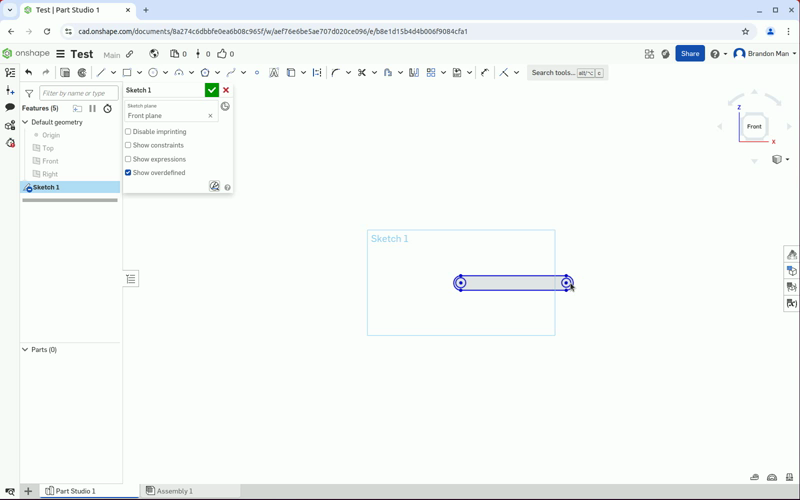
mouse_move(506, 280)
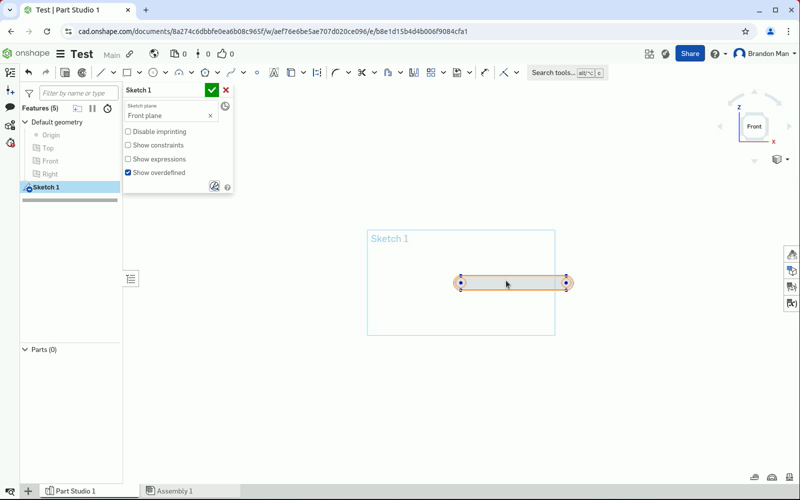
scroll(6)
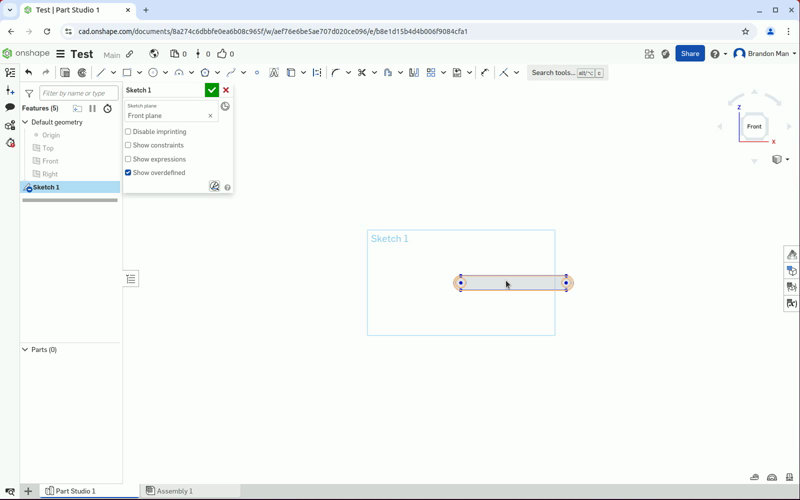
scroll(6)
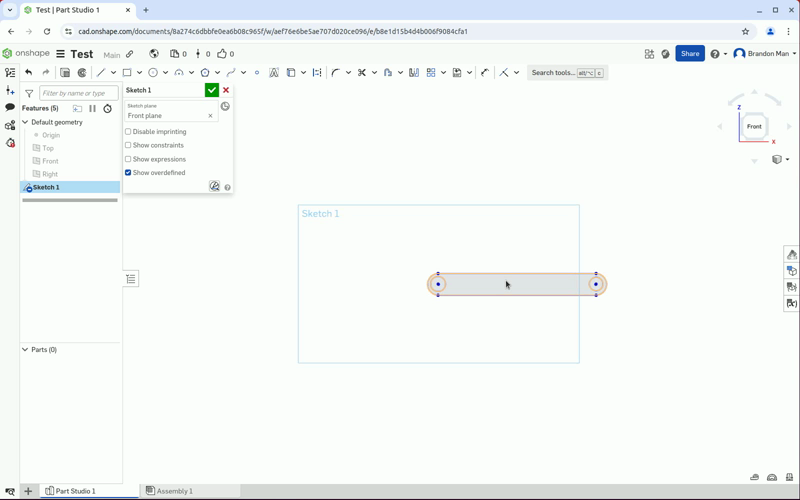
scroll(6)
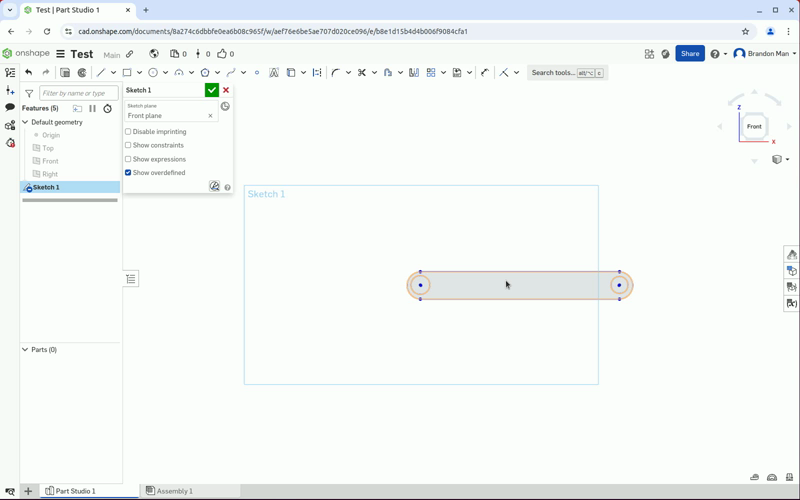
scroll(6)
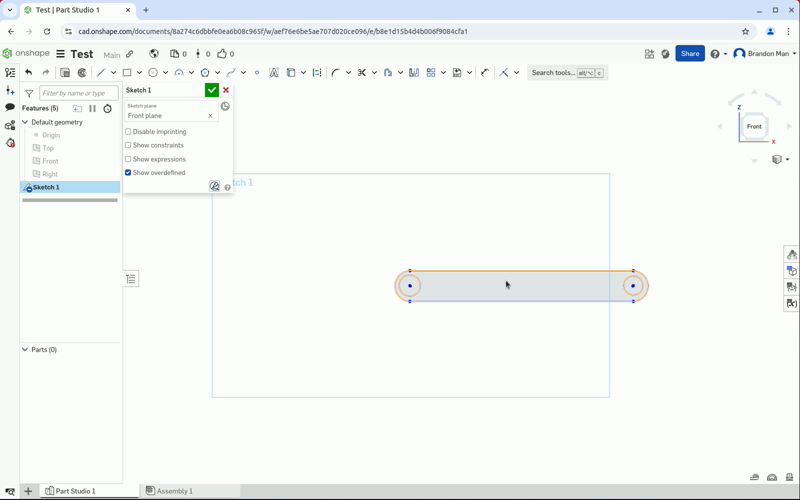
scroll(6)
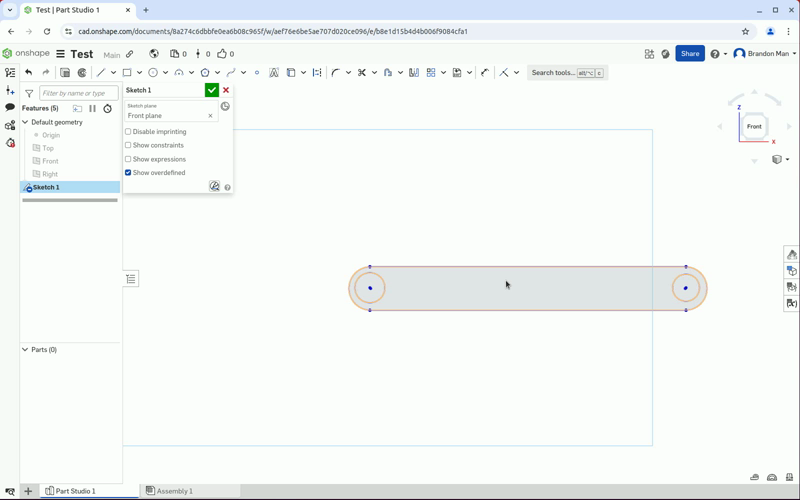
scroll(6)
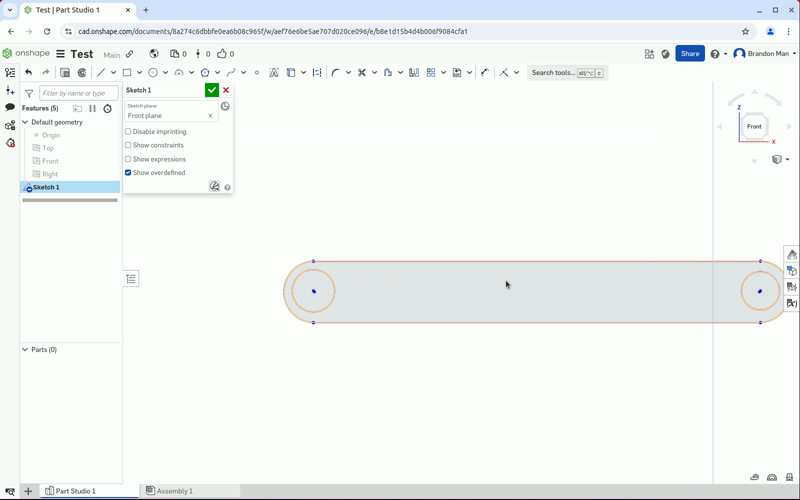
scroll(6)
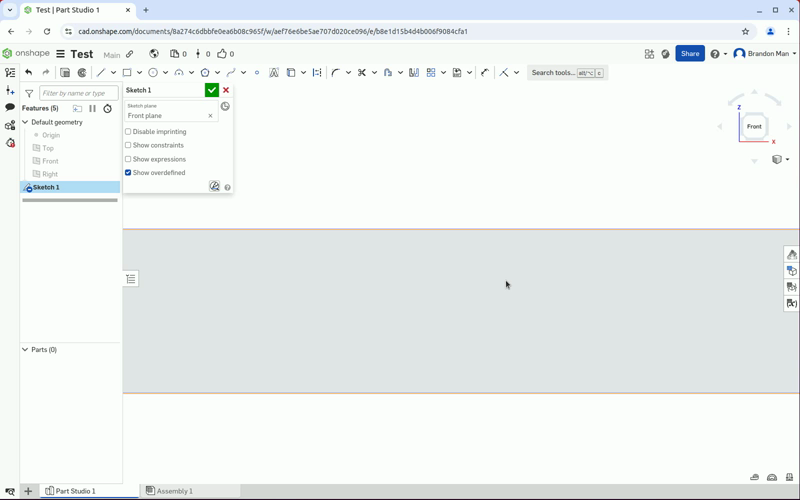
click(506, 280)
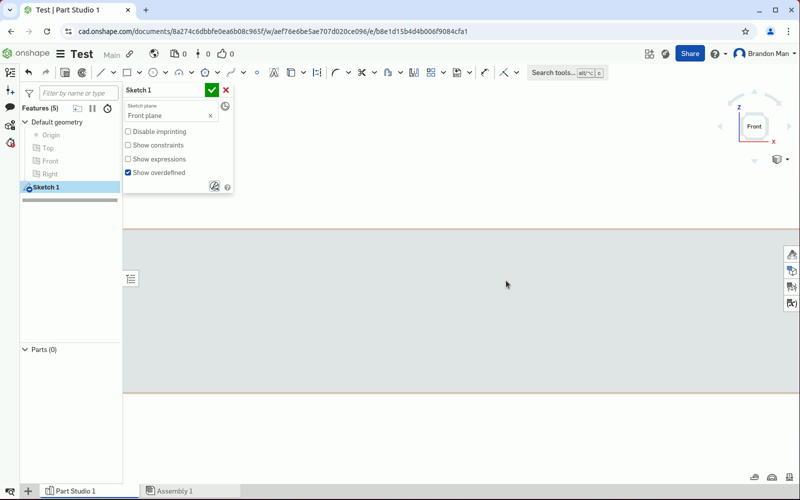
scroll(-6)
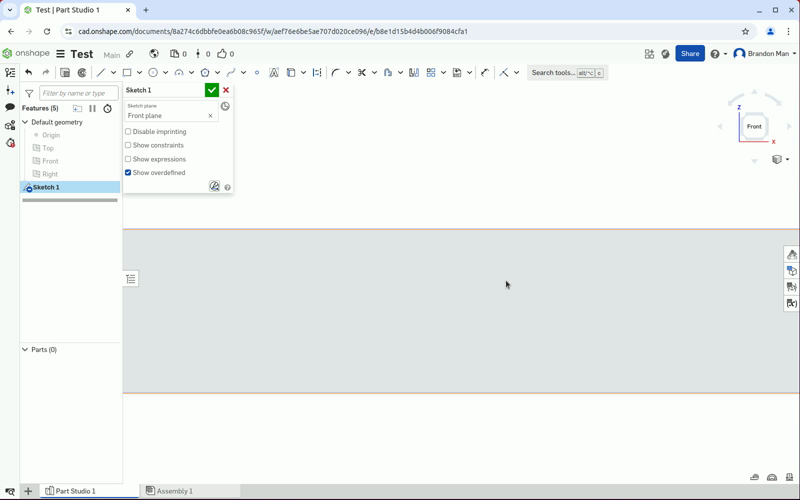
scroll(-6)
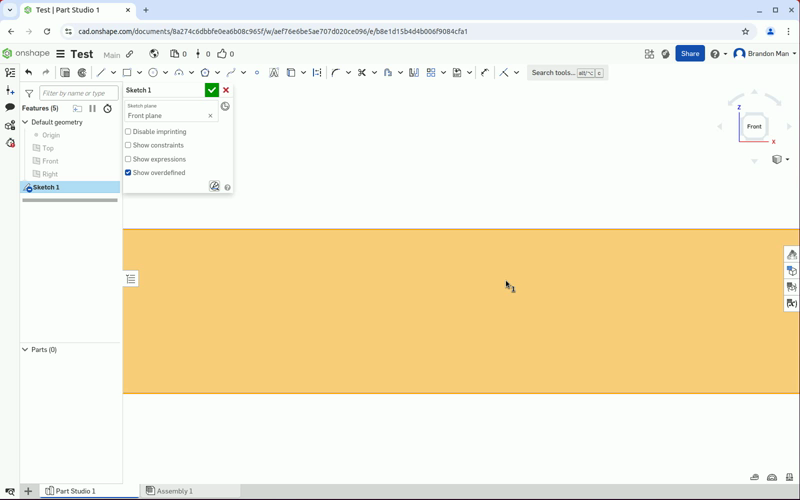
scroll(-6)
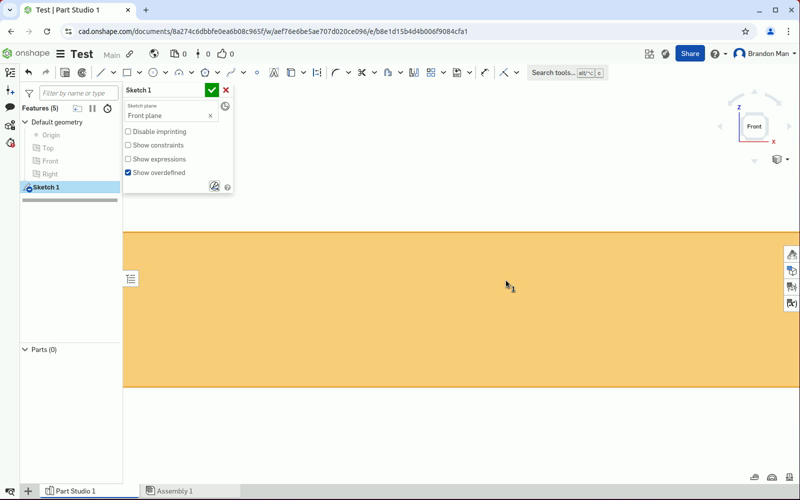
scroll(-6)
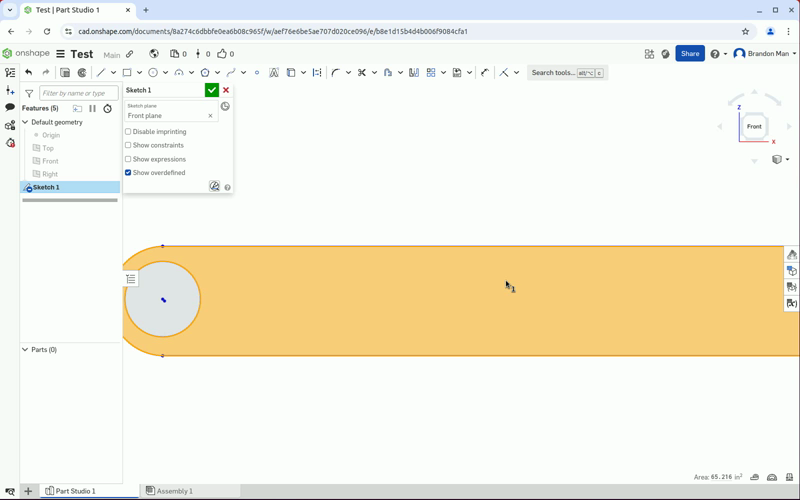
scroll(-6)
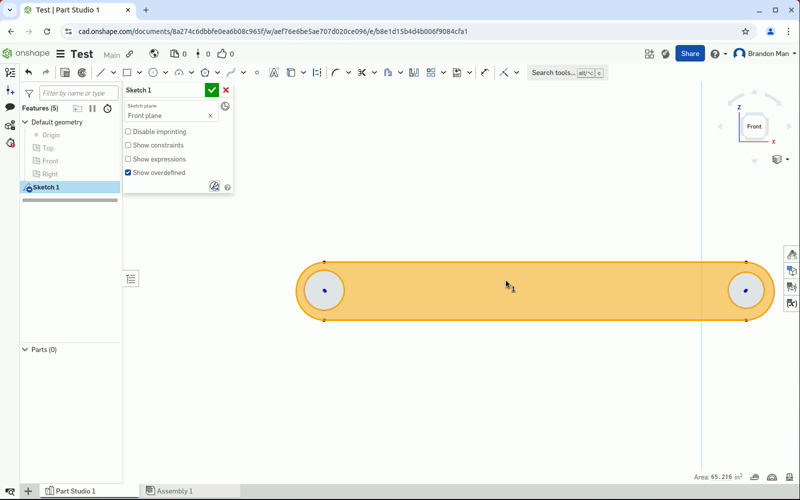
scroll(-6)
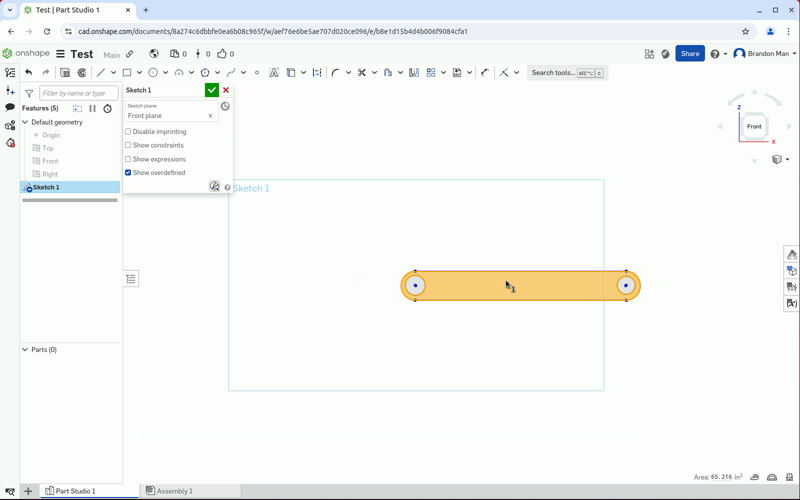
scroll(-6)
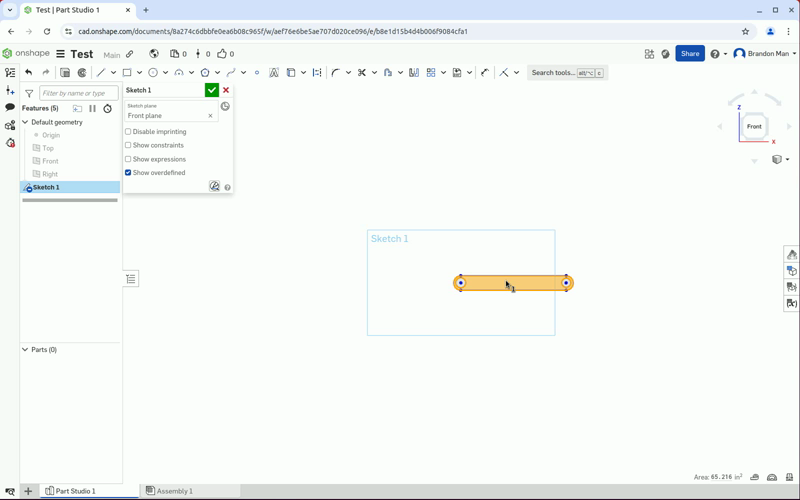
mouse_move(73, 352)
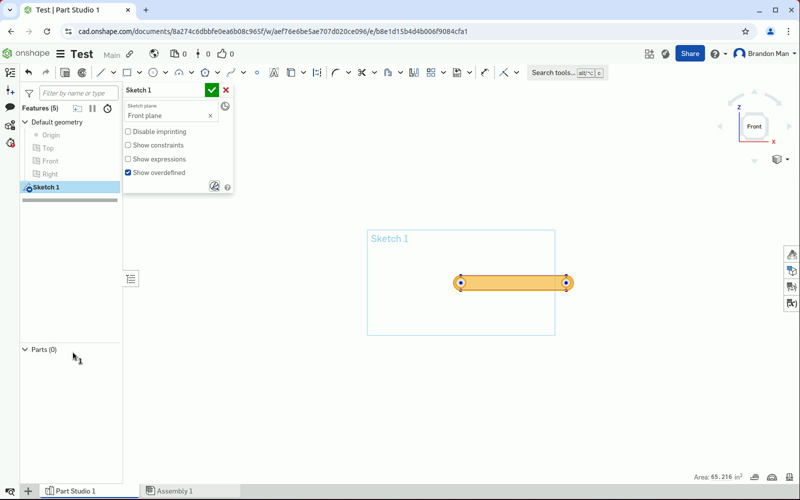
key(shift+y)
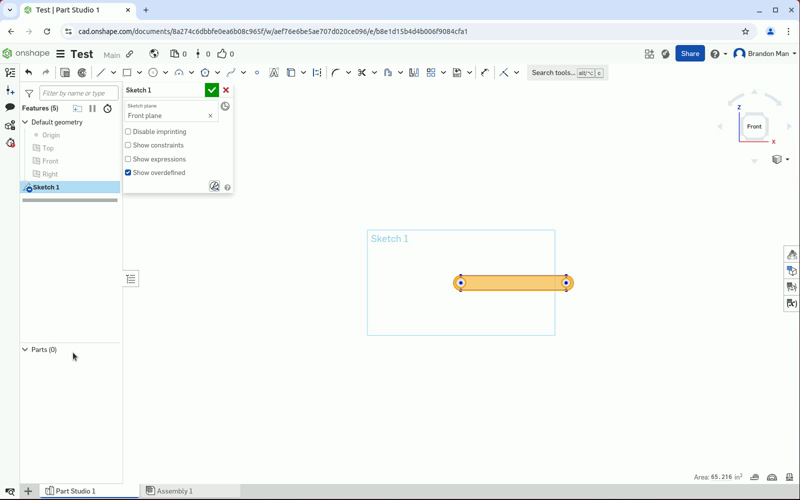
key(shift+e)
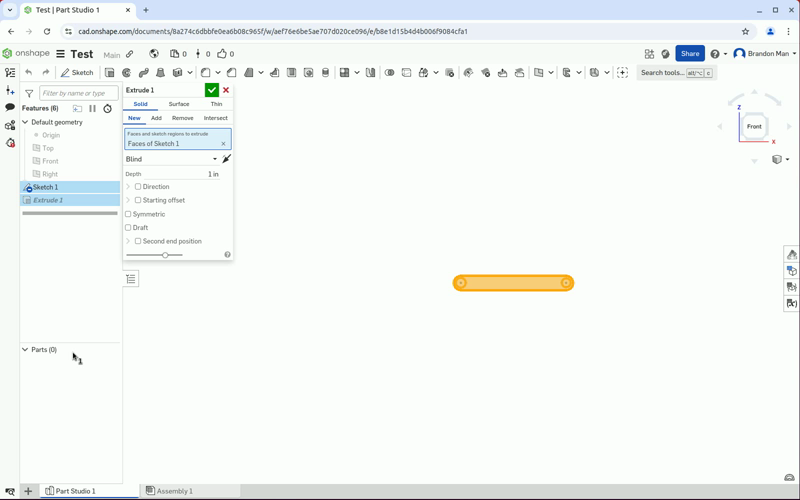
mouse_move(143, 106)
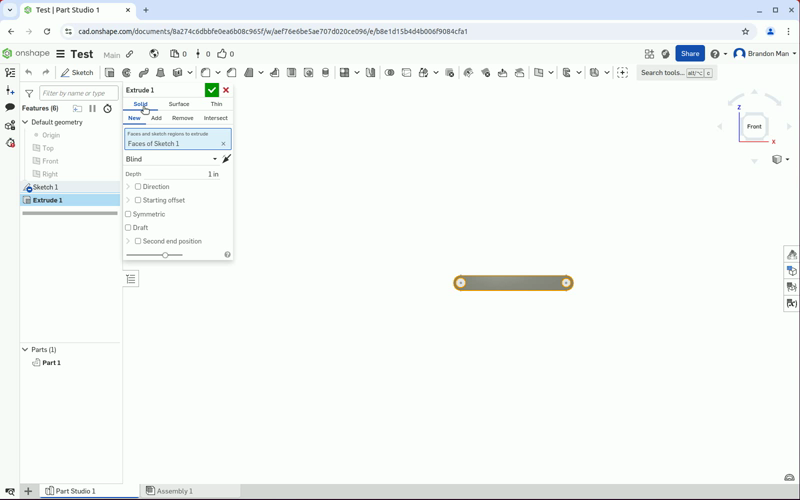
click(143, 106)
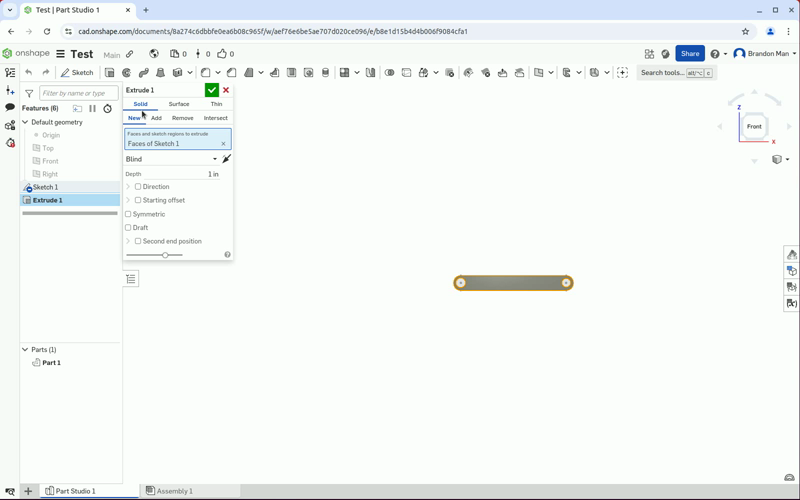
mouse_move(137, 120)
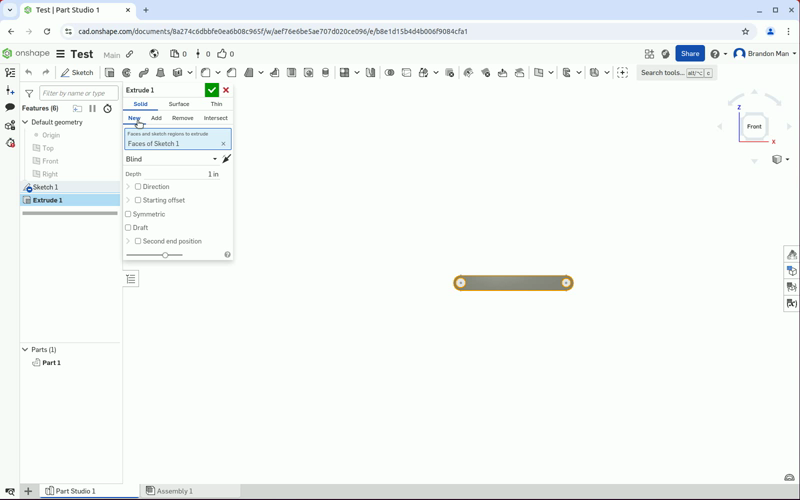
click(137, 120)
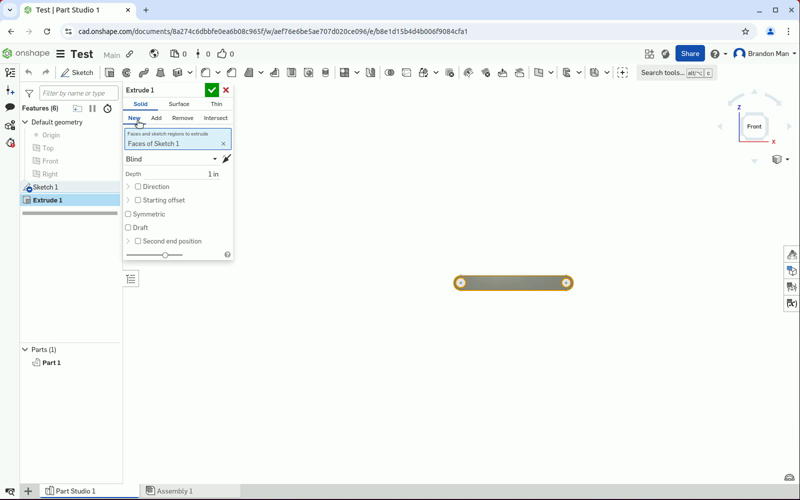
key(tab, 4)
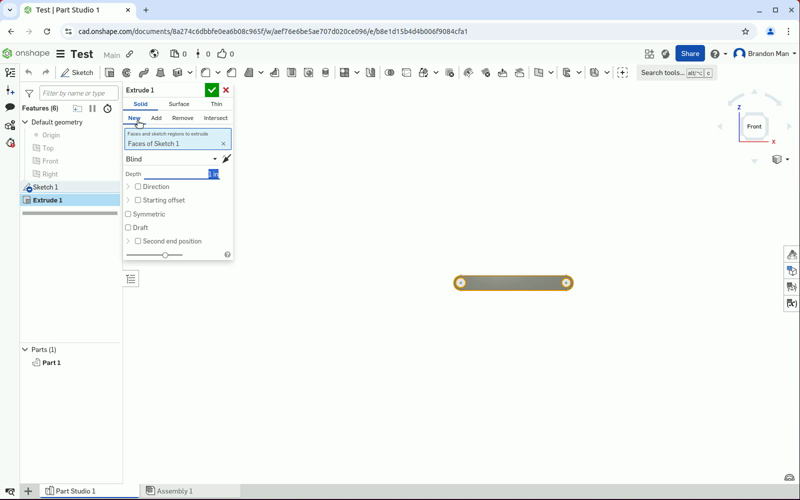
text(1.685)
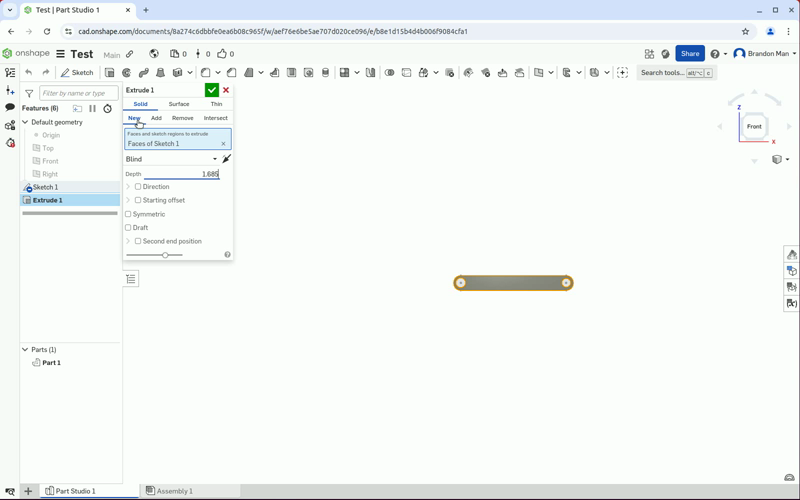
key(enter)
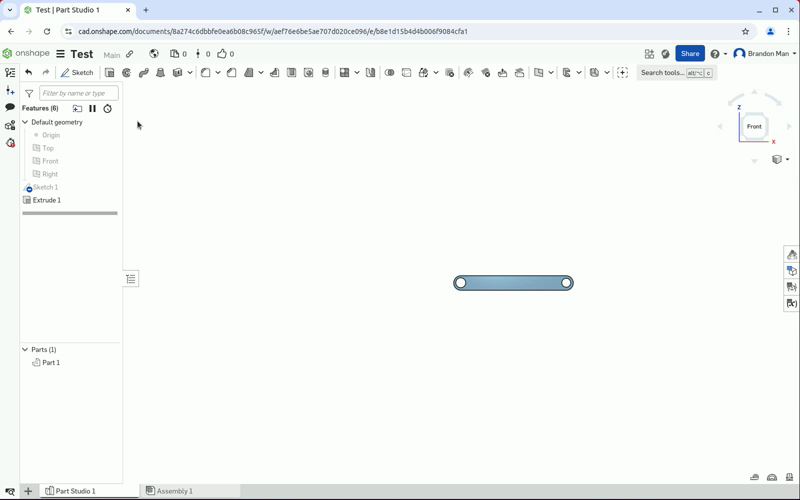
key(shift+h)
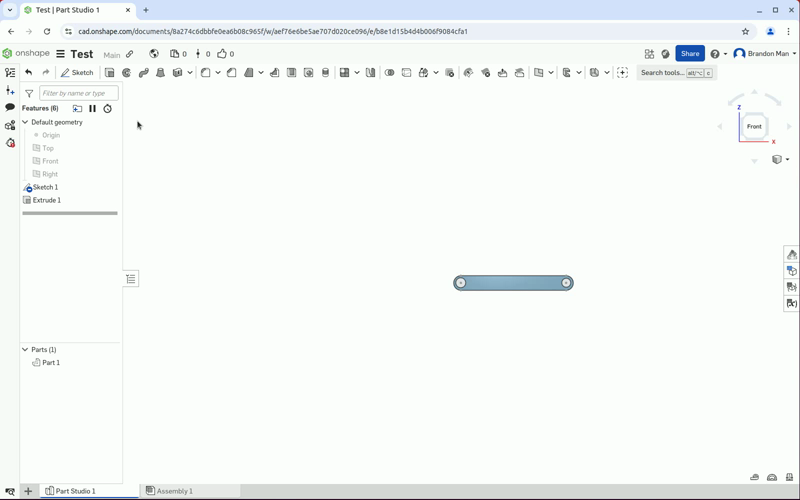
key(shift+h)
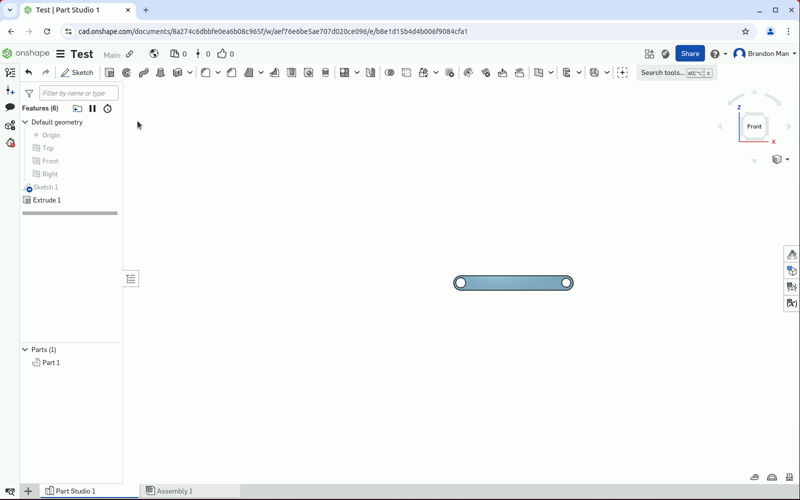
mouse_move(73, 189)
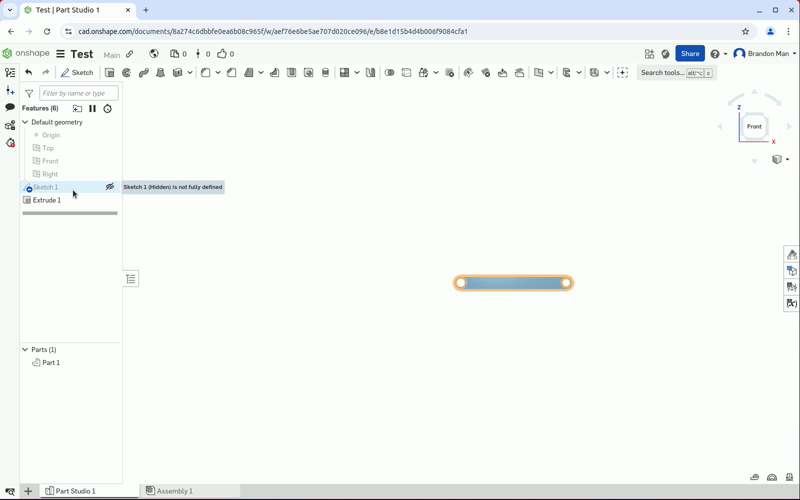
click(73, 189)
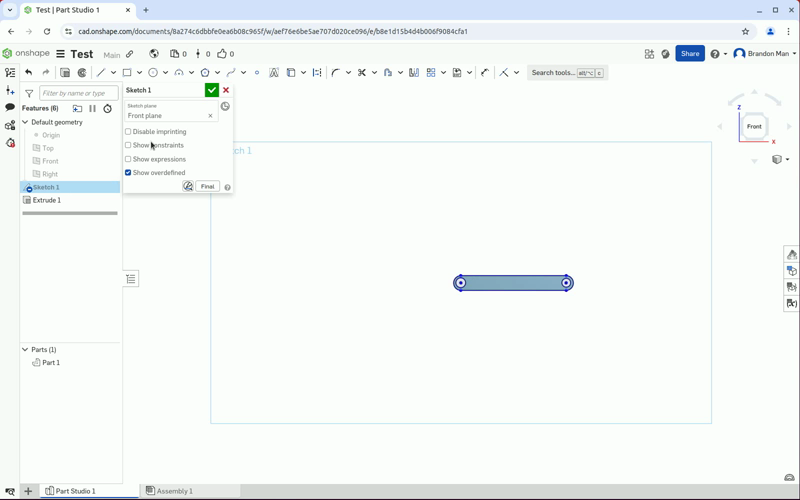
mouse_move(229, 92)
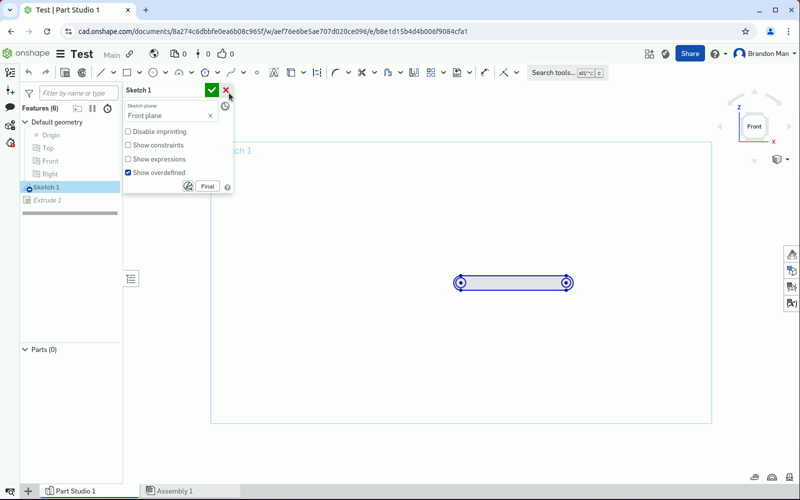
click(229, 92)
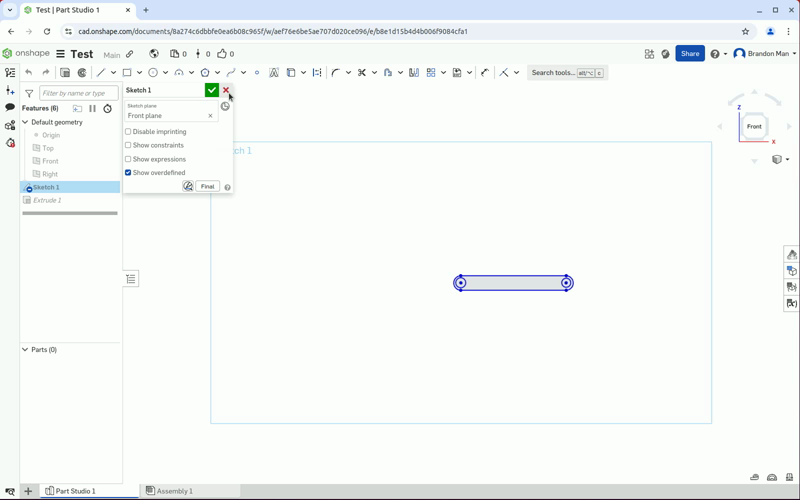
key(shift+s)
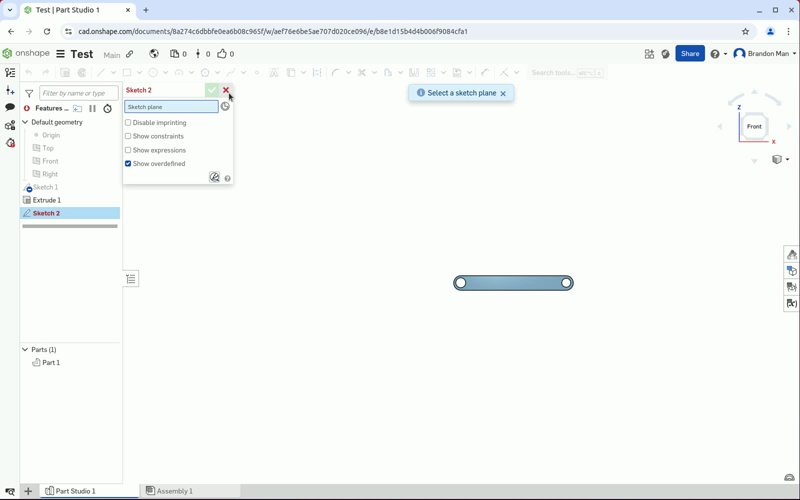
mouse_move(73, 163)
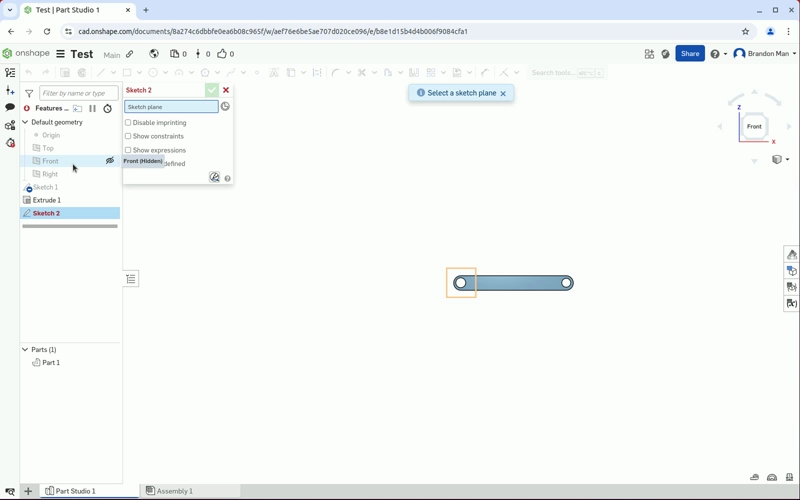
click(73, 163)
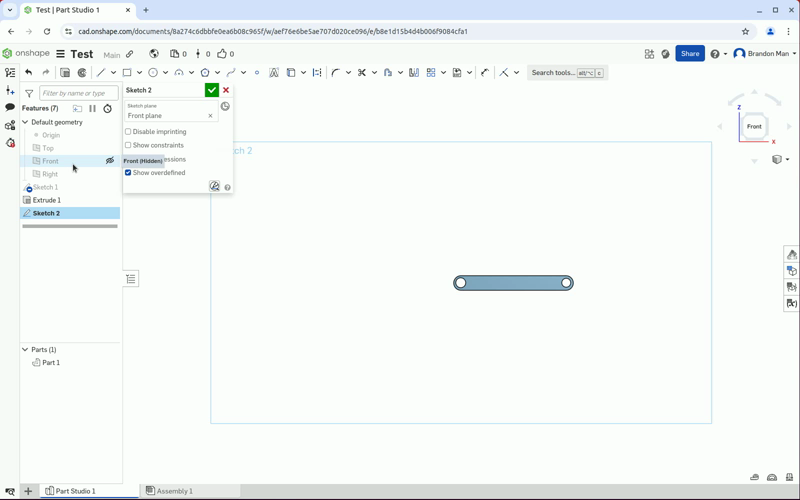
mouse_move(73, 352)
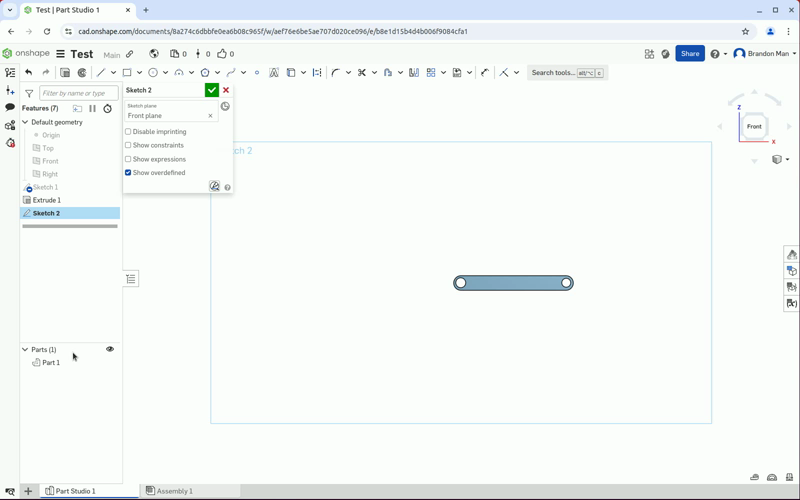
key(y)
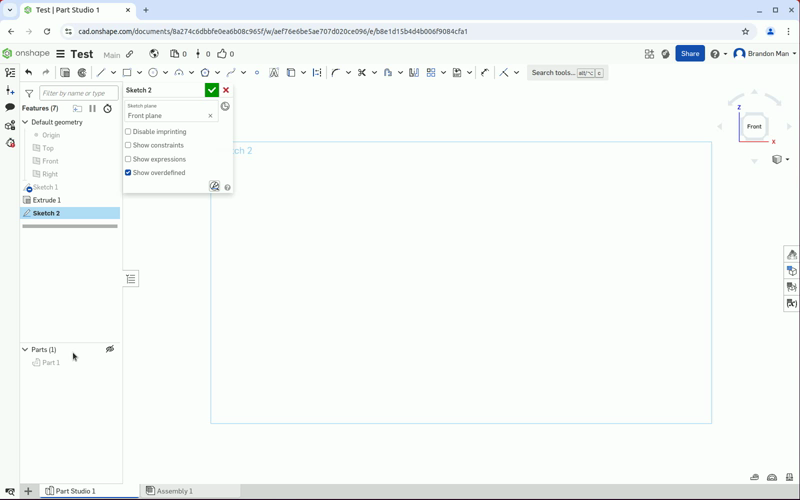
key(c)
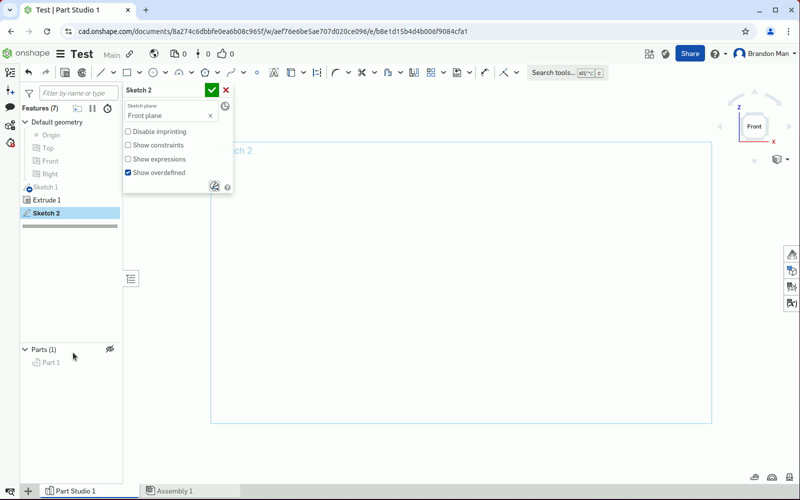
key_down(shift)
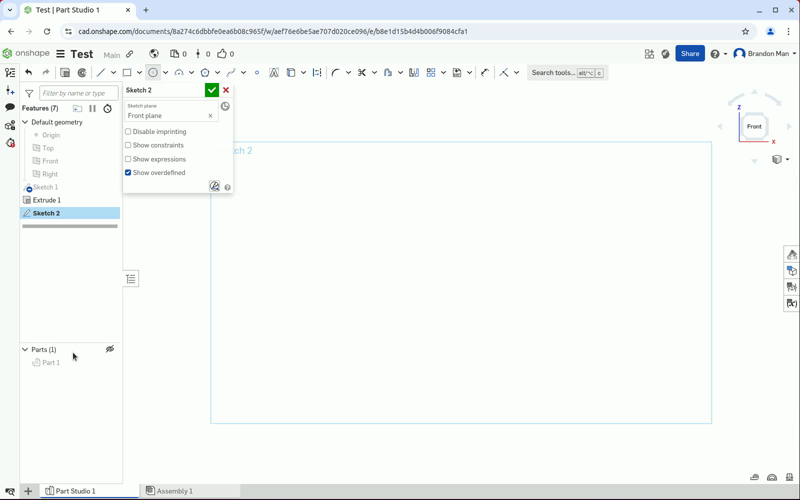
mouse_move(567, 282)
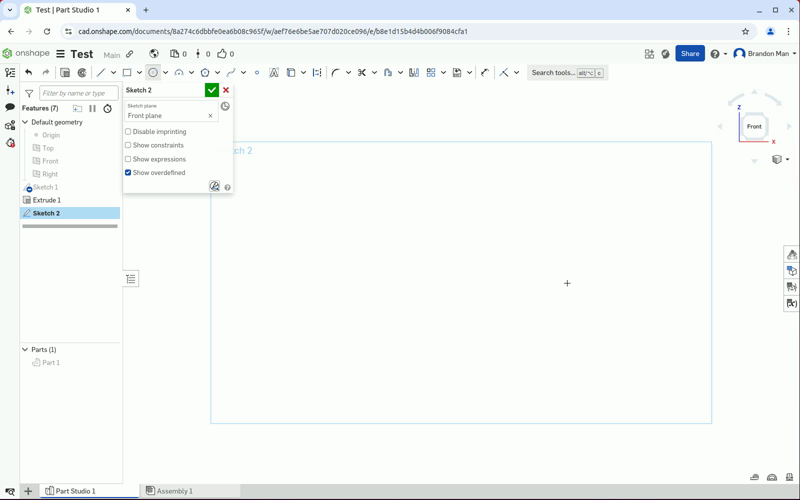
click(567, 282)
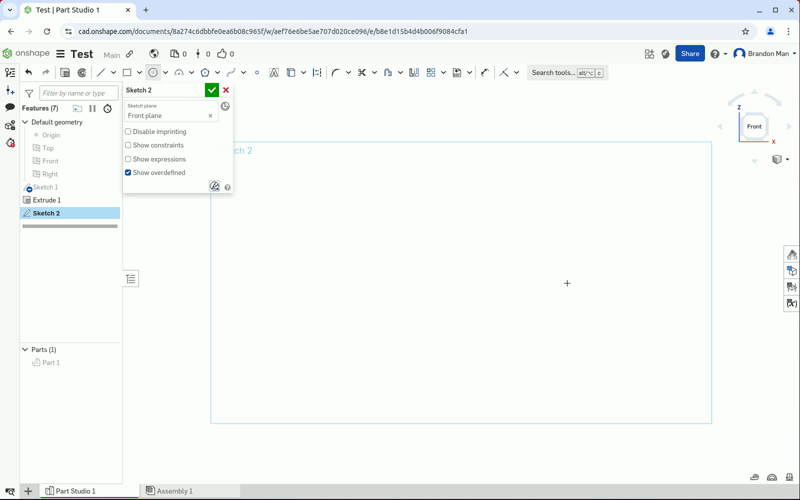
key_up(shift)
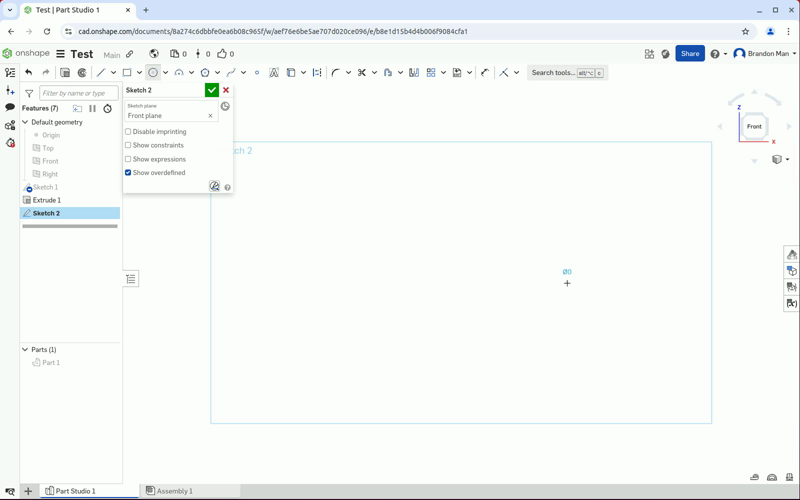
mouse_move(569, 282)
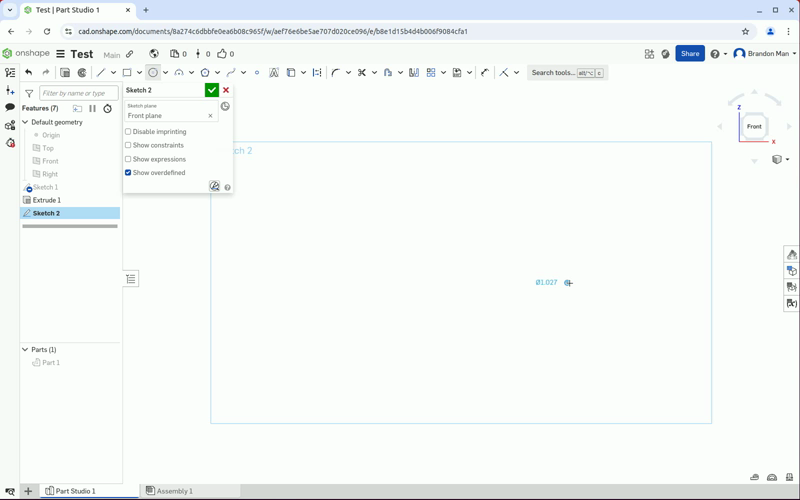
scroll(6)
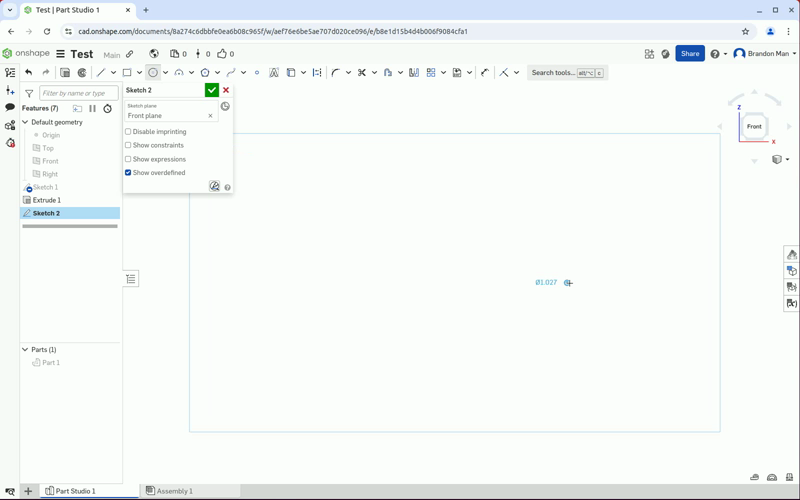
scroll(6)
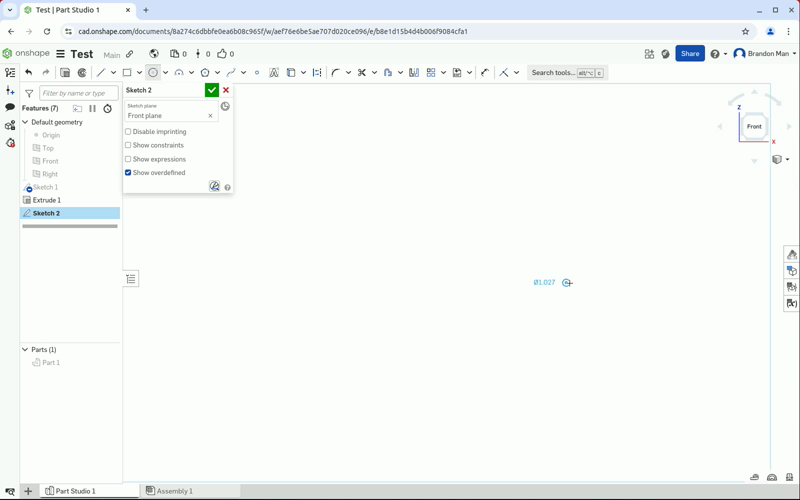
scroll(6)
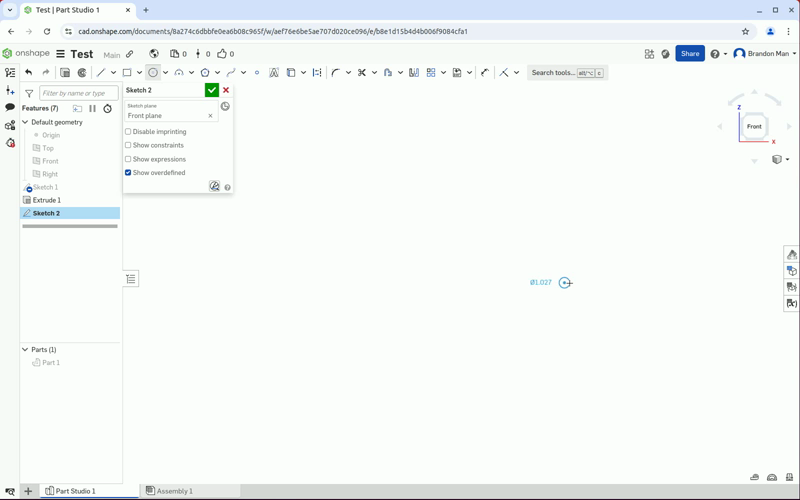
scroll(6)
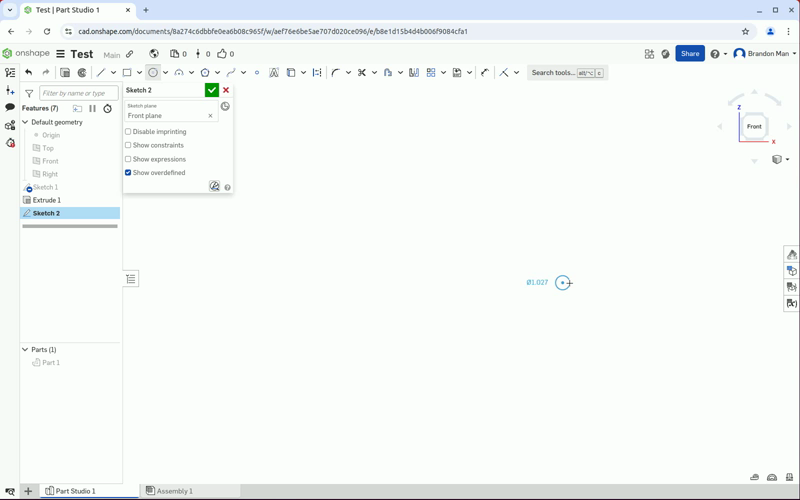
scroll(6)
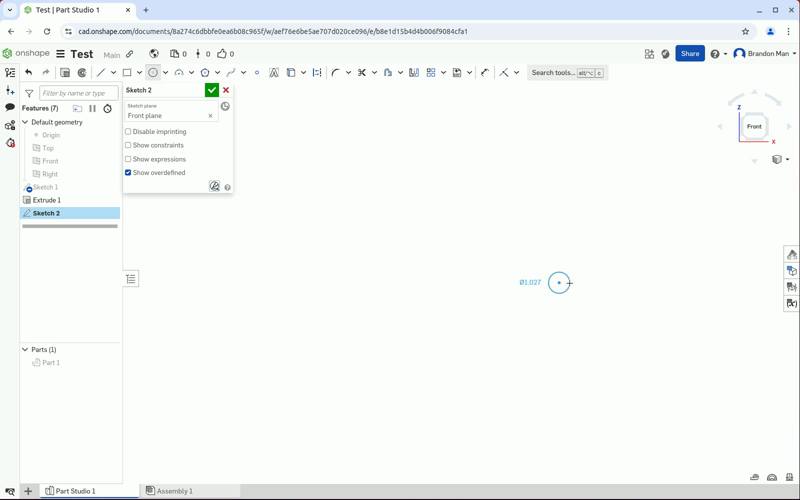
scroll(6)
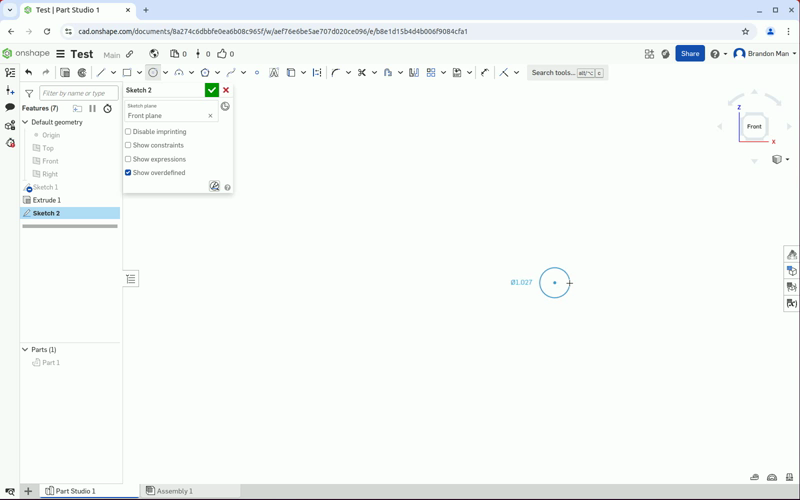
scroll(6)
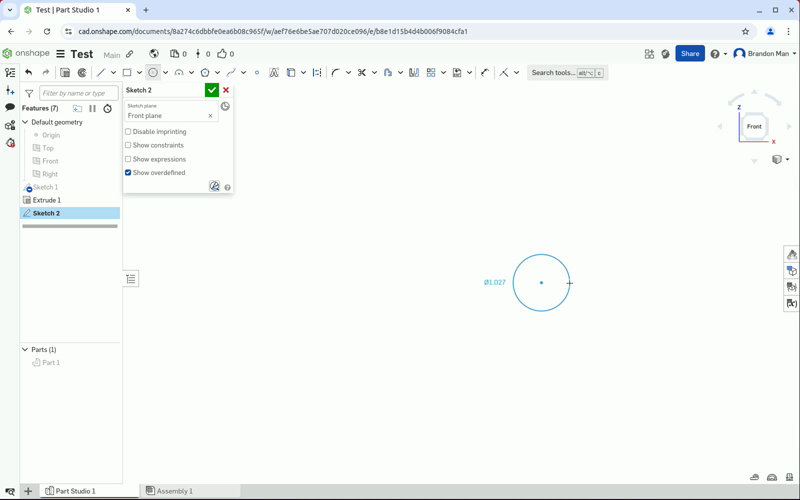
click(569, 282)
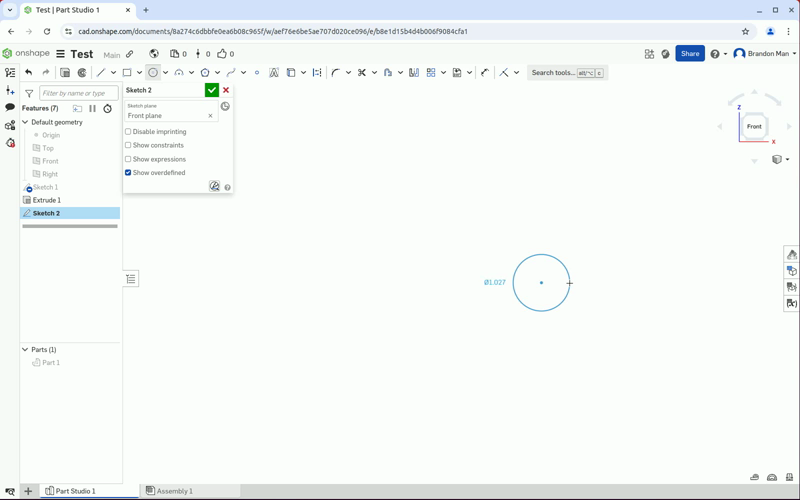
scroll(-6)
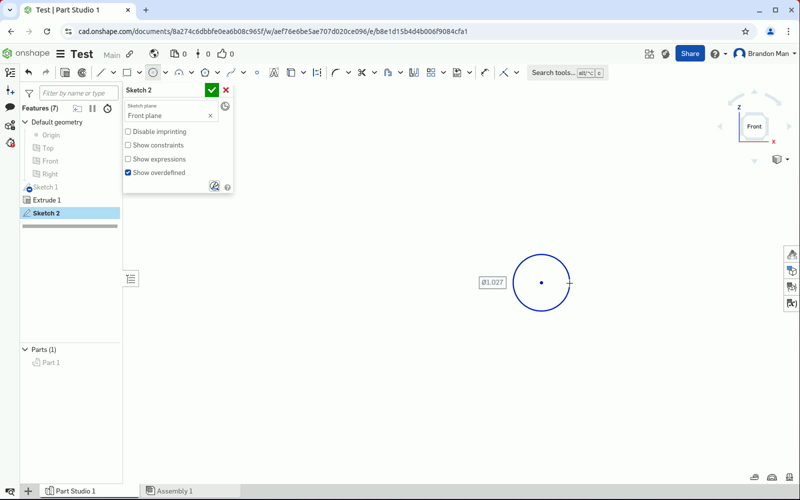
scroll(-6)
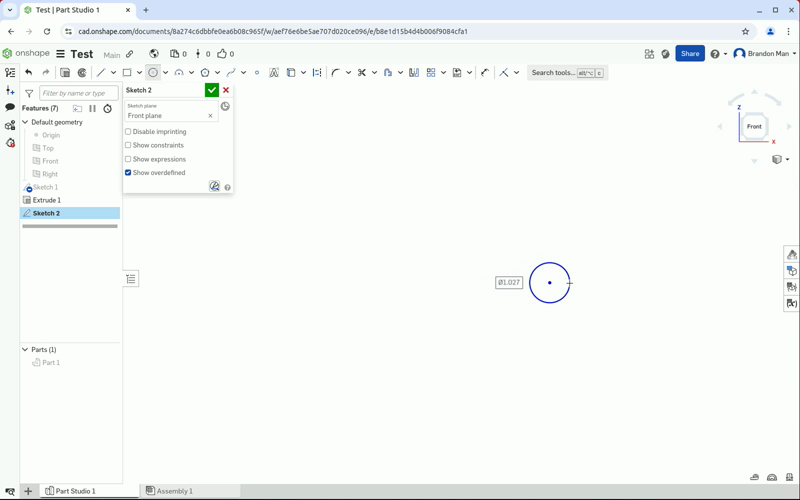
scroll(-6)
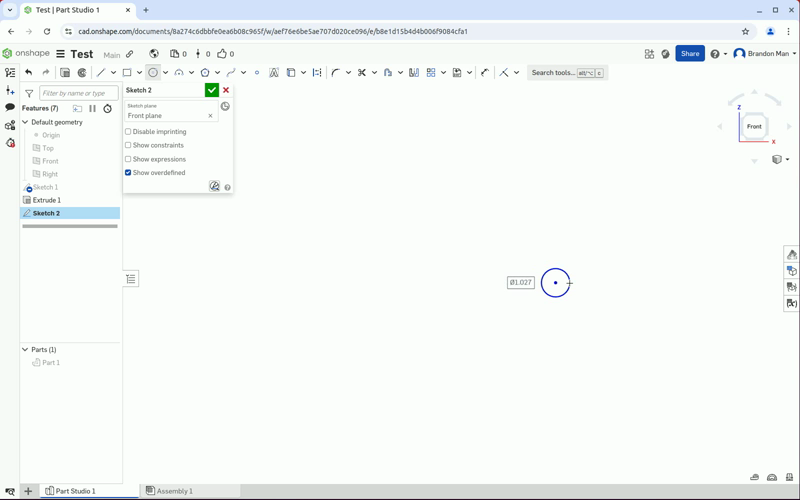
scroll(-6)
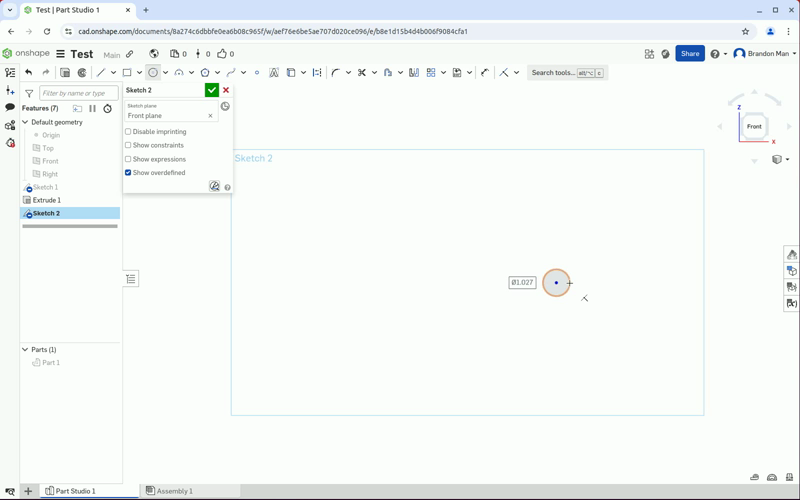
scroll(-6)
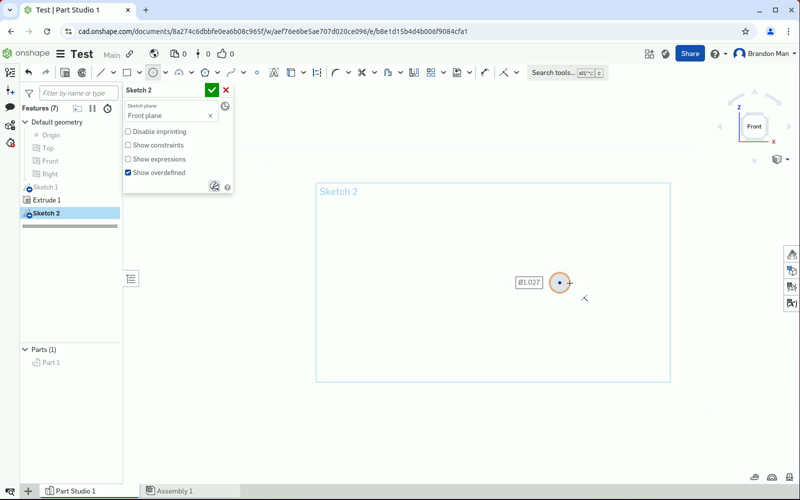
scroll(-6)
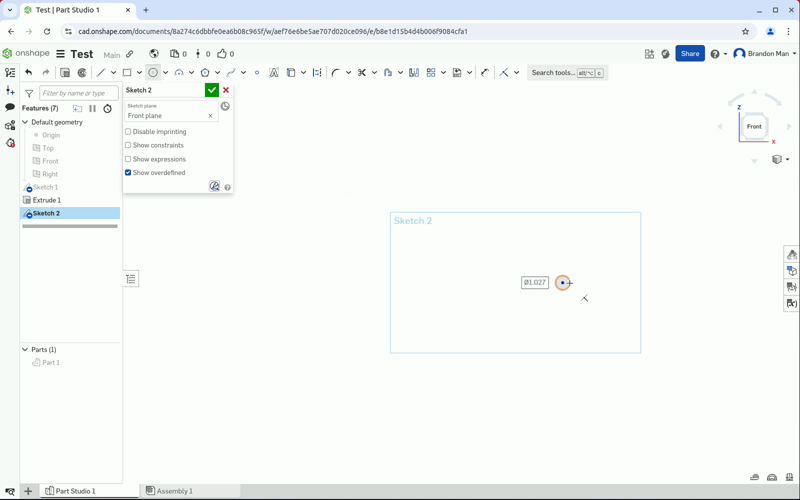
scroll(-6)
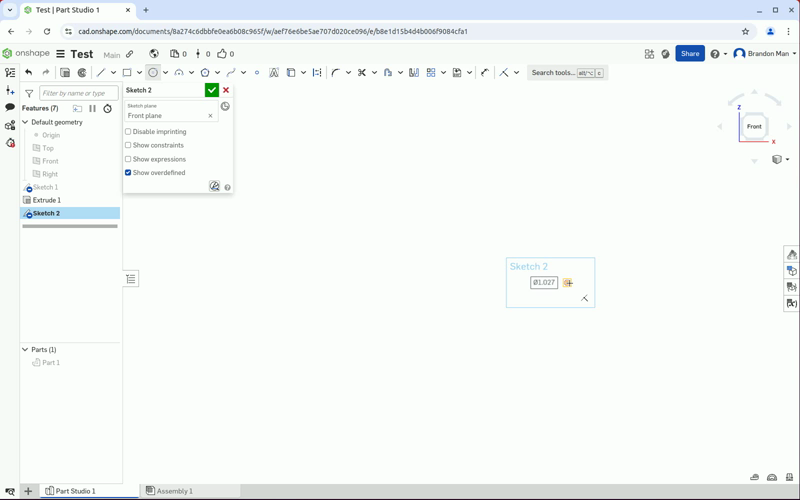
key(esc)
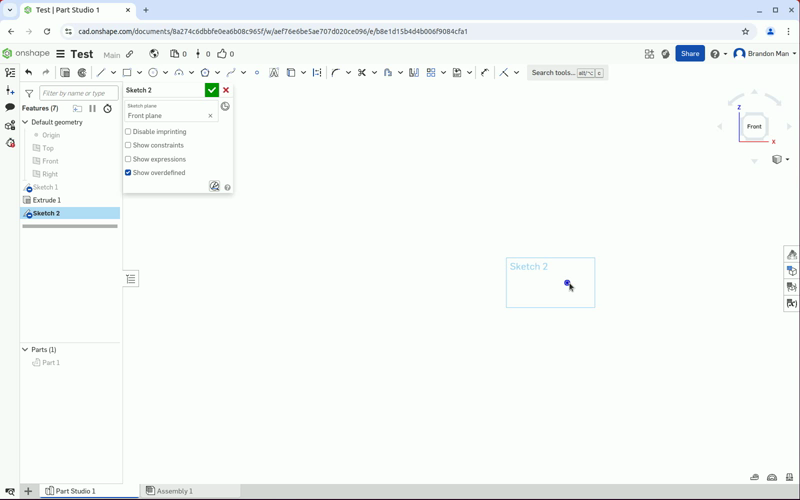
mouse_move(568, 281)
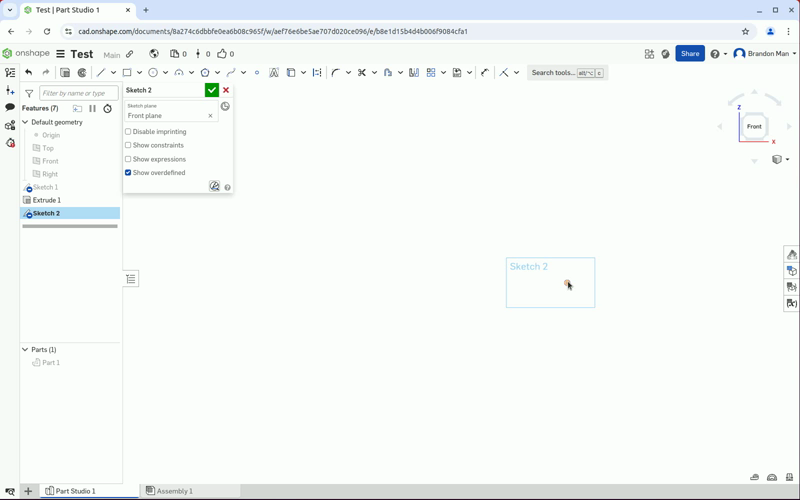
scroll(6)
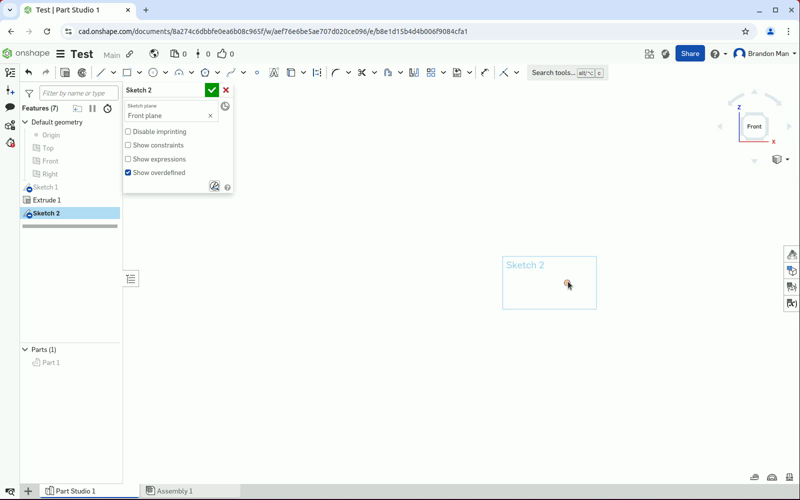
scroll(6)
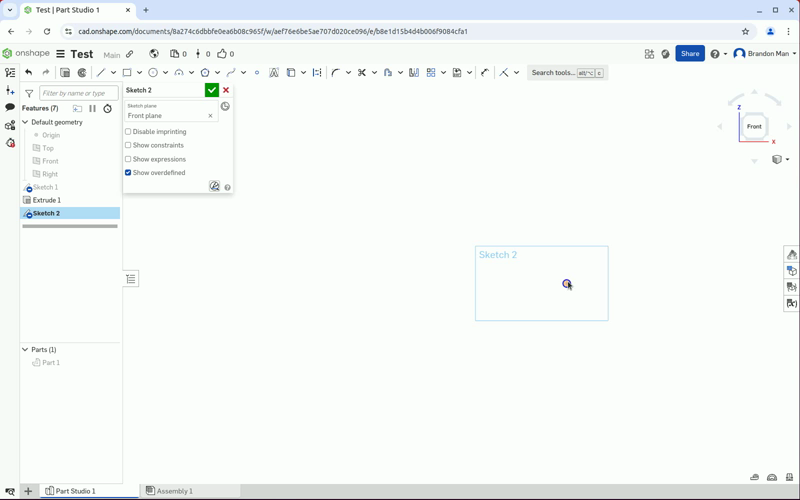
scroll(6)
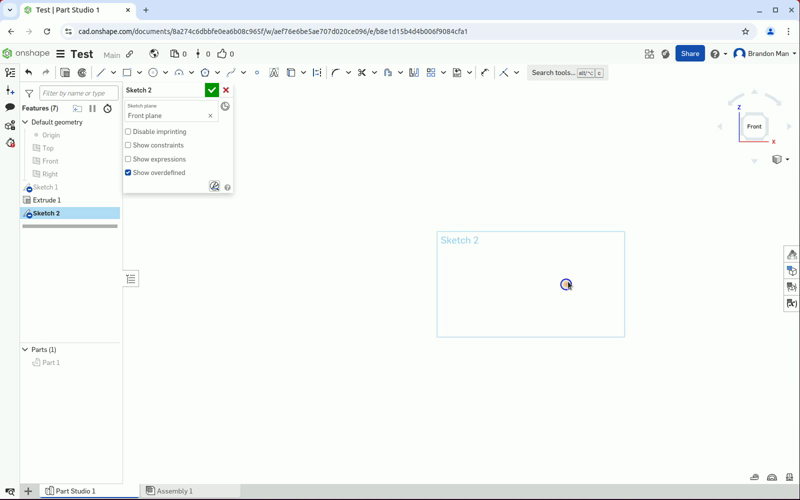
scroll(6)
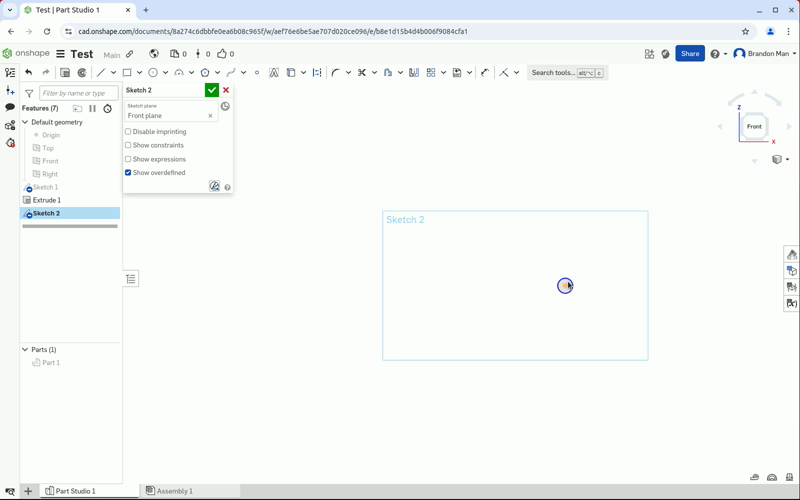
scroll(6)
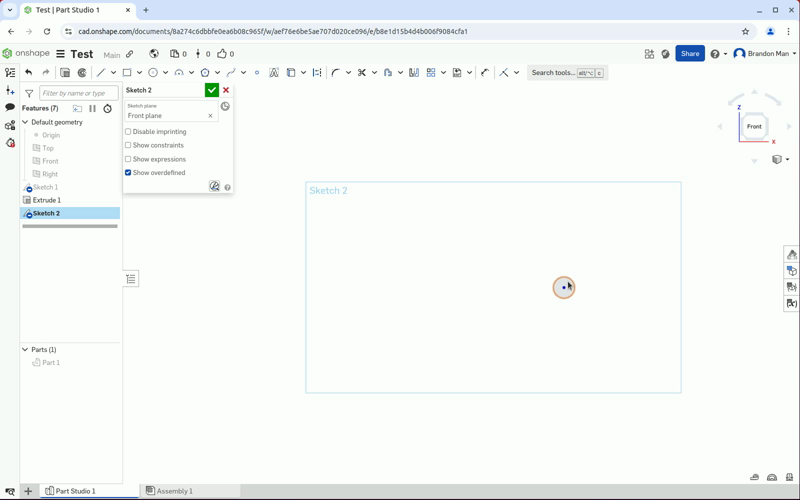
scroll(6)
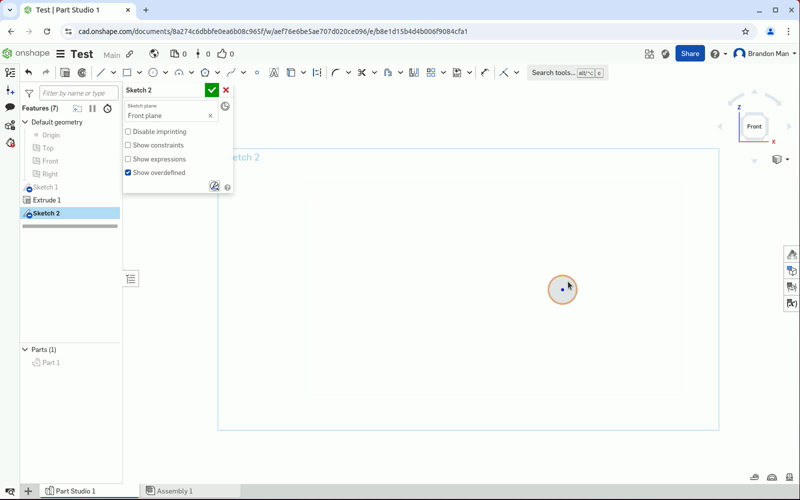
scroll(6)
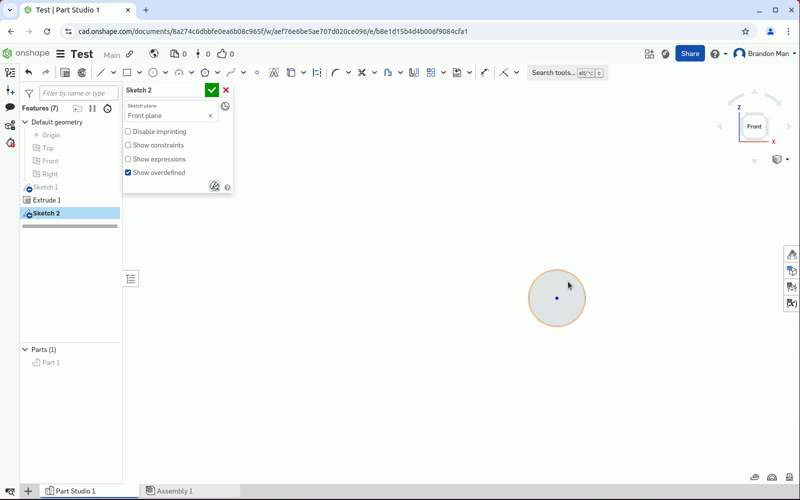
click(568, 281)
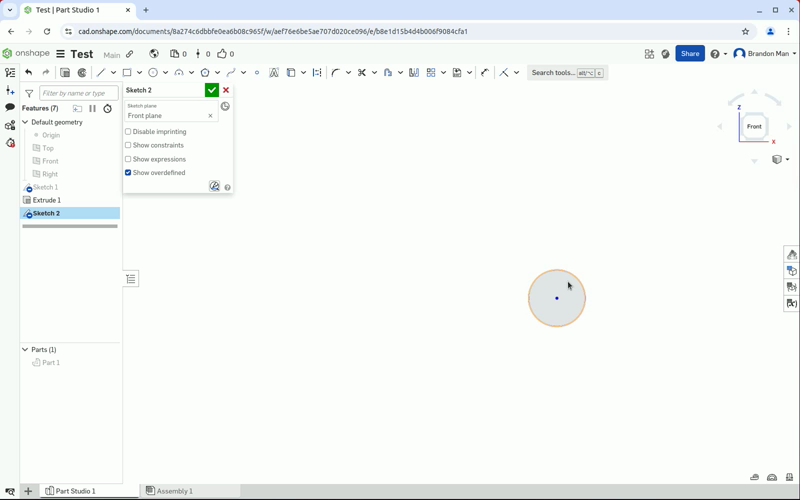
scroll(-6)
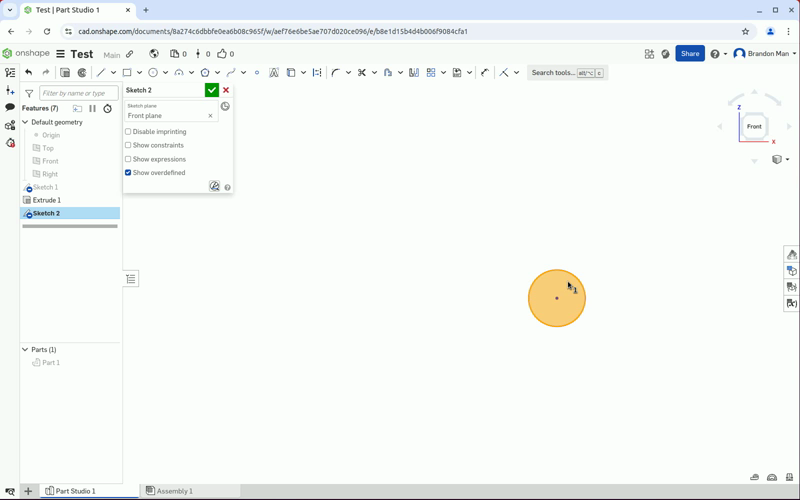
scroll(-6)
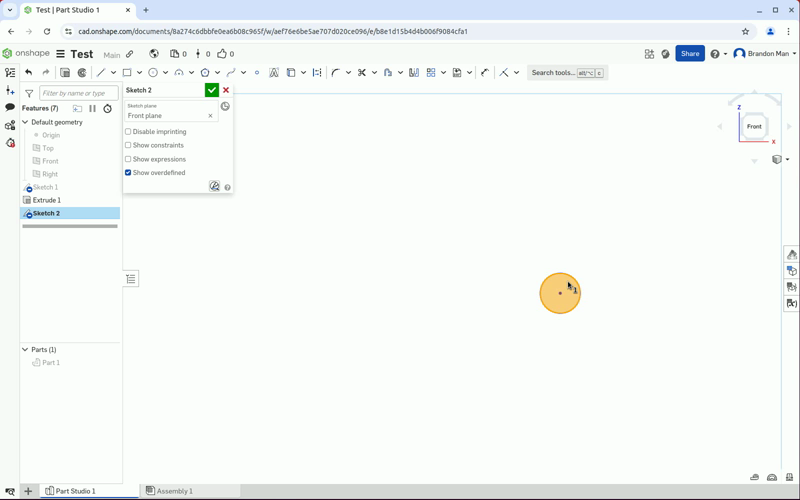
scroll(-6)
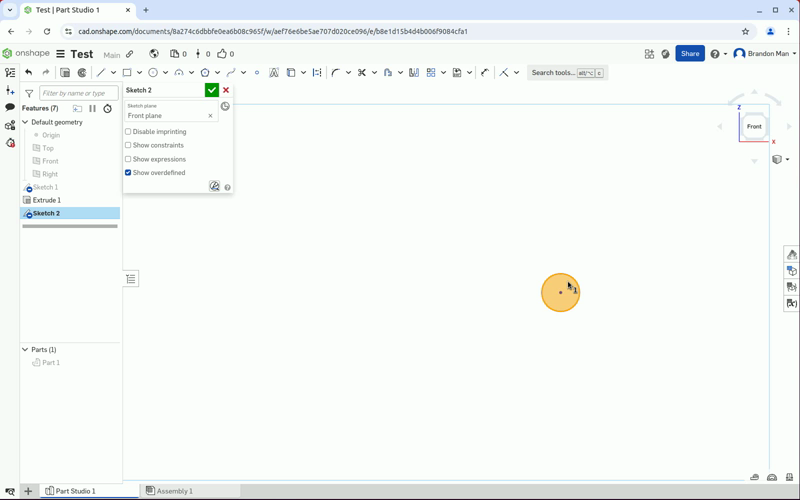
scroll(-6)
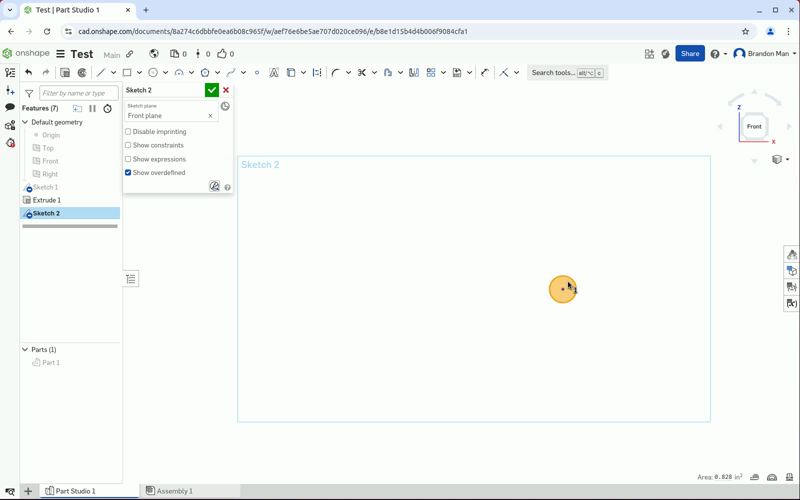
scroll(-6)
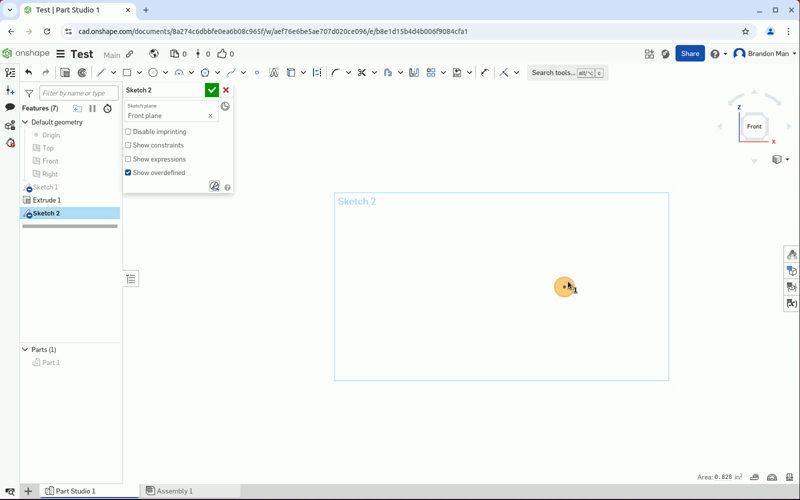
scroll(-6)
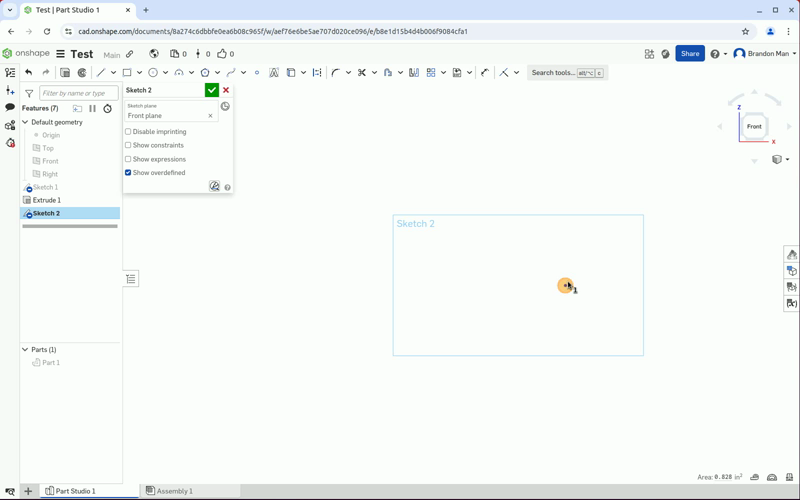
scroll(-6)
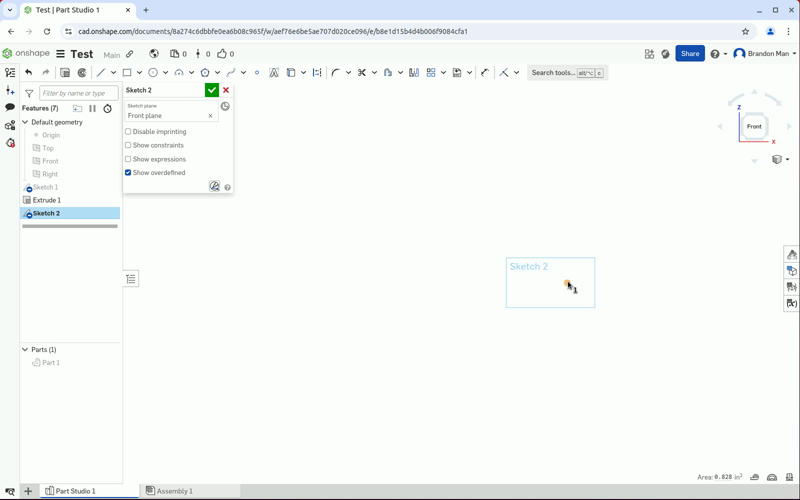
mouse_move(73, 352)
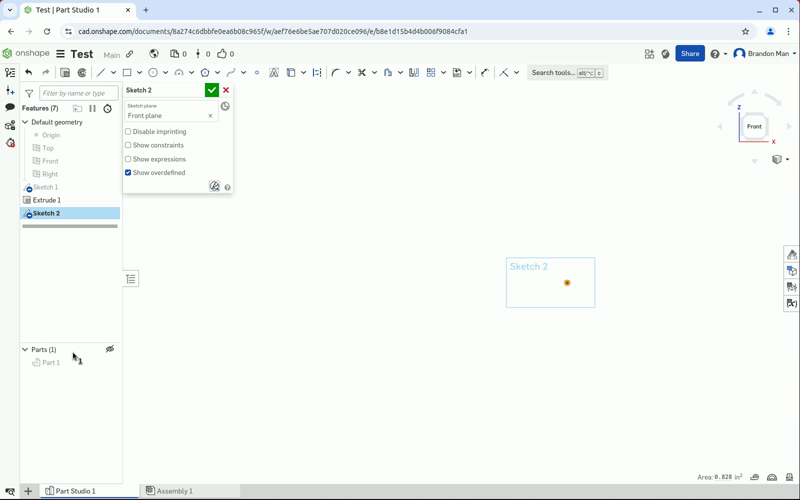
key(shift+y)
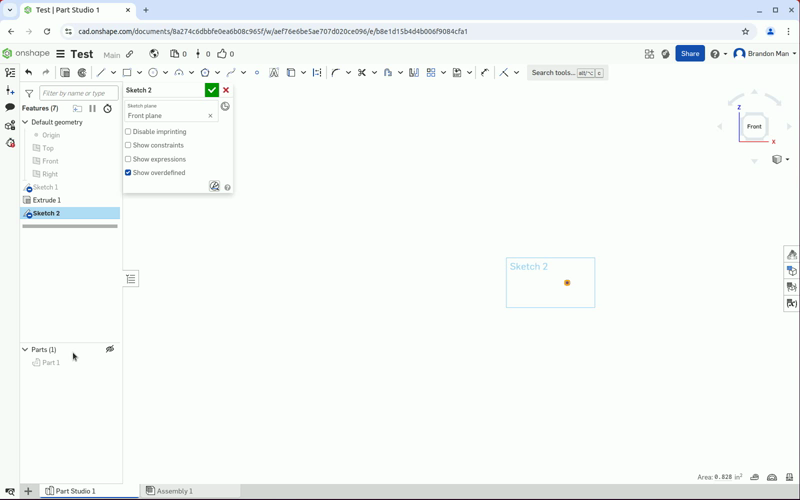
key(shift+e)
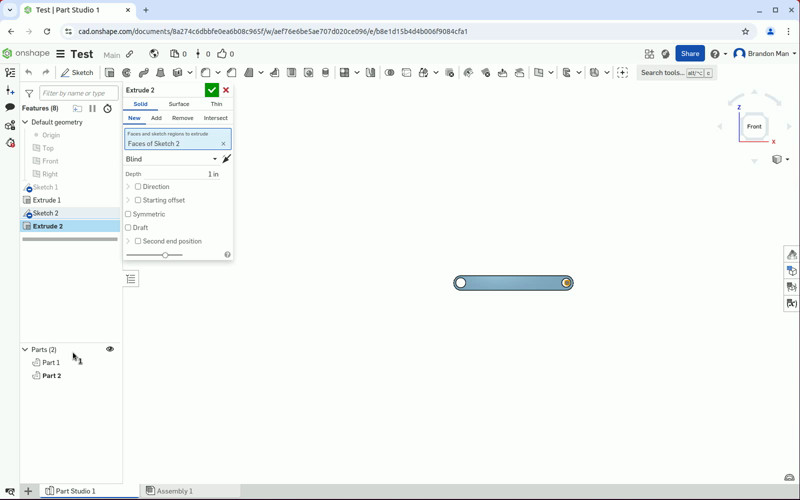
mouse_move(143, 106)
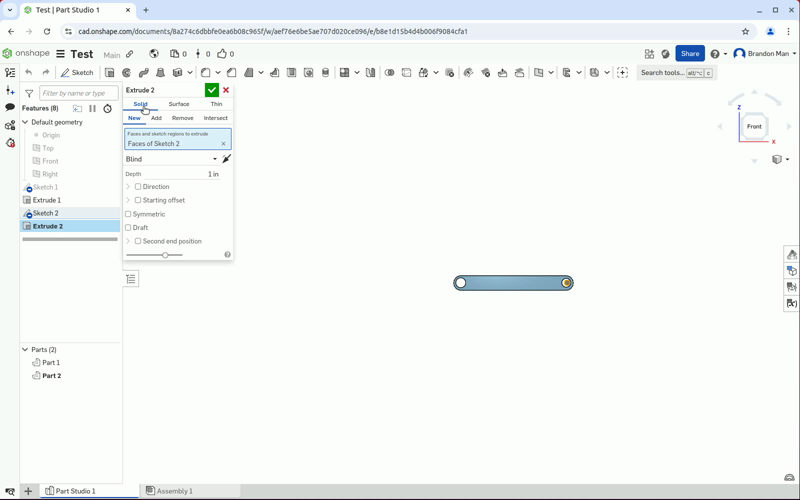
click(143, 106)
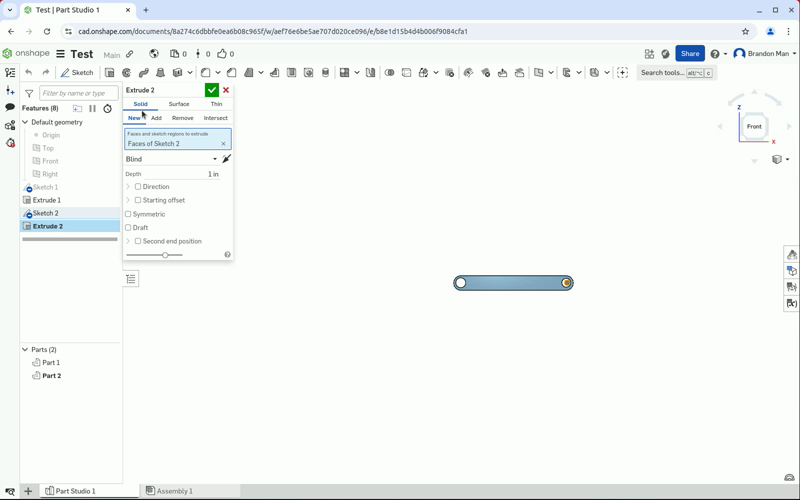
mouse_move(137, 120)
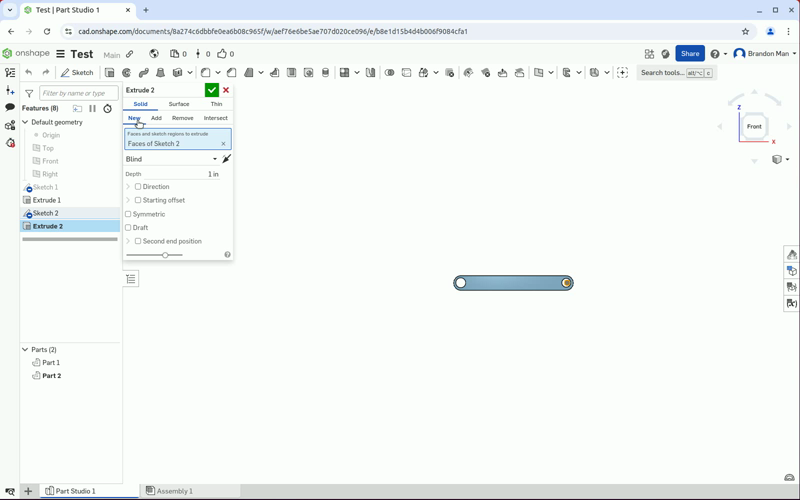
click(137, 120)
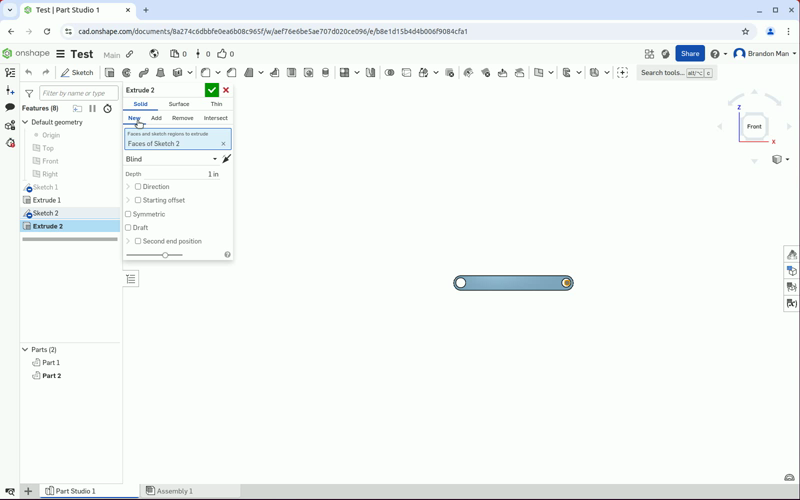
key(tab, 4)
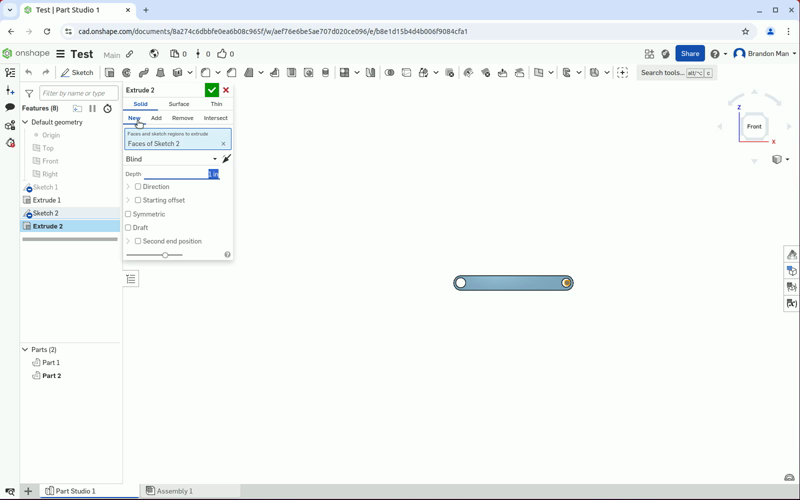
text(1.685)
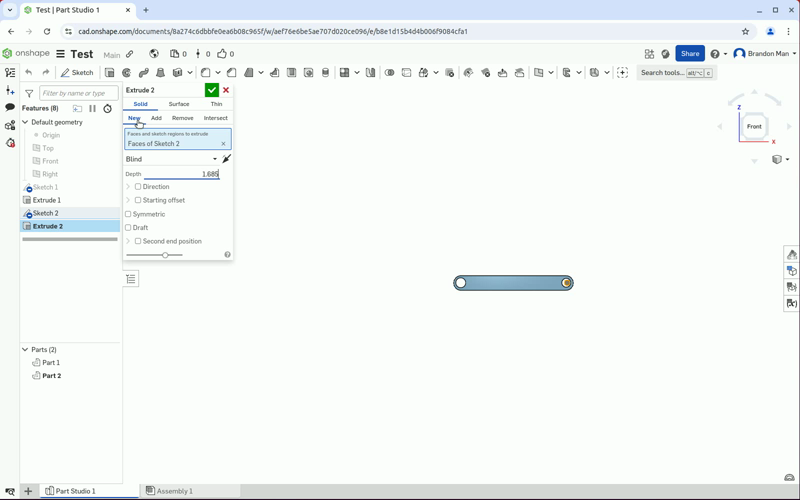
key(enter)
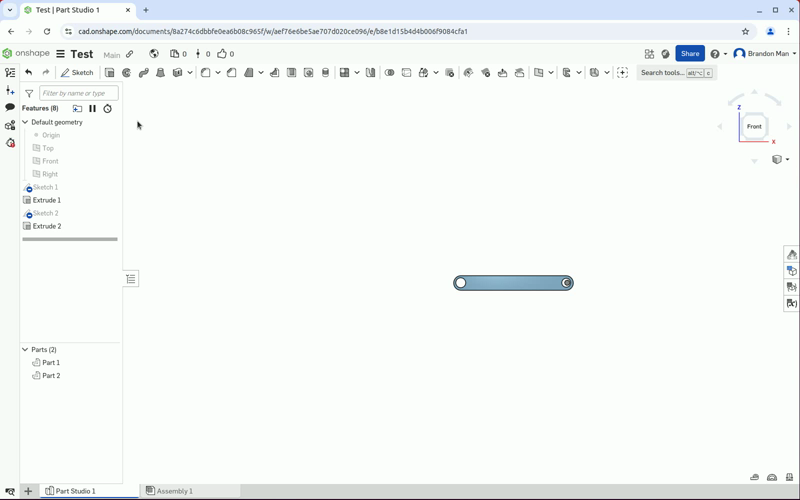
key(shift+h)
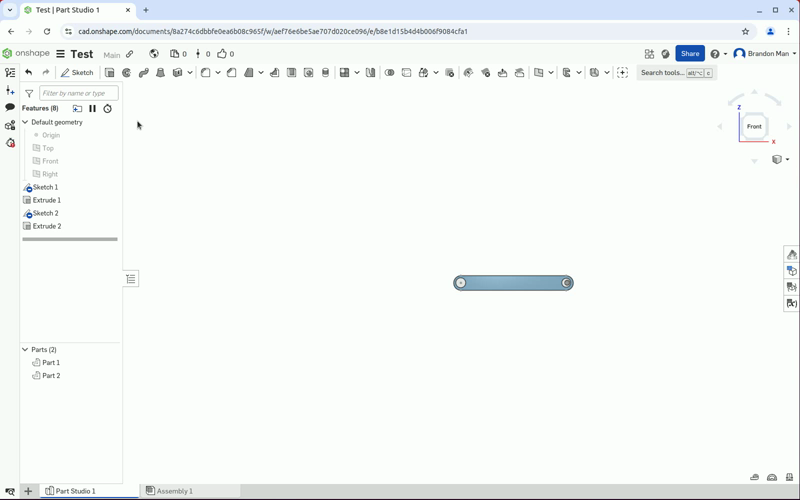
key(shift+h)
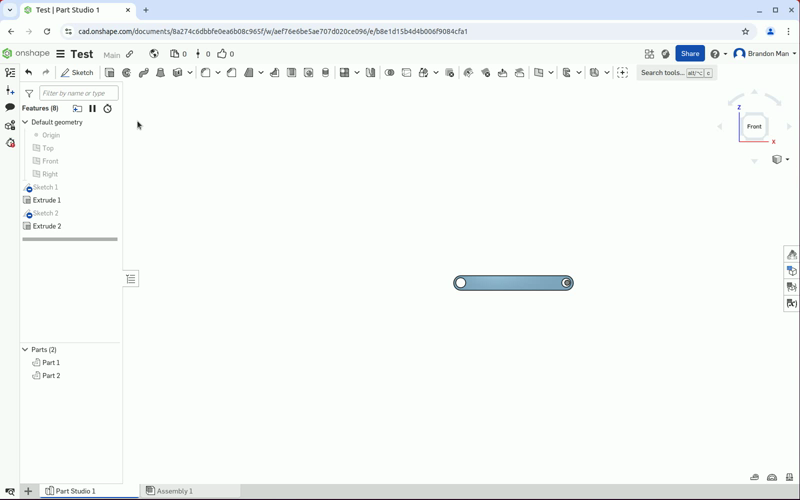
mouse_move(73, 189)
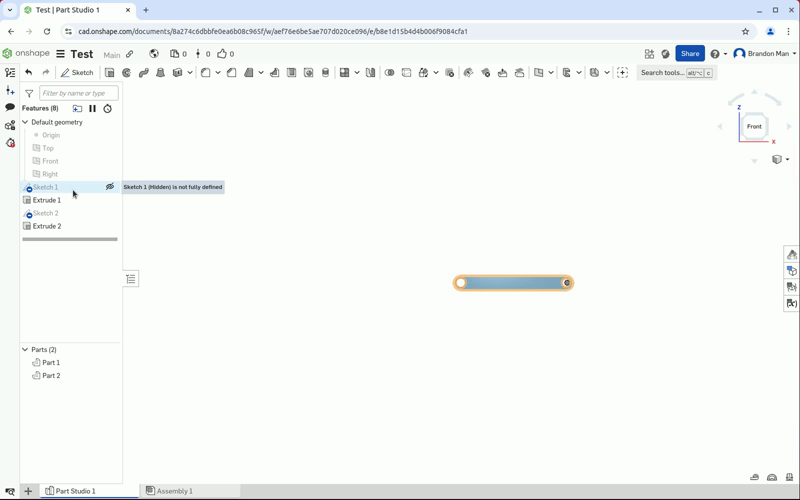
click(73, 189)
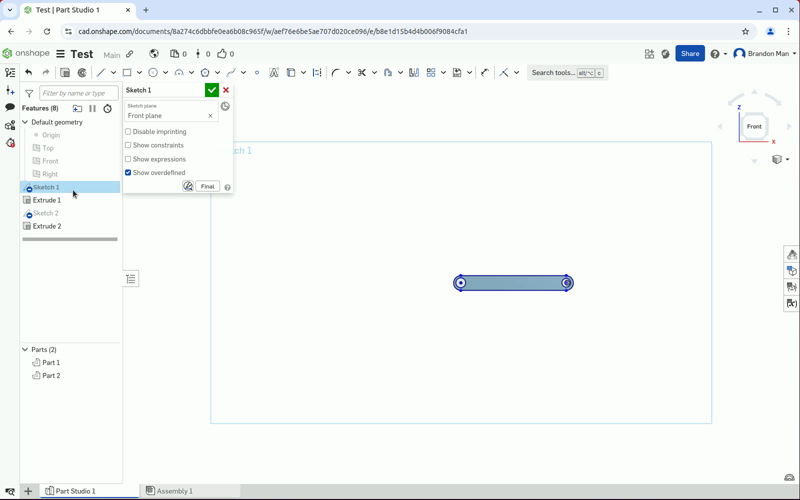
mouse_move(229, 92)
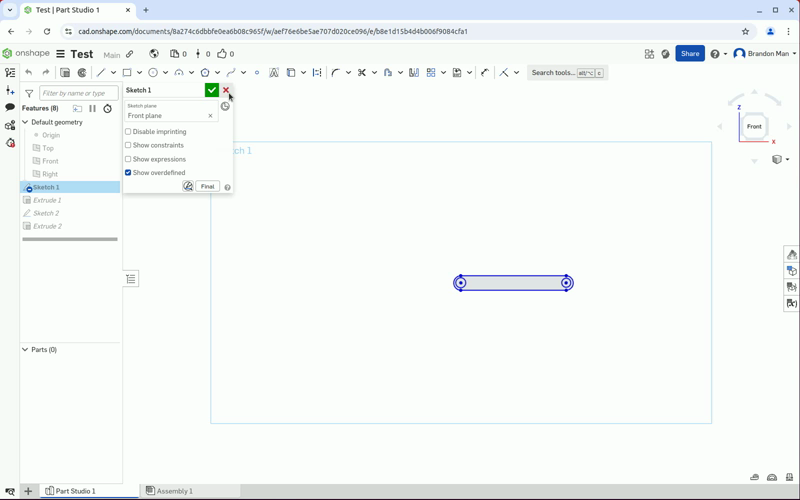
click(229, 92)
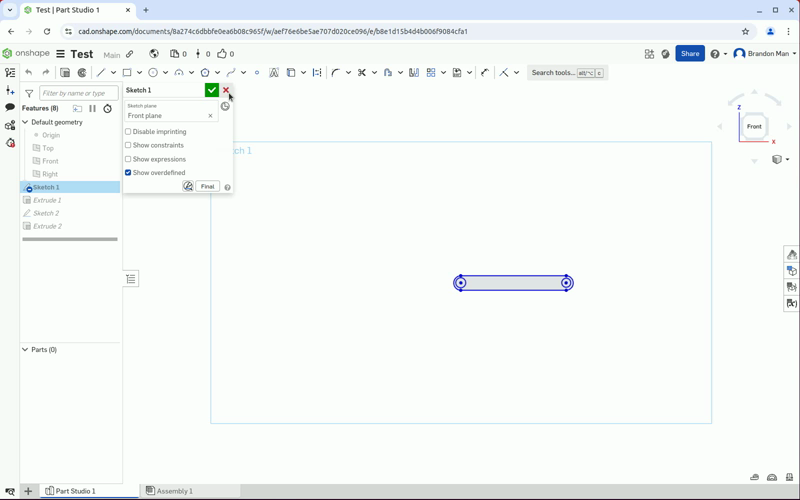
key(shift+s)
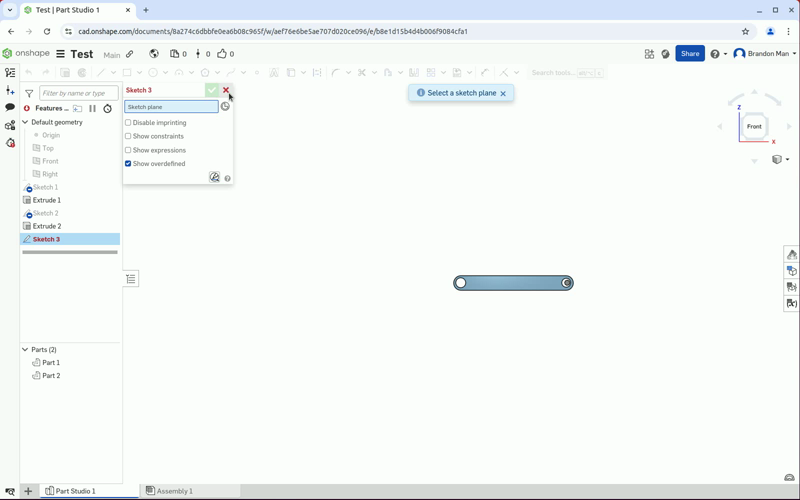
mouse_move(73, 163)
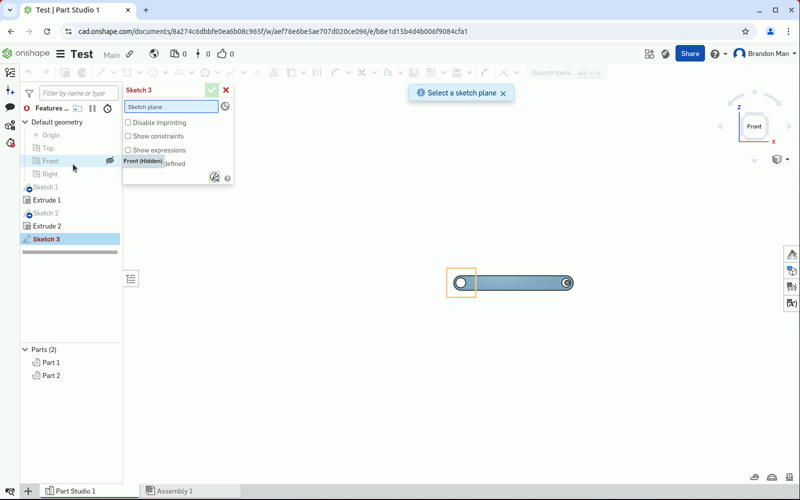
click(73, 163)
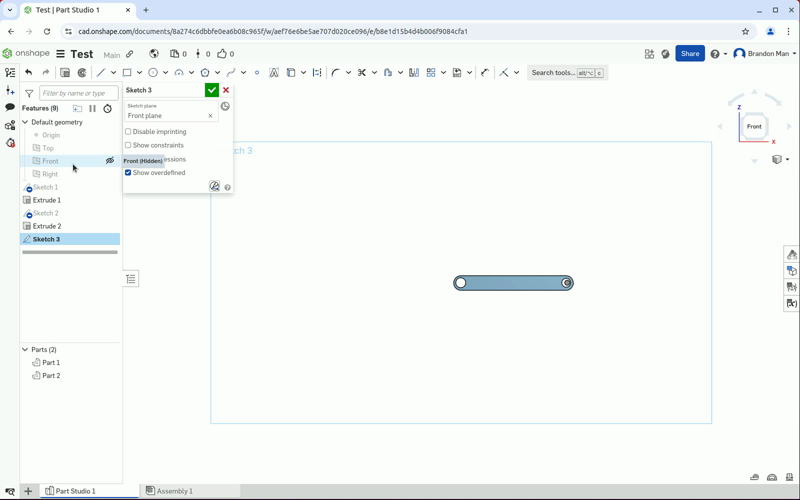
mouse_move(73, 352)
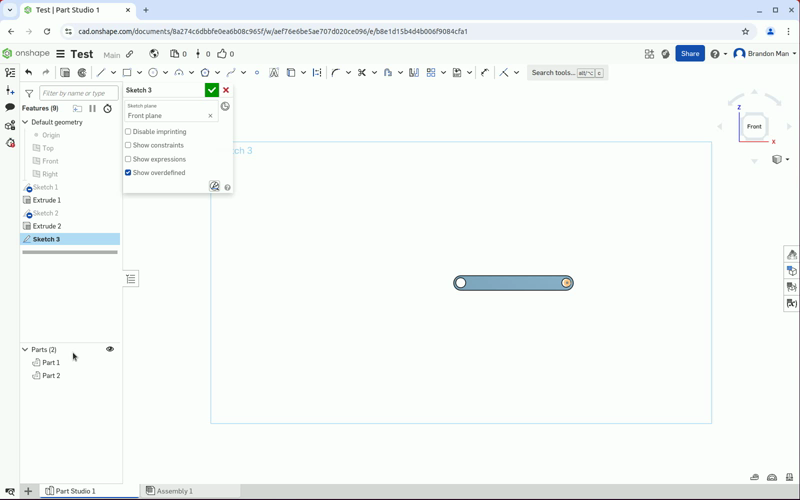
key(y)
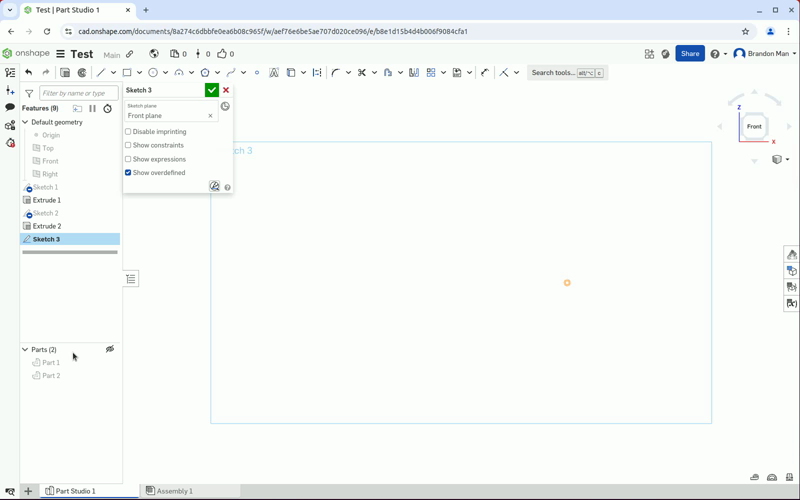
key(c)
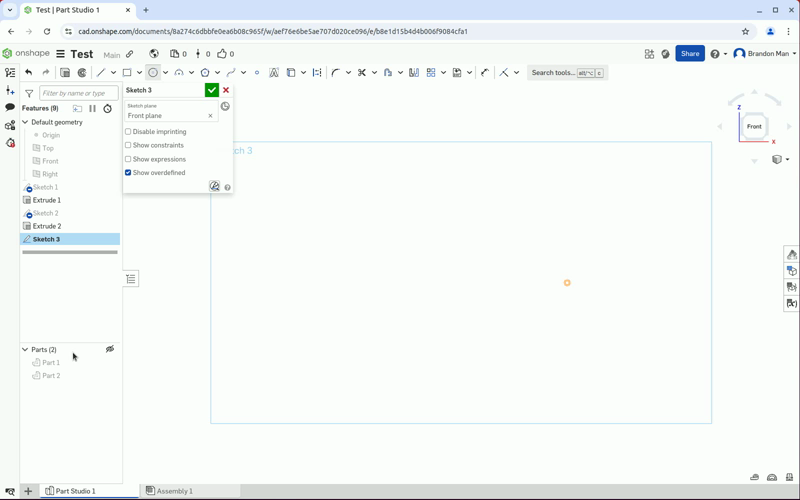
key_down(shift)
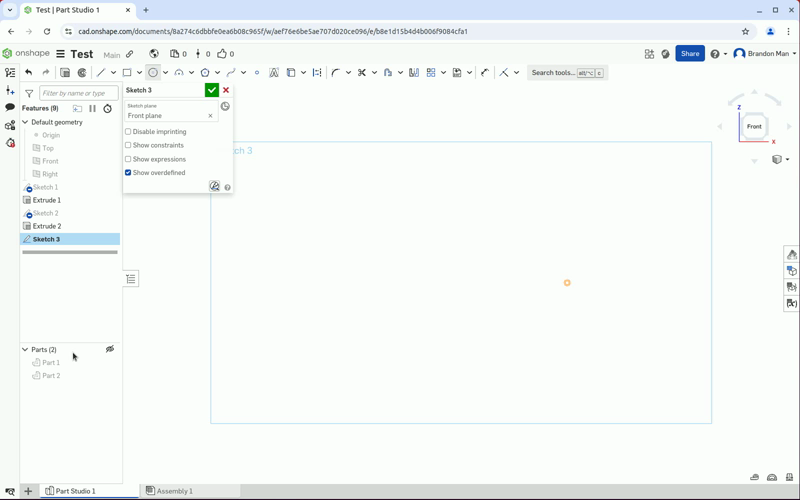
mouse_move(461, 282)
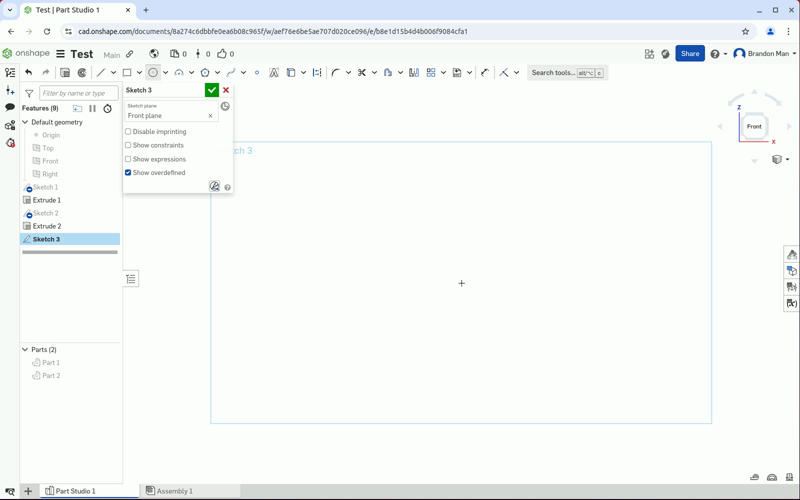
click(461, 282)
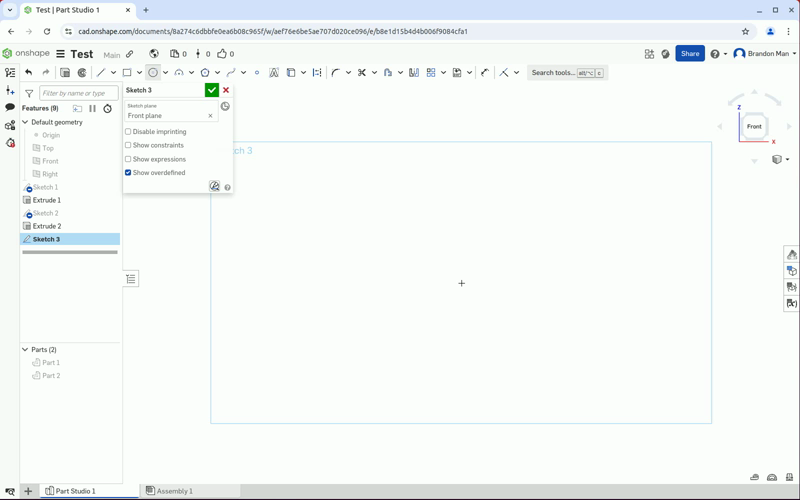
key_up(shift)
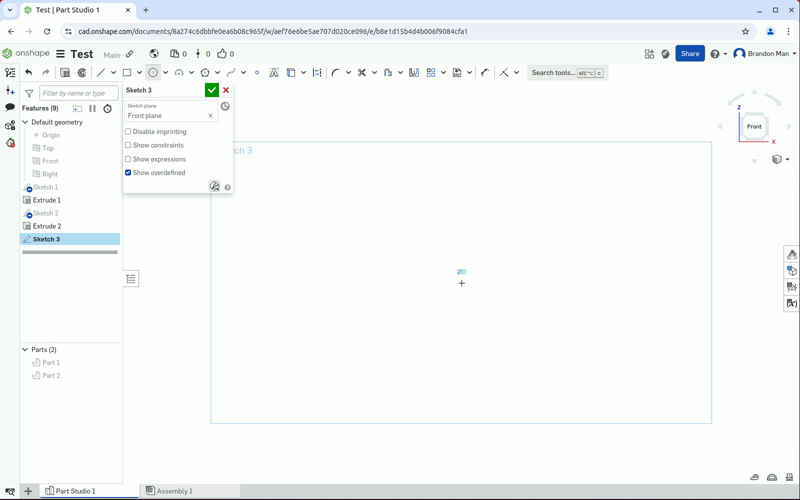
mouse_move(464, 282)
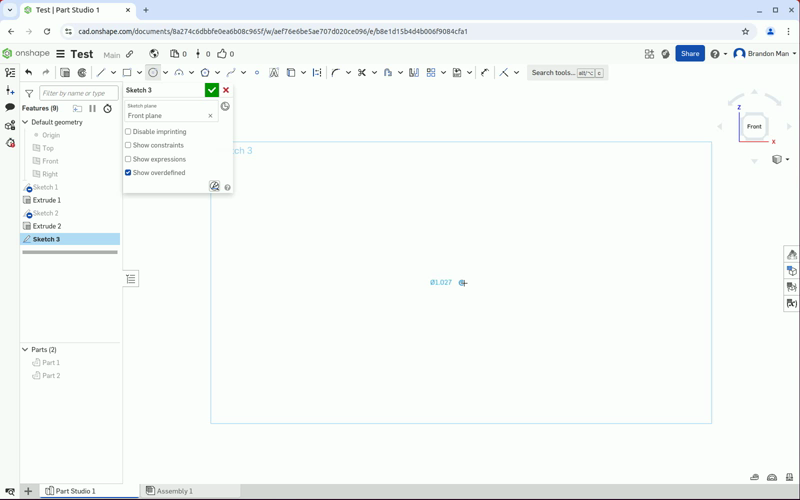
scroll(6)
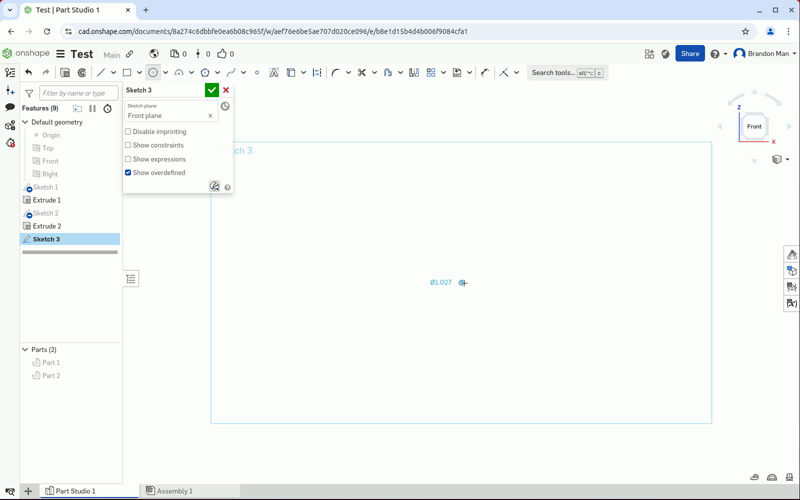
scroll(6)
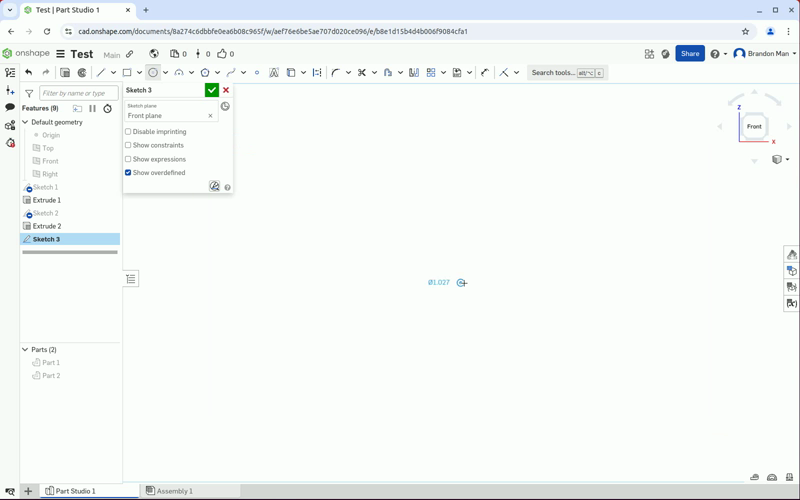
scroll(6)
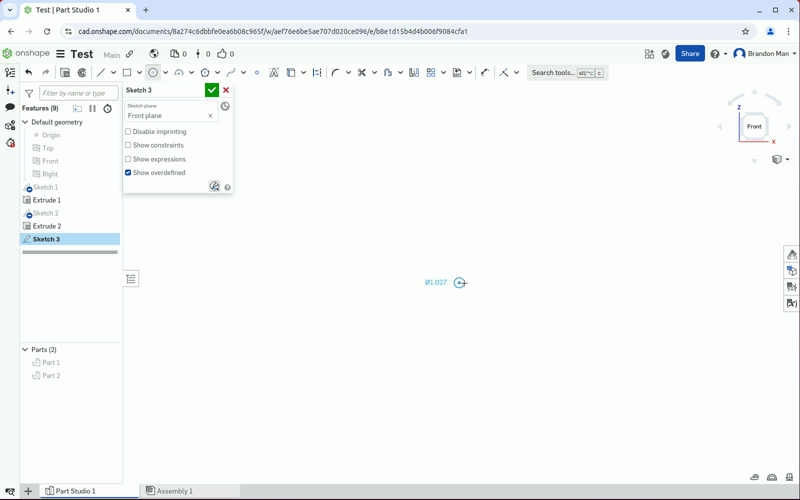
scroll(6)
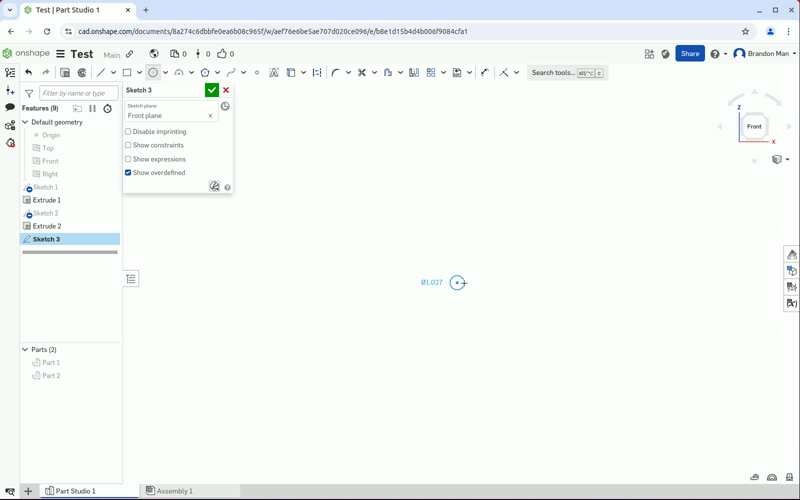
scroll(6)
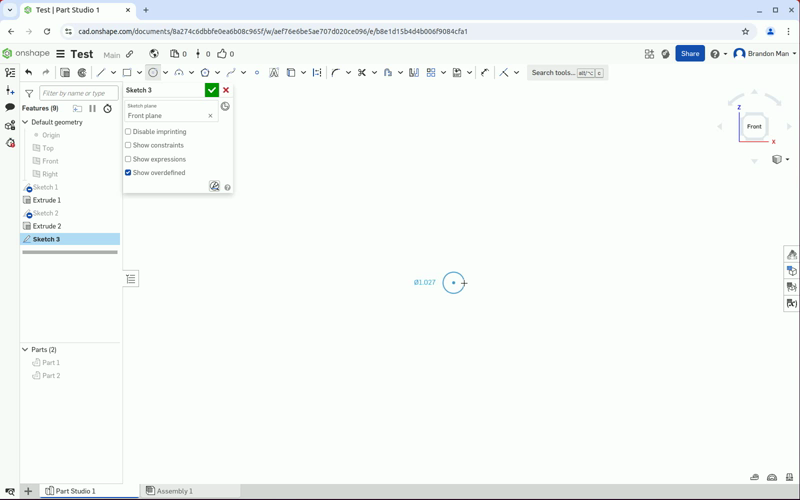
scroll(6)
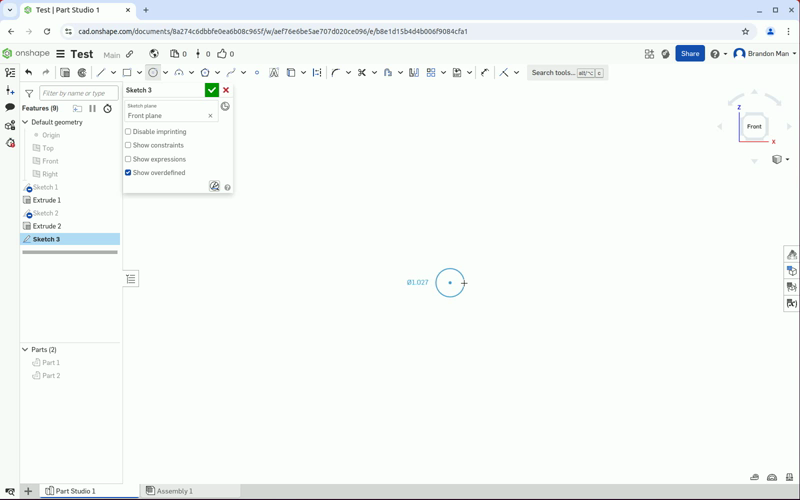
scroll(6)
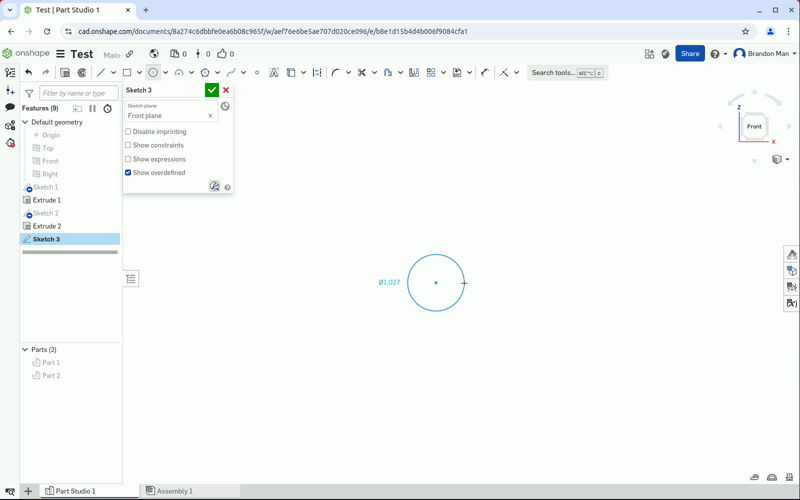
click(464, 282)
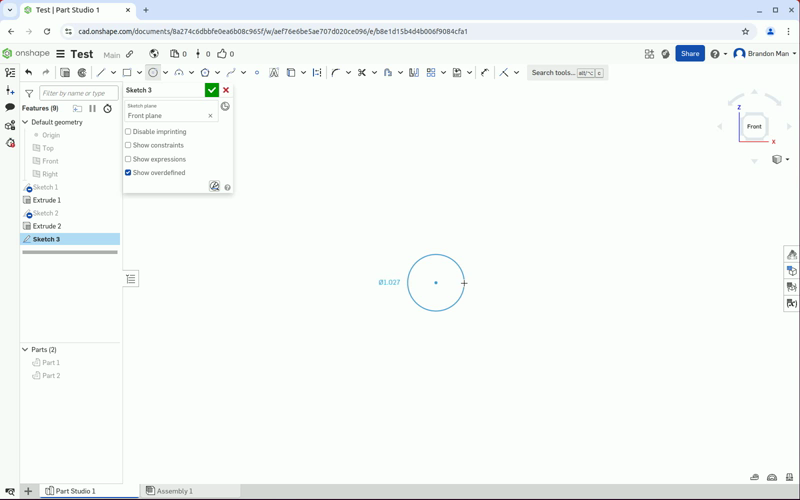
scroll(-6)
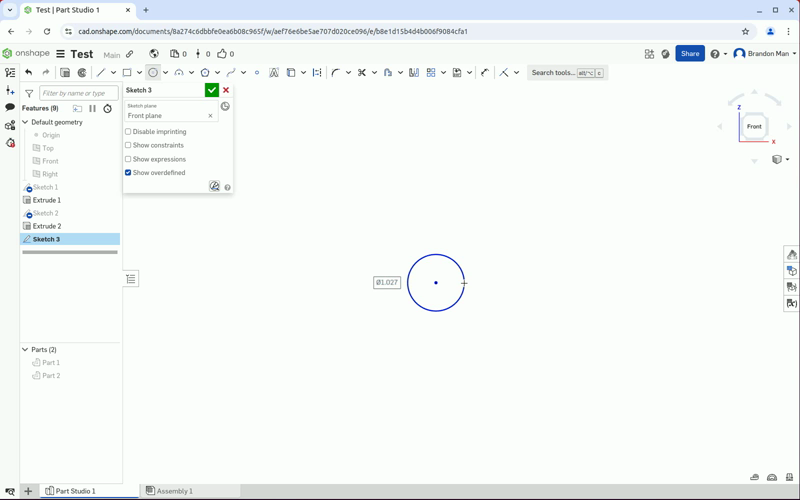
scroll(-6)
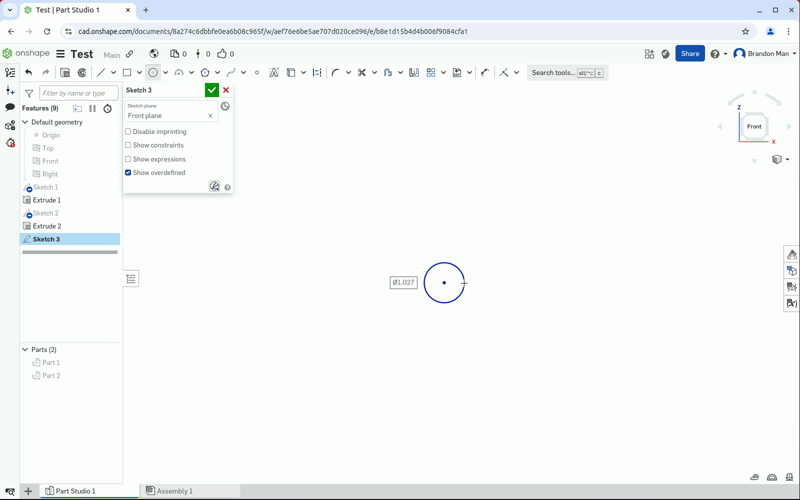
scroll(-6)
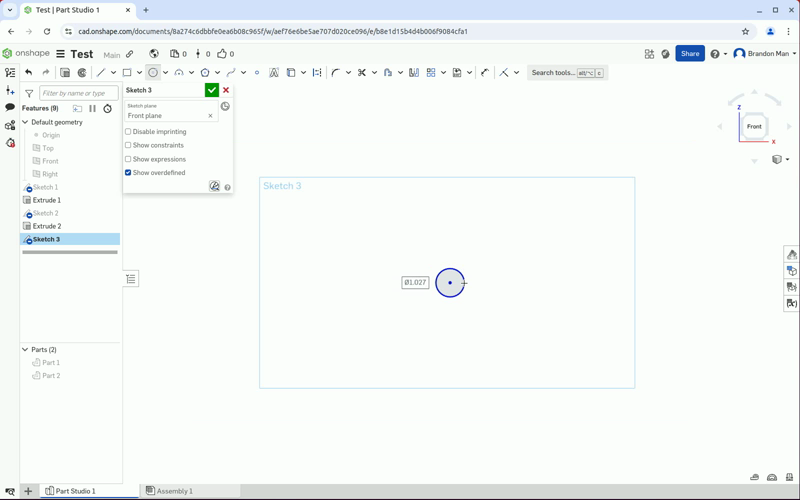
scroll(-6)
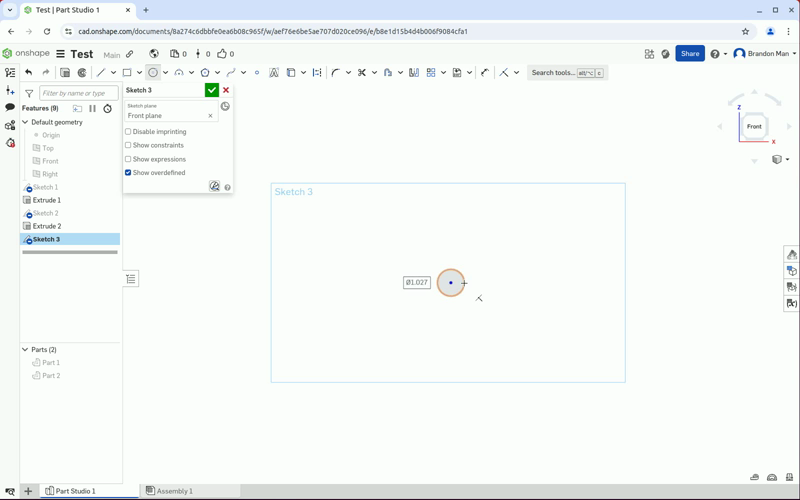
scroll(-6)
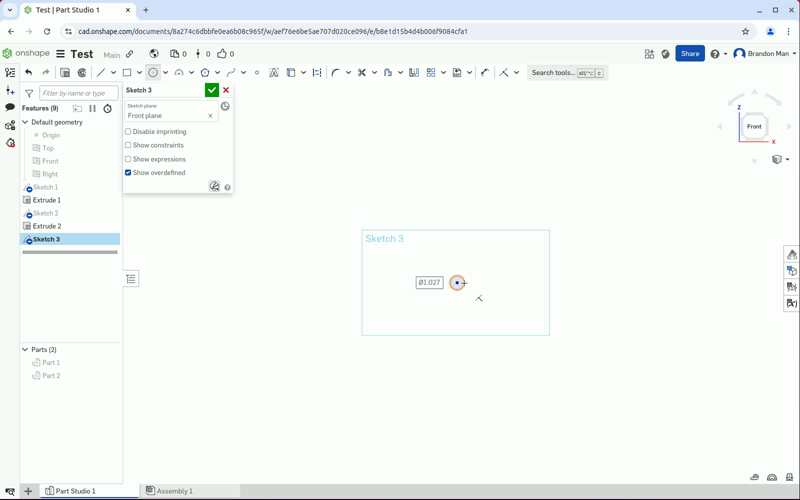
scroll(-6)
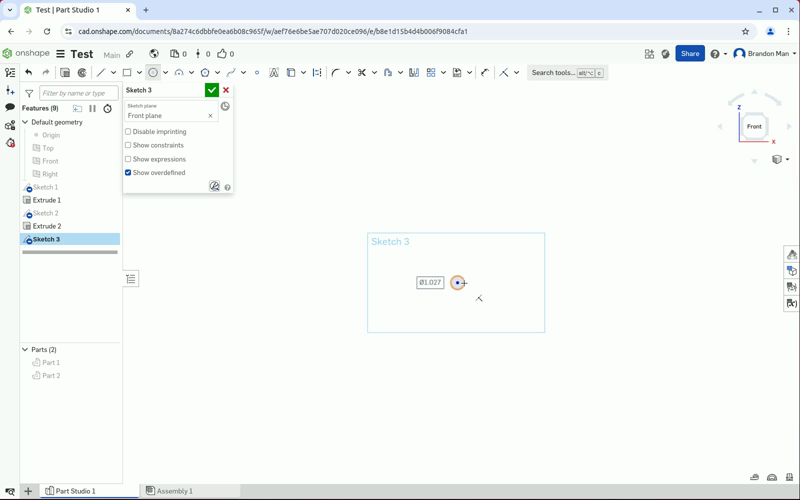
scroll(-6)
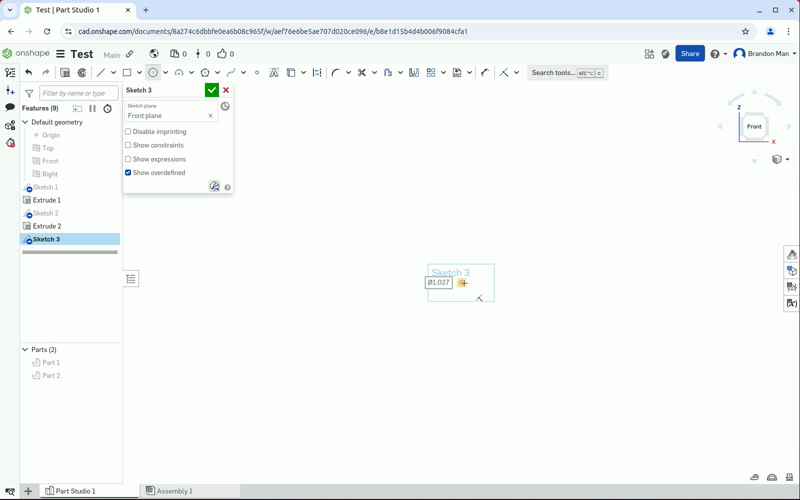
key(esc)
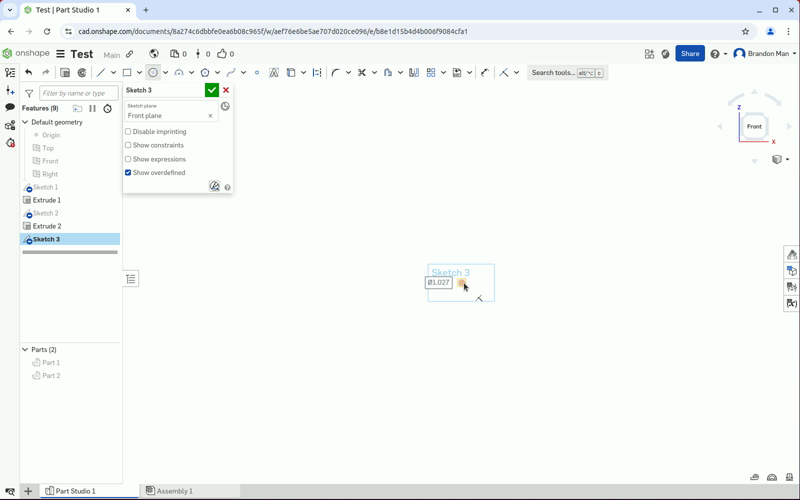
mouse_move(461, 283)
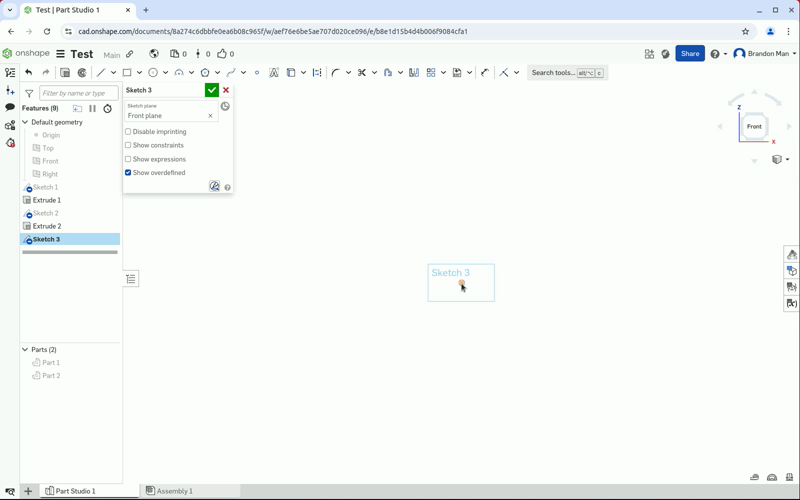
scroll(6)
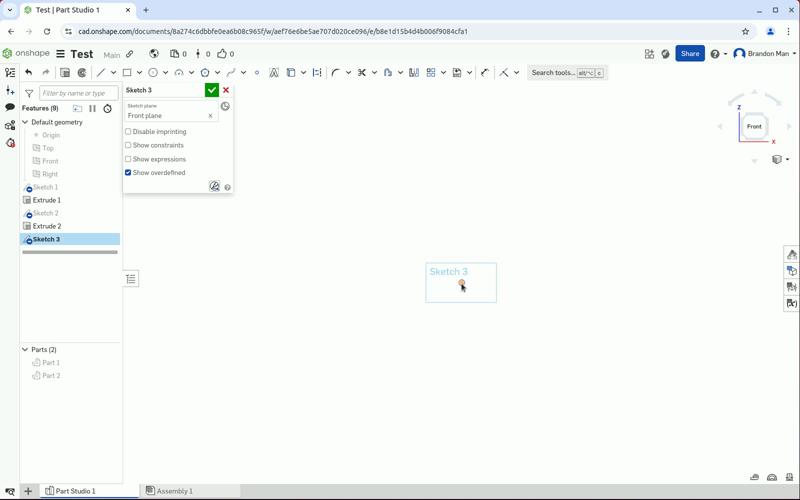
scroll(6)
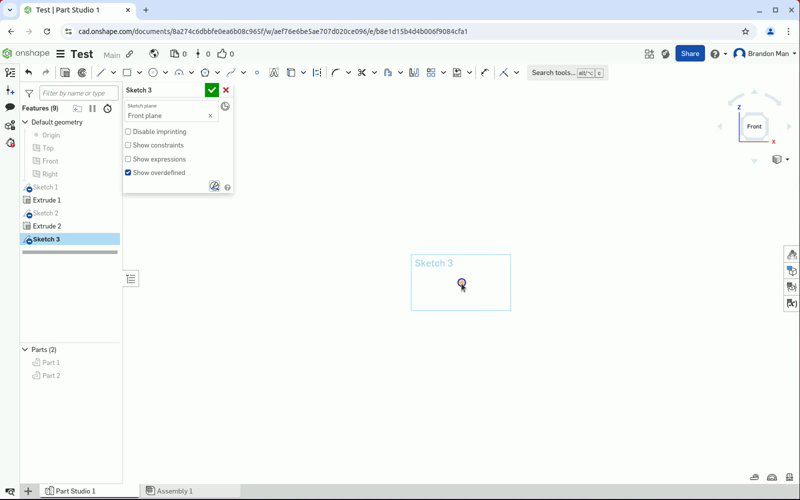
scroll(6)
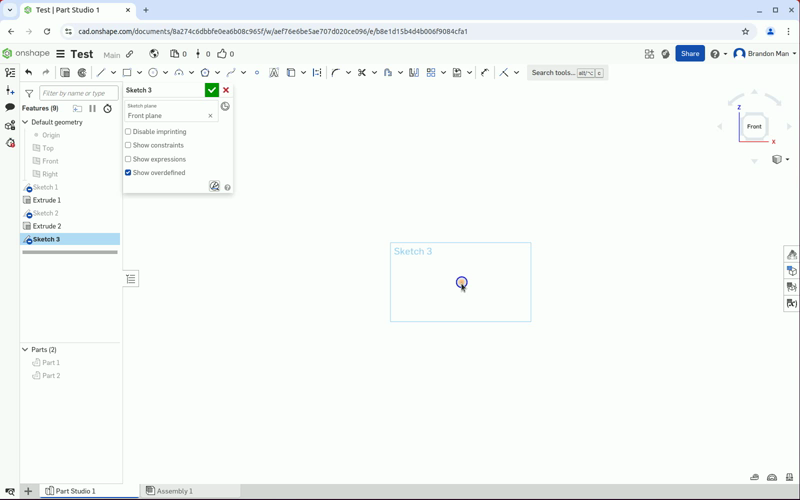
scroll(6)
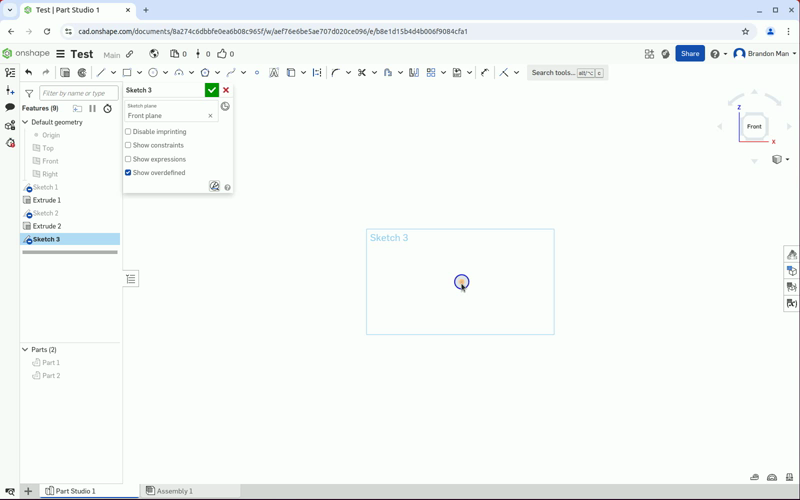
scroll(6)
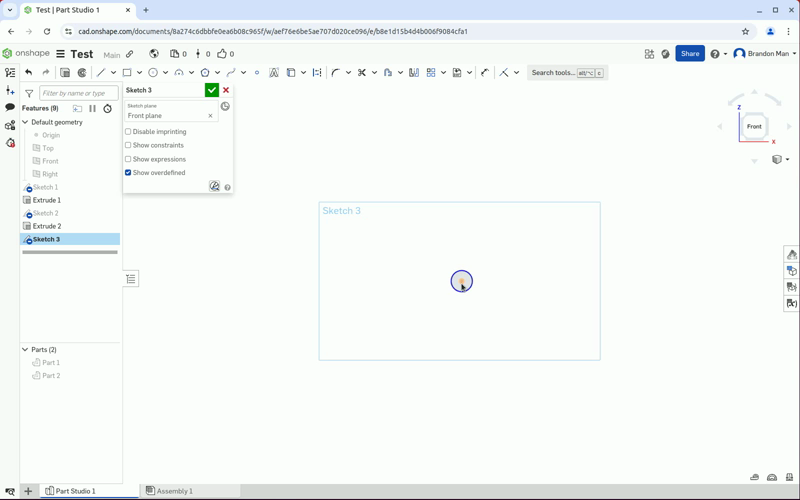
scroll(6)
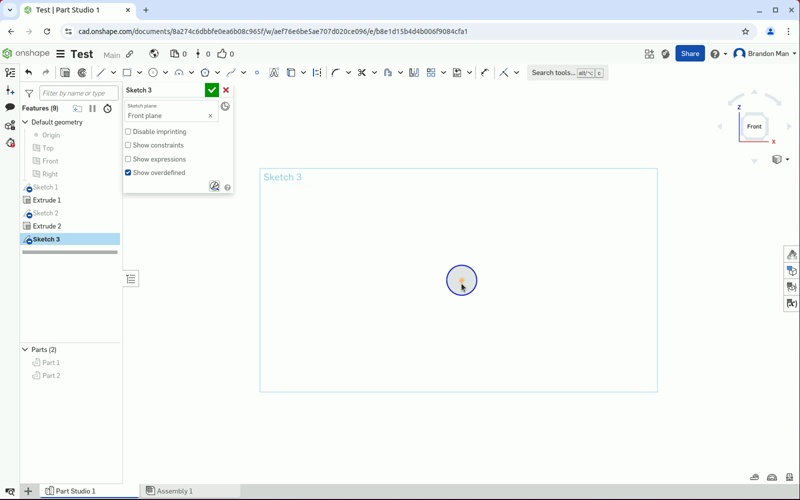
scroll(6)
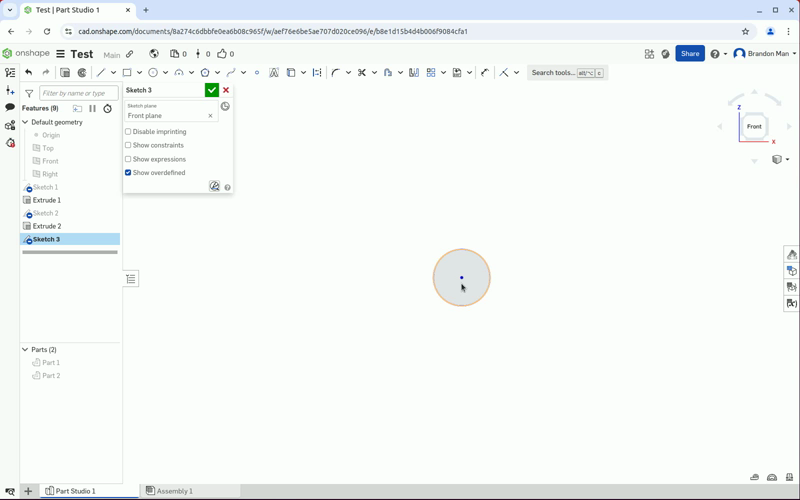
click(461, 283)
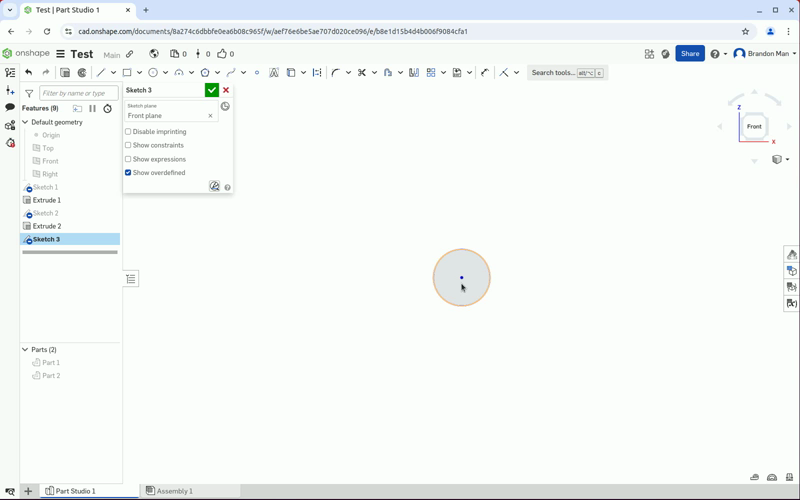
scroll(-6)
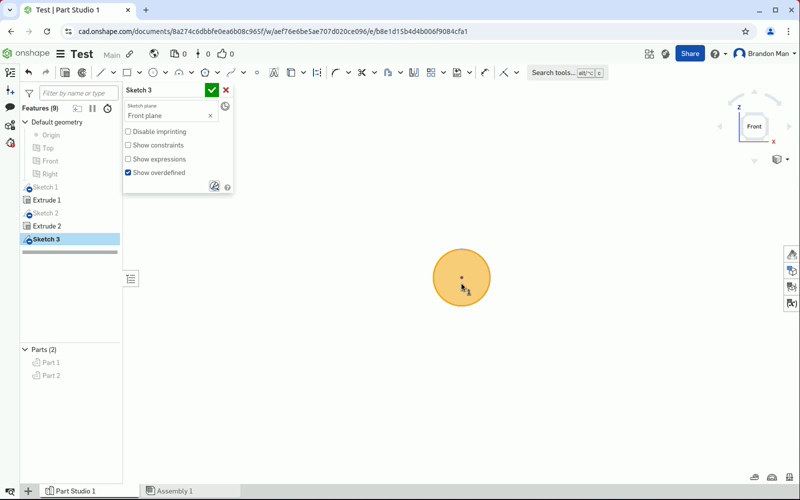
scroll(-6)
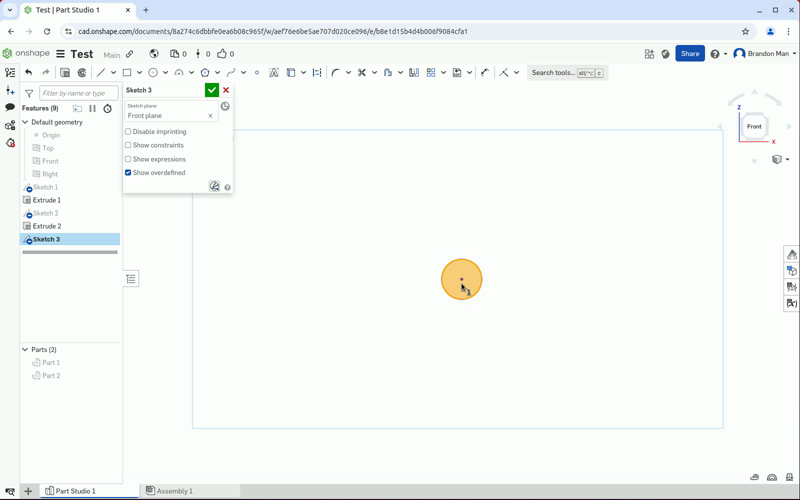
scroll(-6)
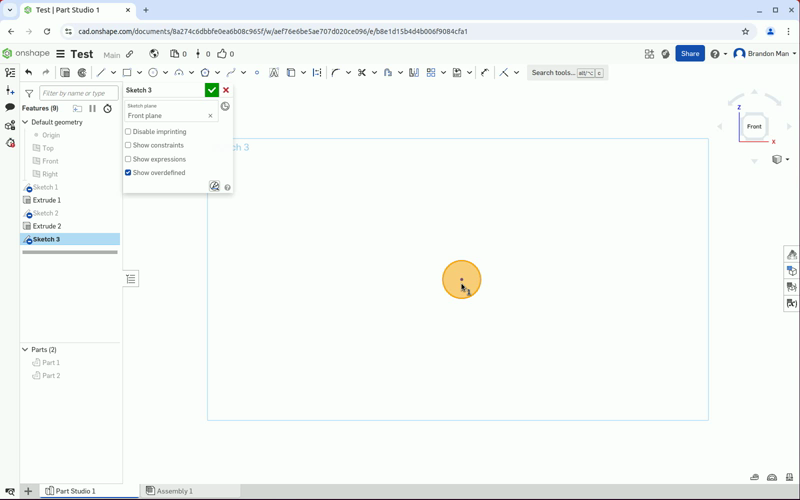
scroll(-6)
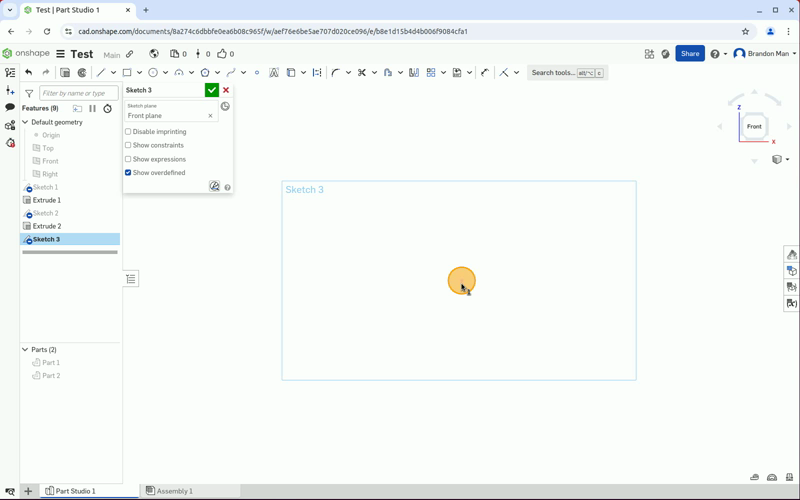
scroll(-6)
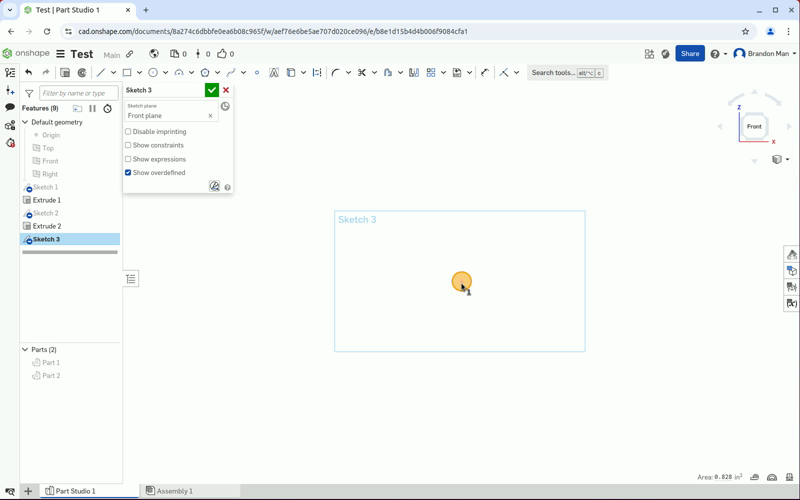
scroll(-6)
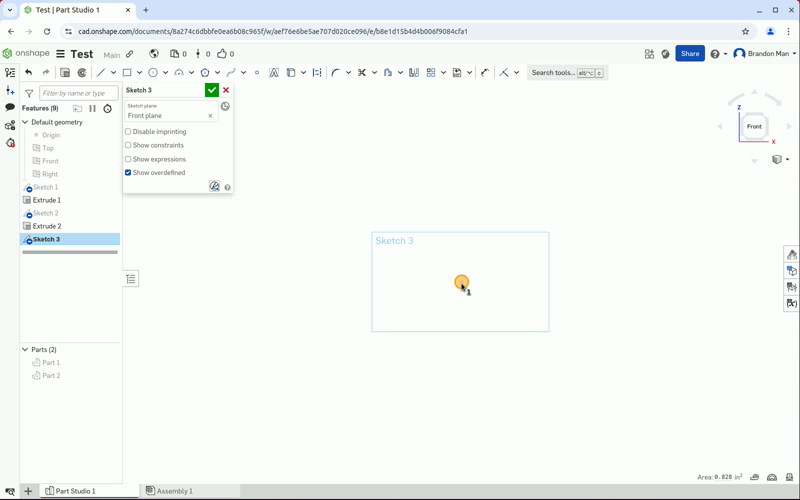
scroll(-6)
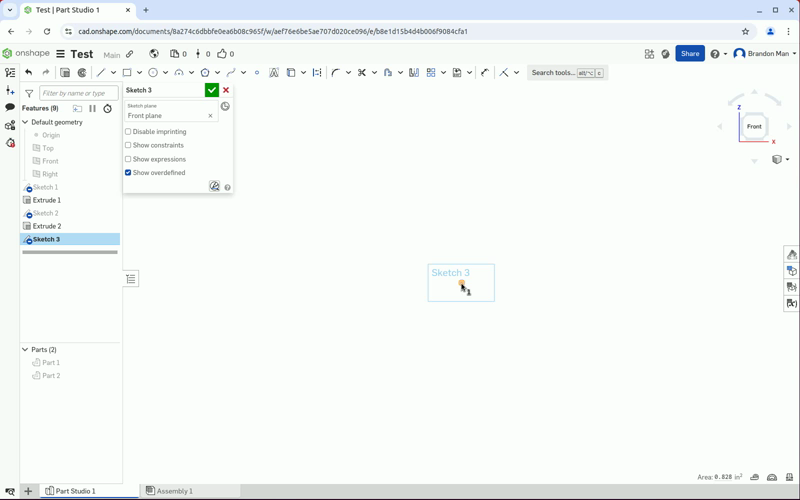
mouse_move(73, 352)
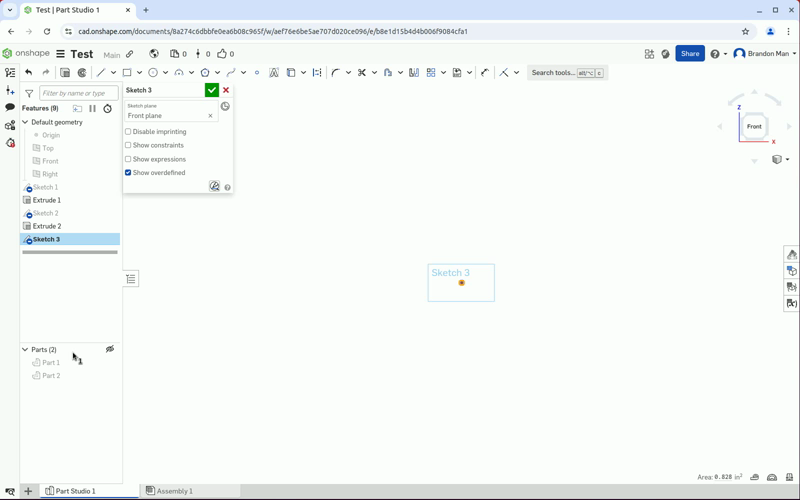
key(shift+y)
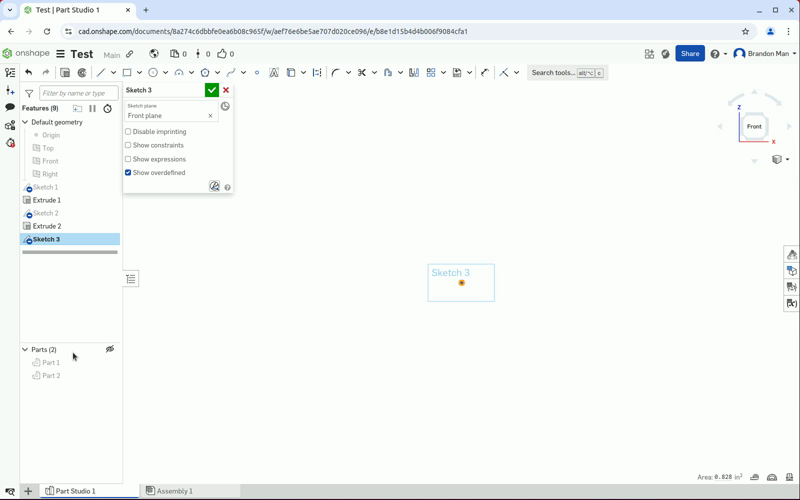
key(shift+e)
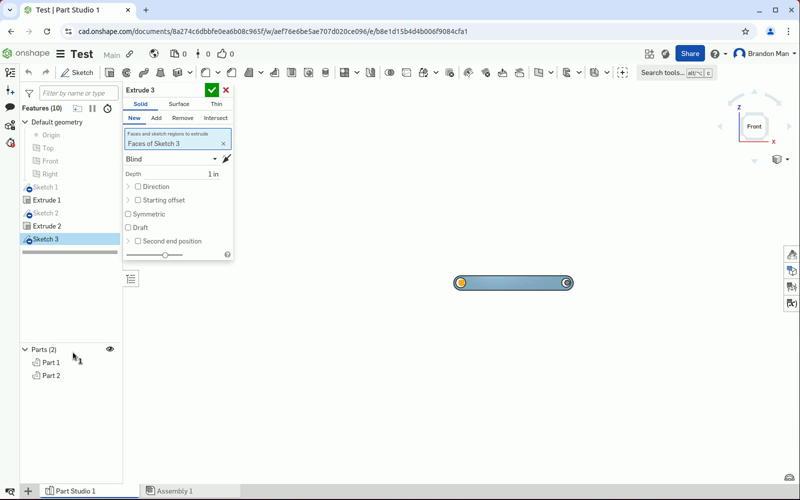
mouse_move(143, 106)
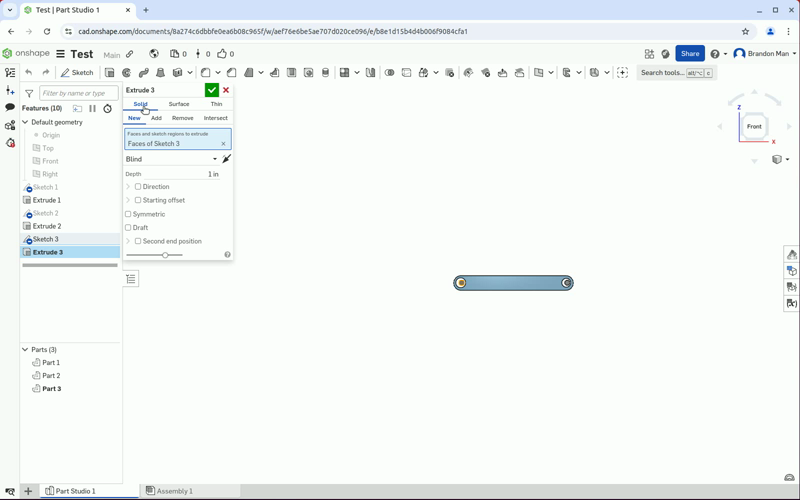
click(143, 106)
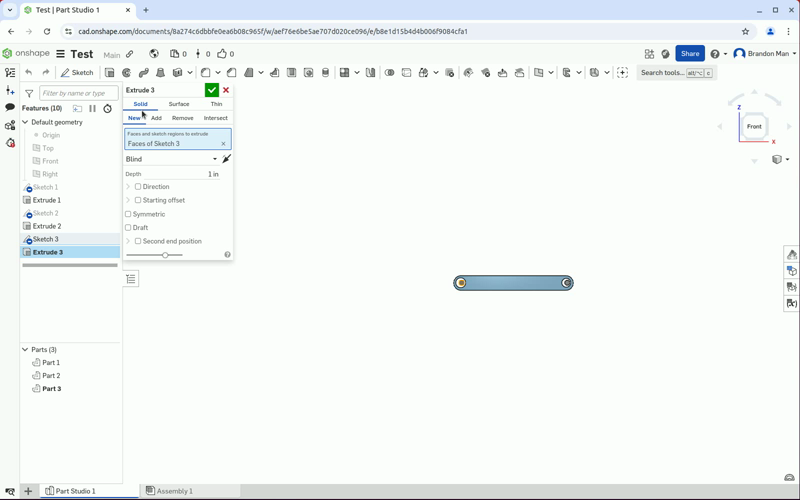
mouse_move(137, 120)
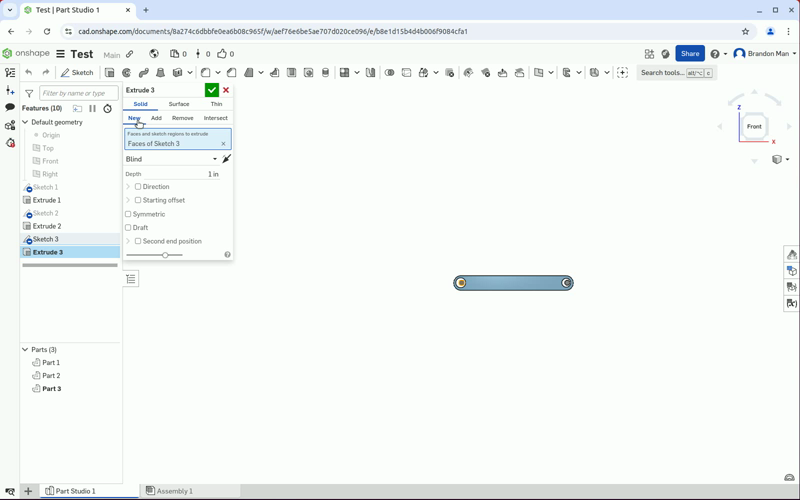
click(137, 120)
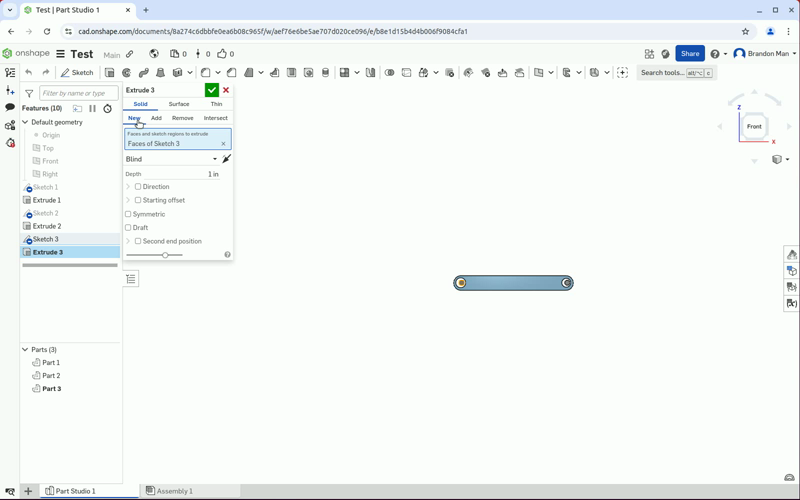
key(tab, 4)
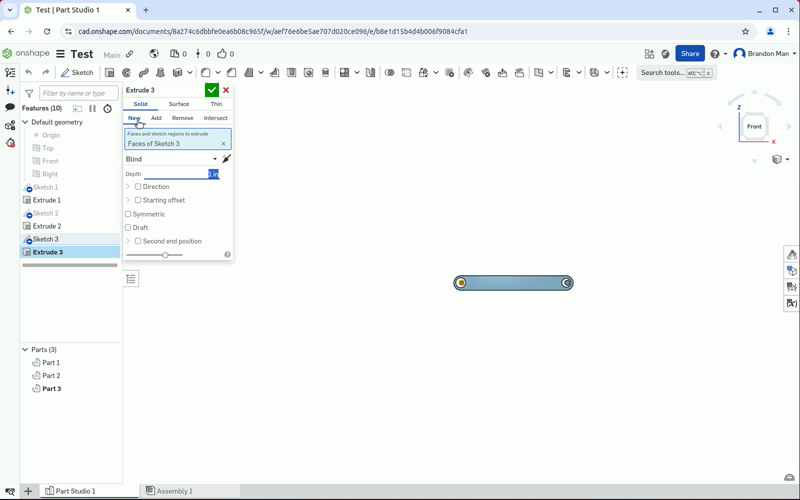
text(1.685)
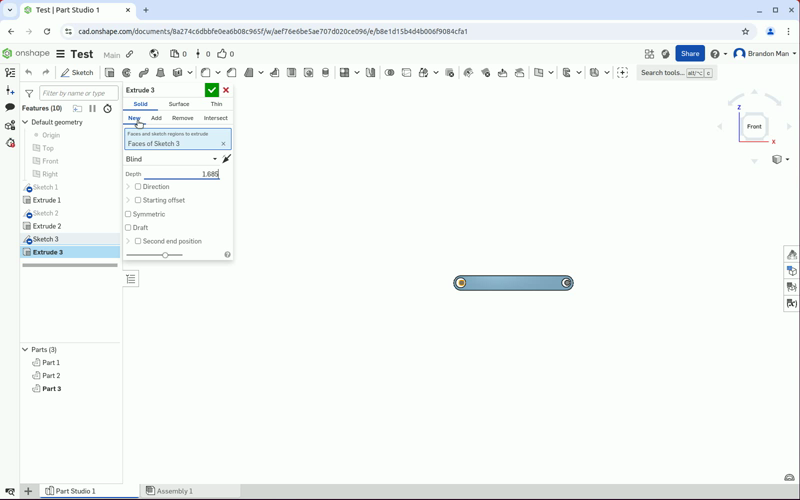
key(enter)
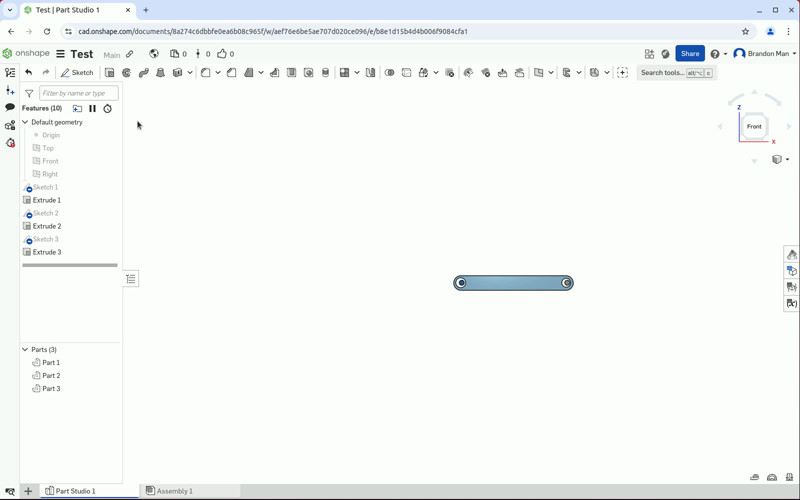
key(shift+h)
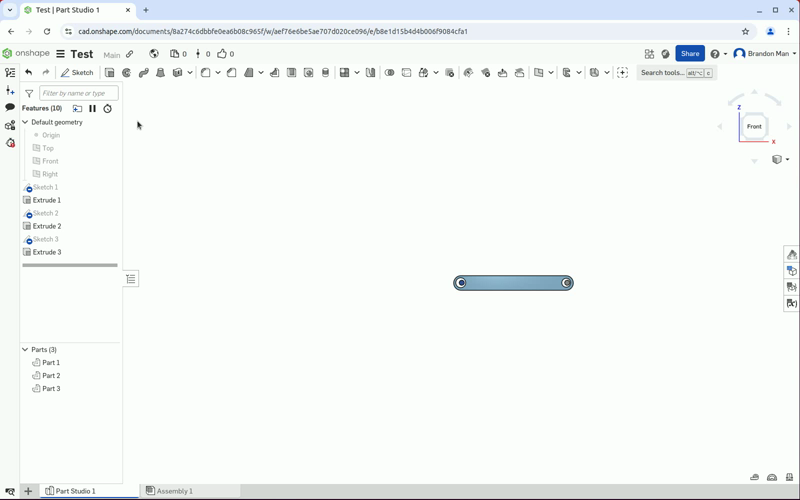
key(shift+h)
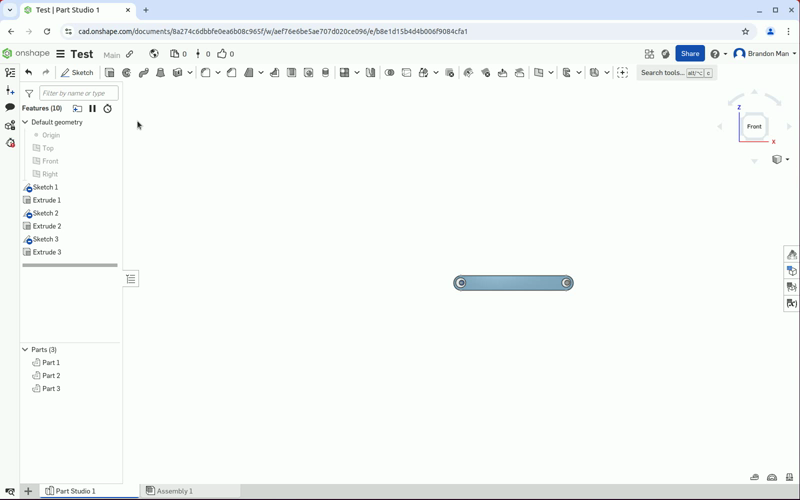
key(shift+7)
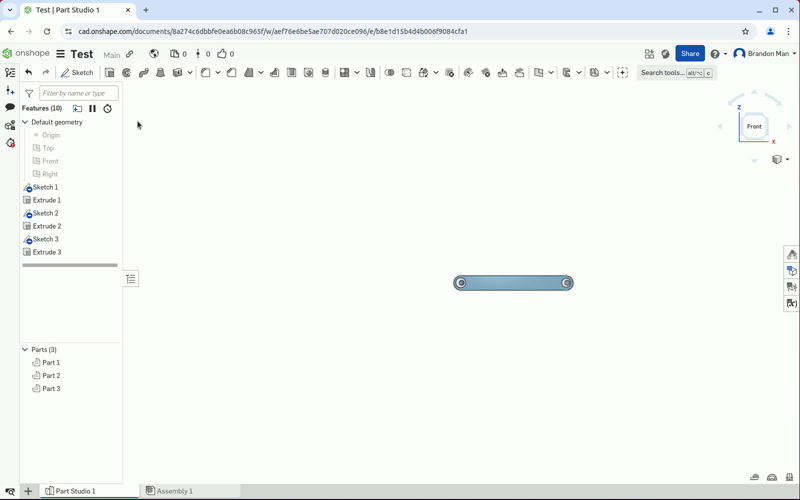
key(left, 2)
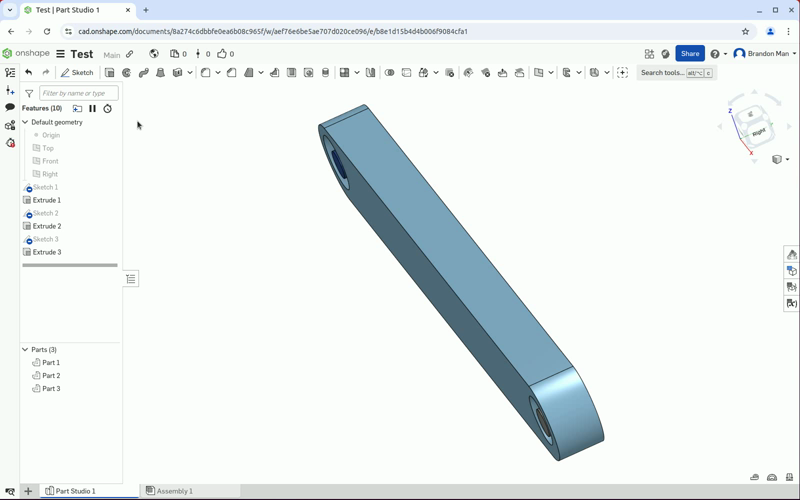
key(down, 2)
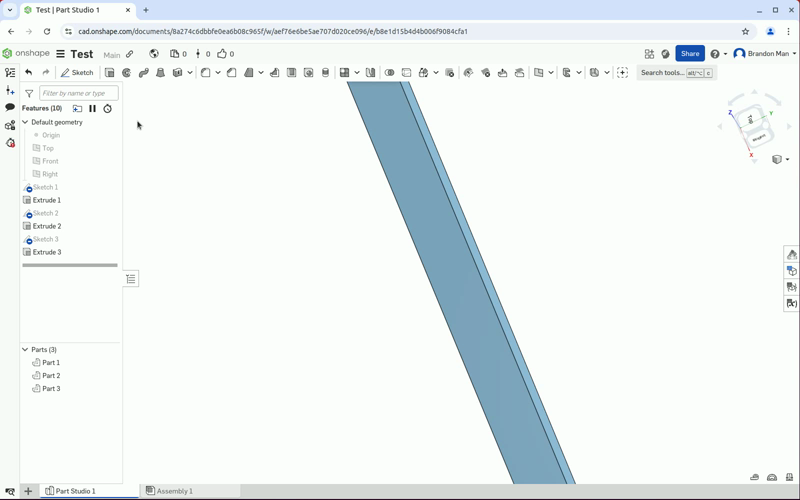
key(up, 2)
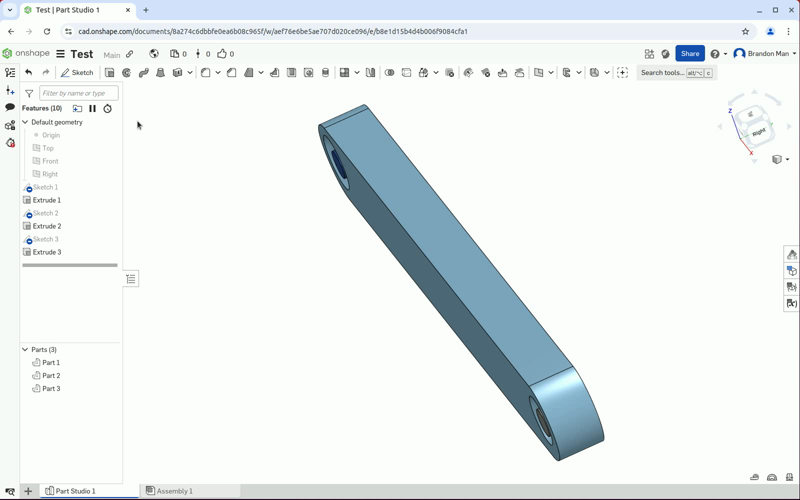
key(right, 2)
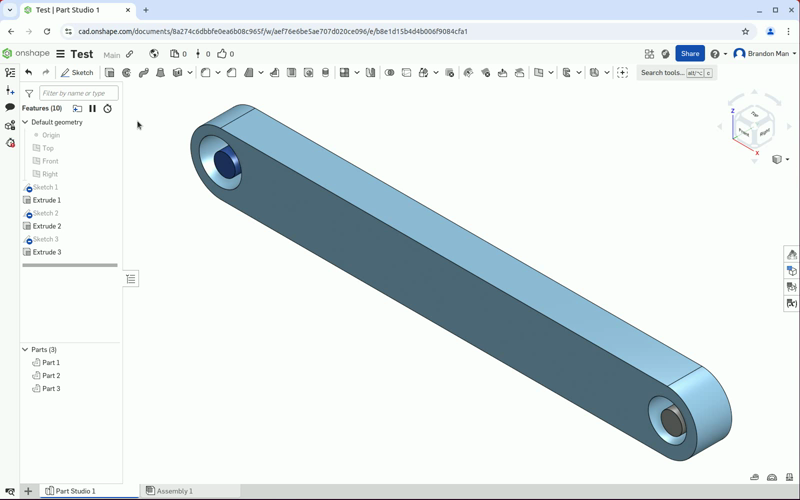
mouse_move(73, 189)
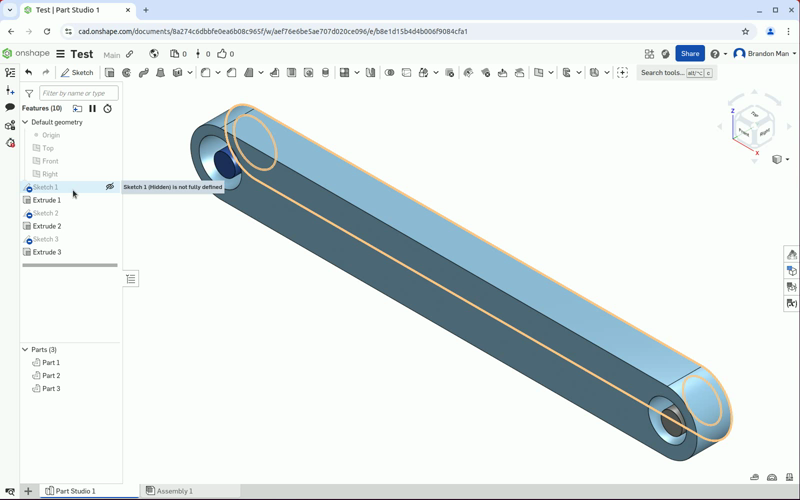
click(73, 189)